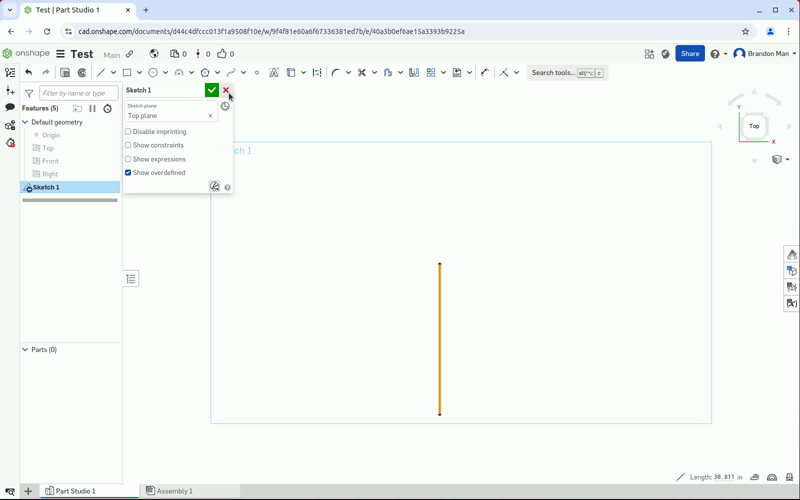
key(shift+h)
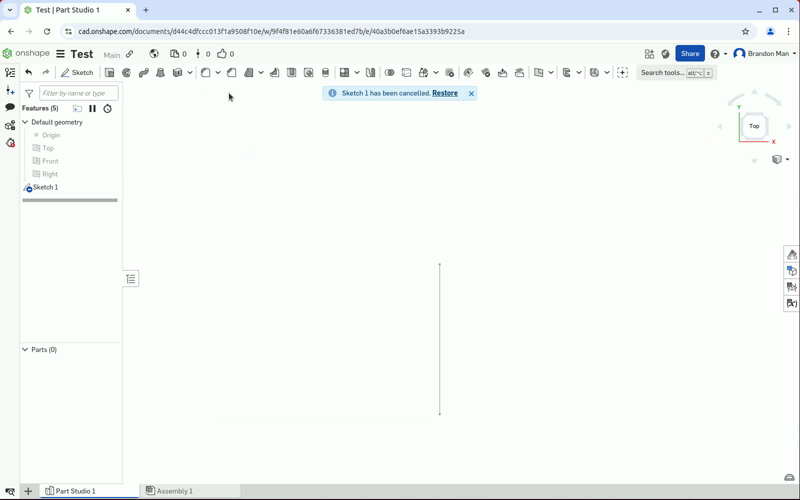
key(shift+s)
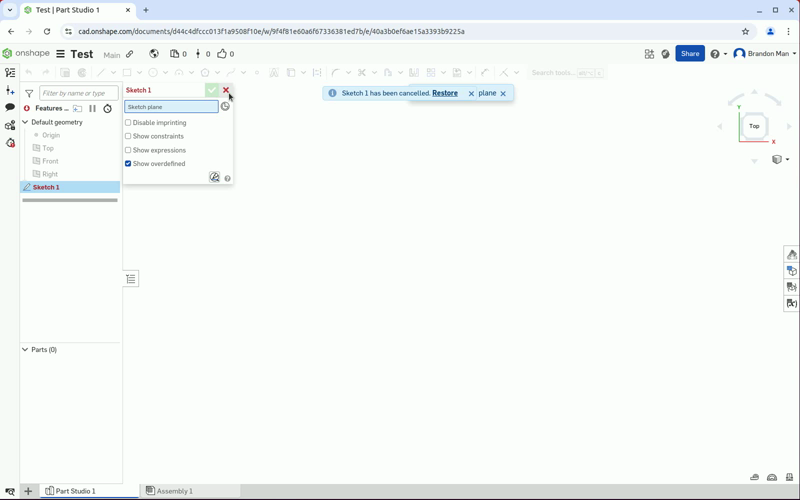
mouse_move(73, 150)
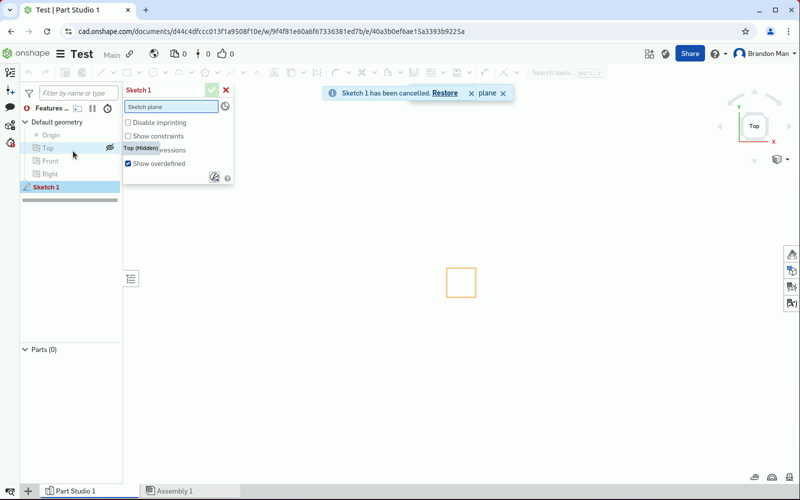
click(73, 150)
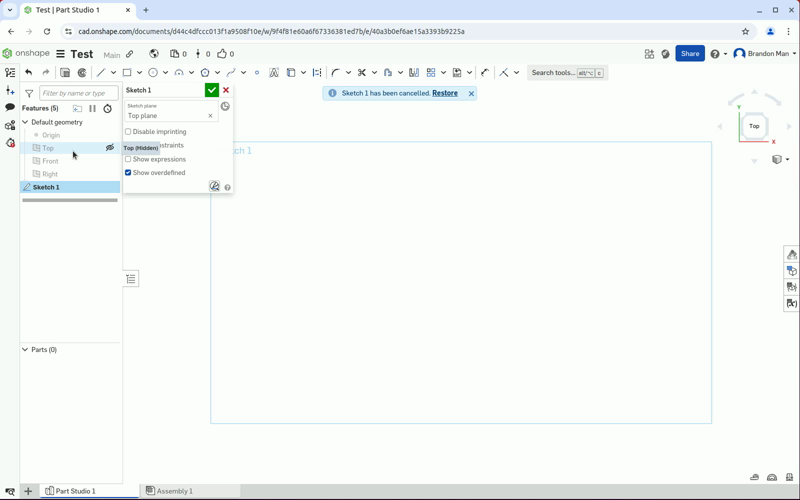
mouse_move(73, 352)
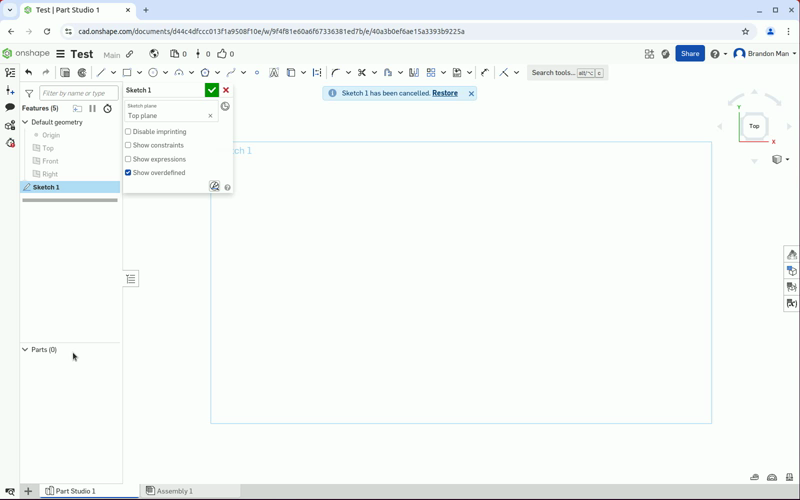
key(y)
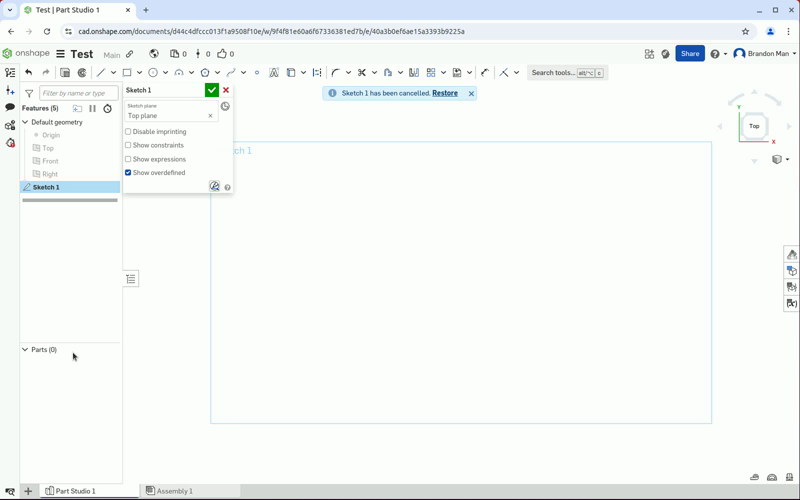
key(l)
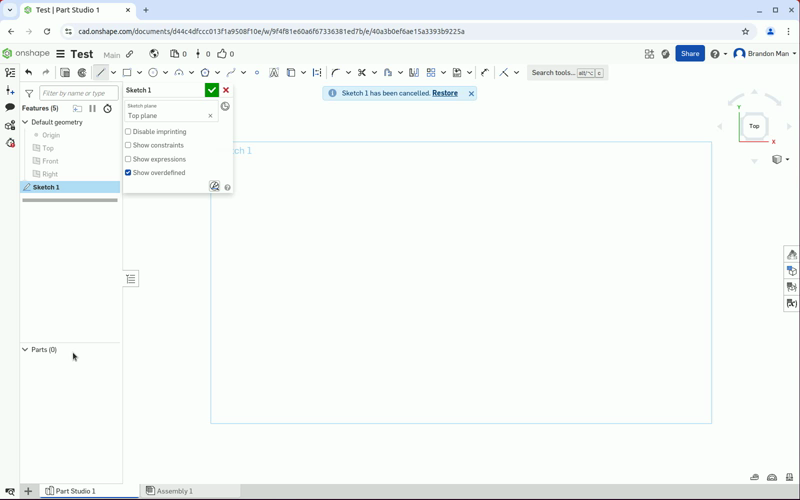
key_down(shift)
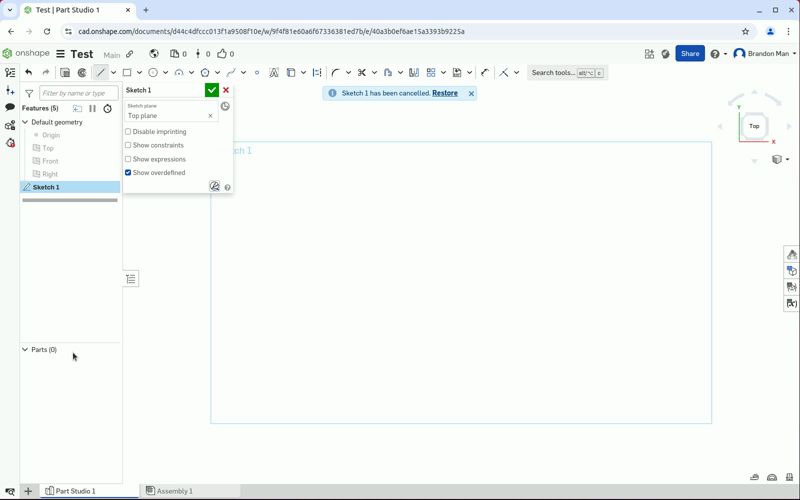
mouse_move(403, 395)
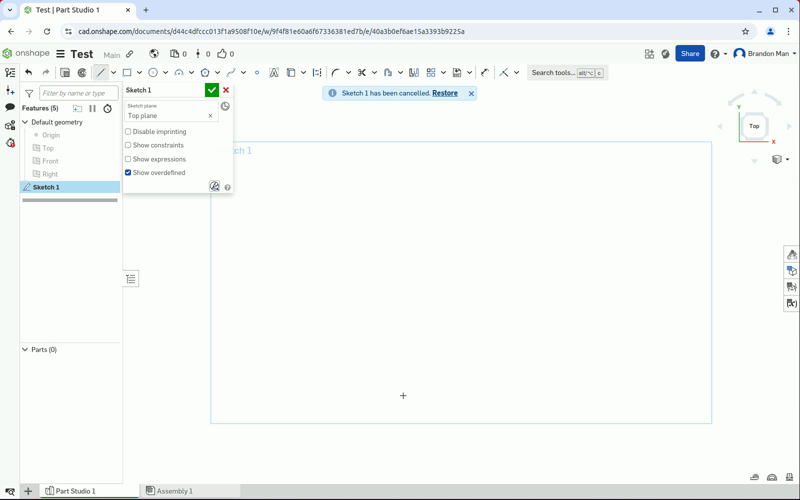
click(403, 395)
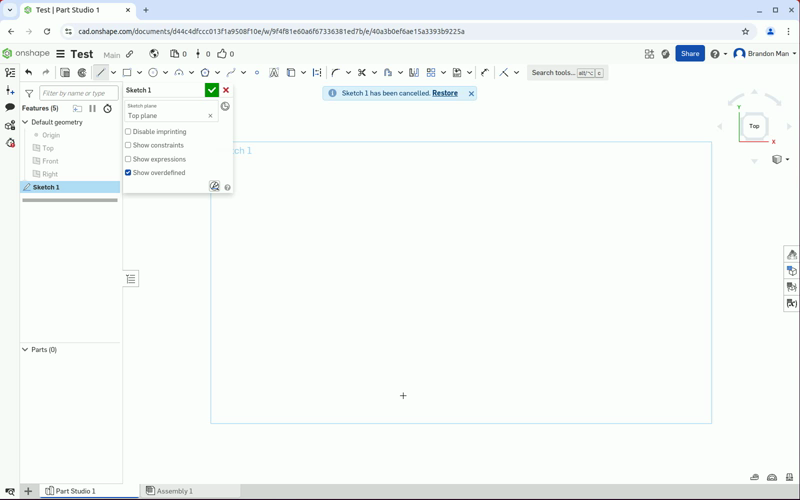
key_up(shift)
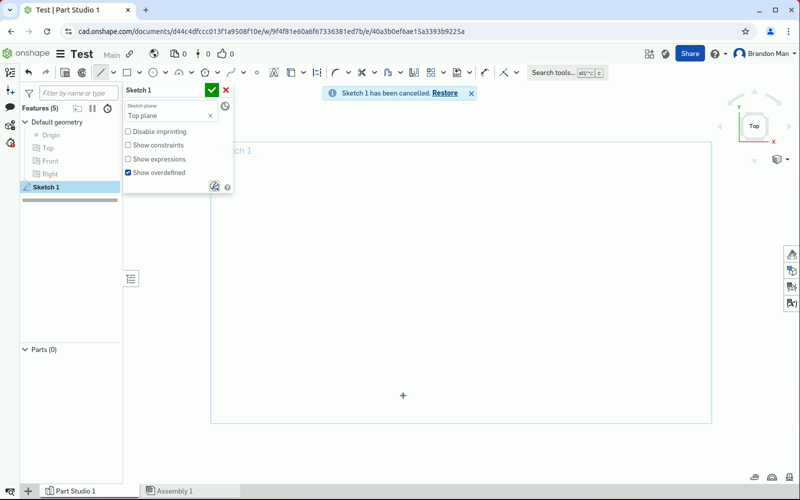
key_down(shift)
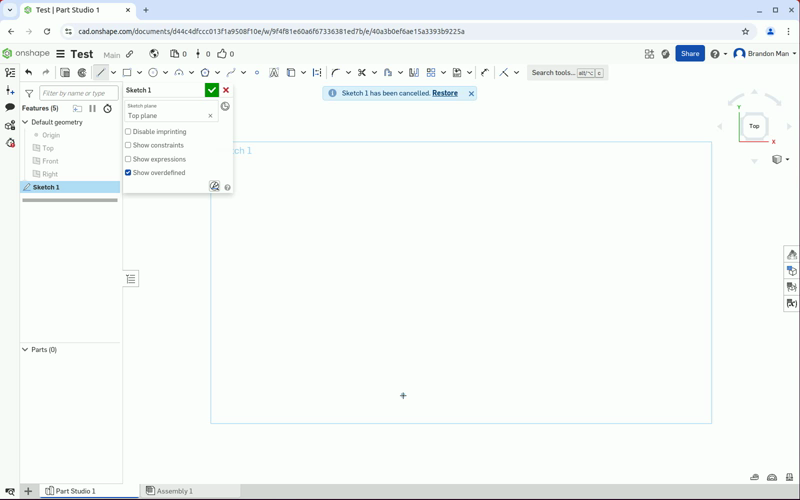
mouse_move(518, 395)
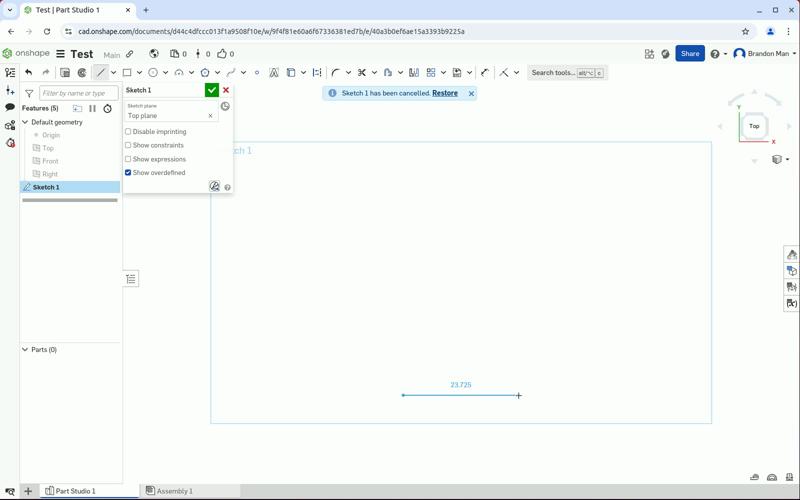
click(518, 395)
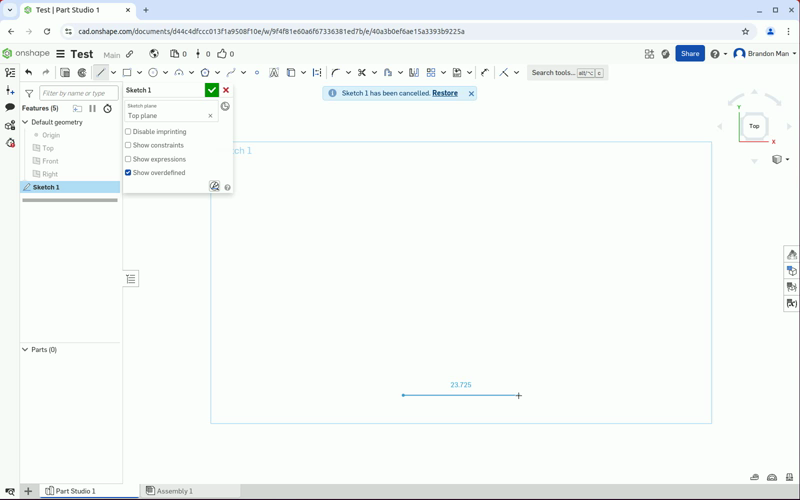
key_up(shift)
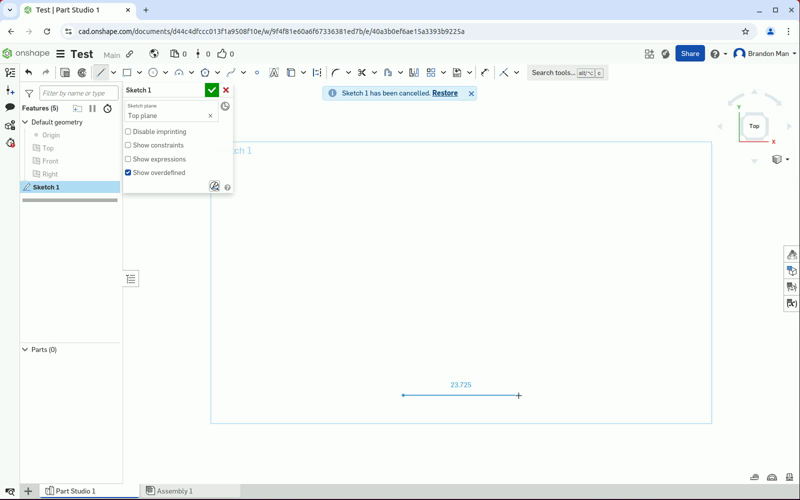
key_down(shift)
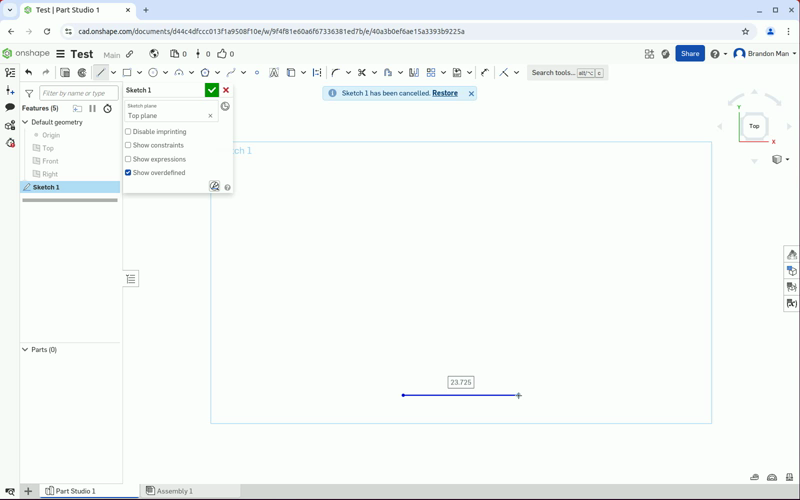
mouse_move(518, 171)
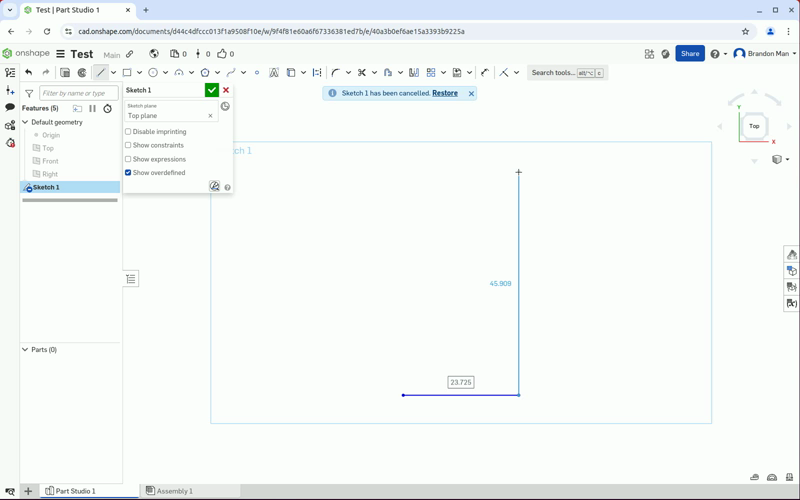
click(518, 171)
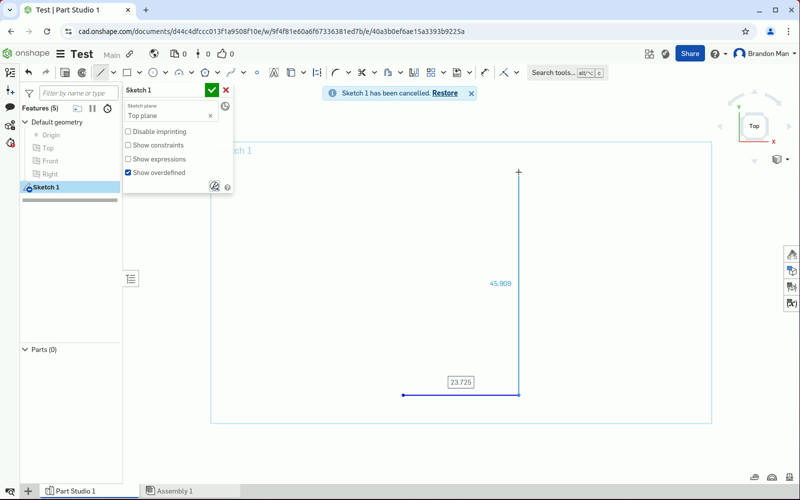
key_up(shift)
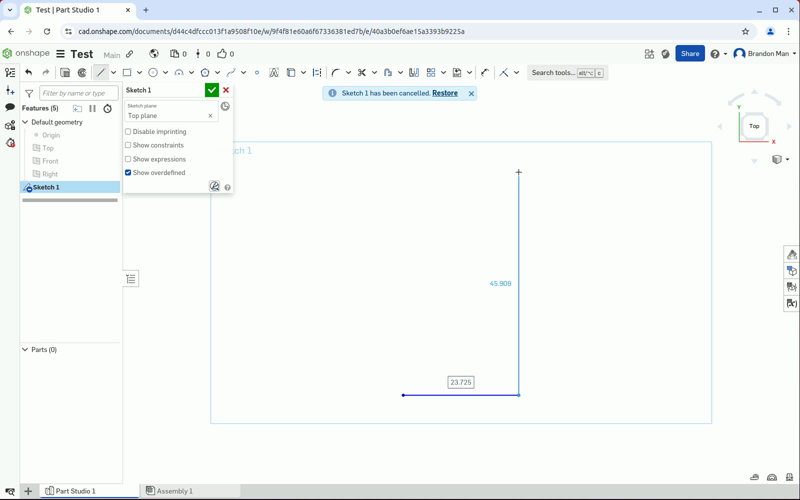
key_down(shift)
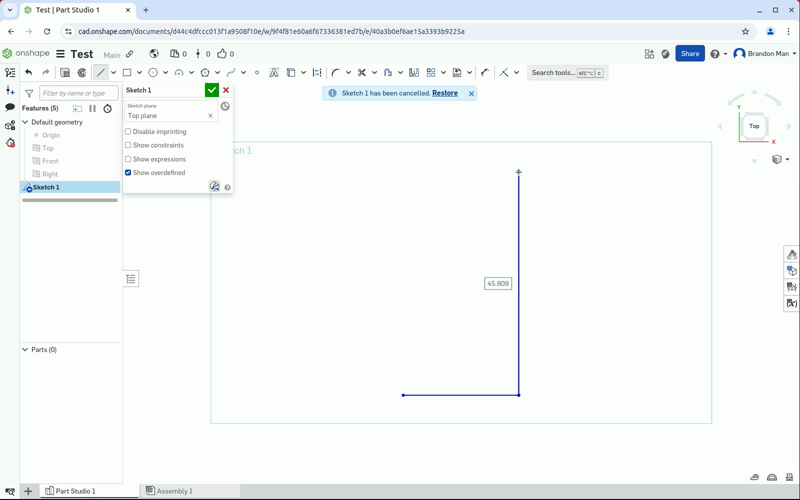
mouse_move(403, 171)
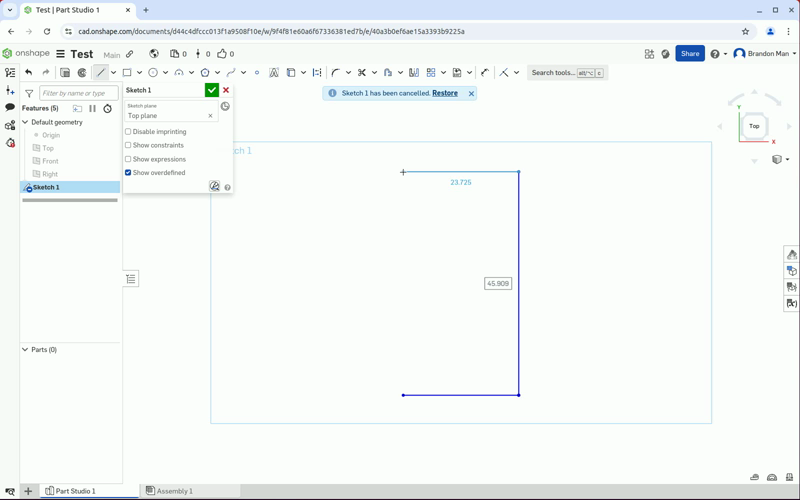
click(403, 171)
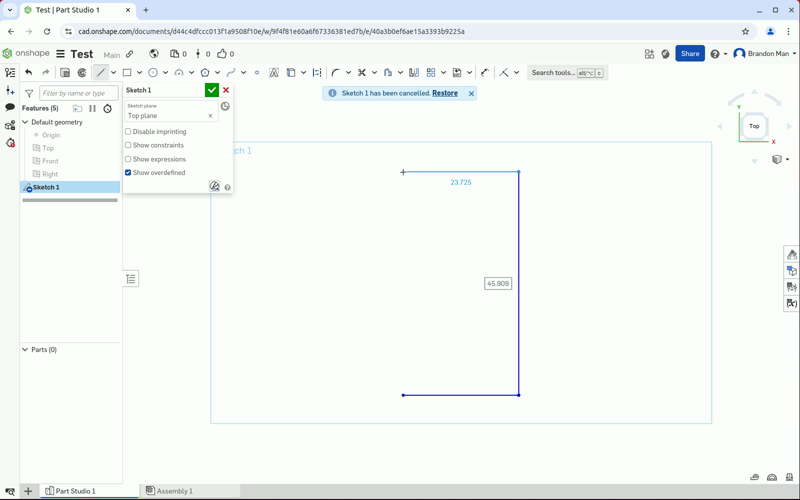
key_up(shift)
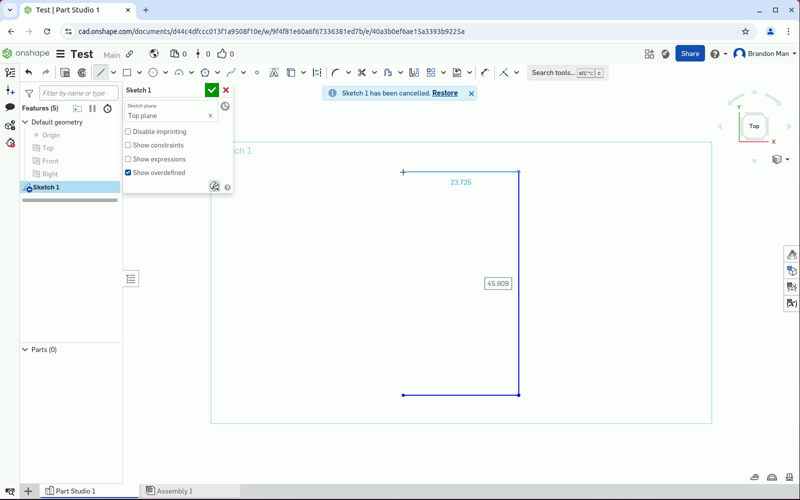
key_down(shift)
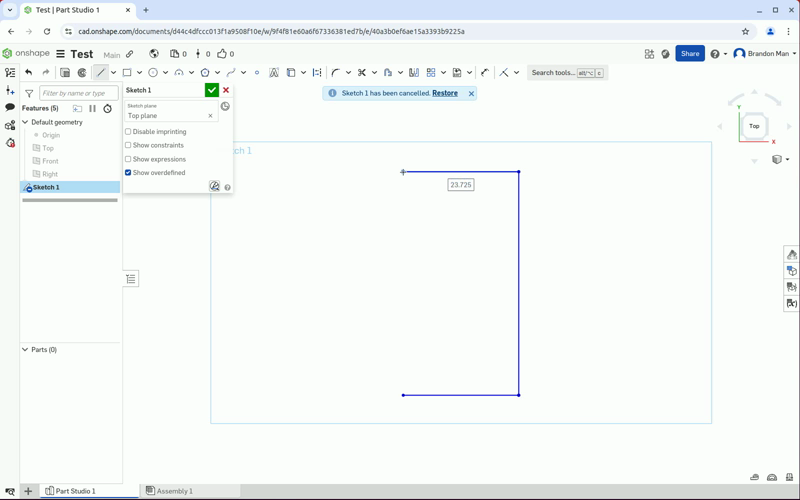
mouse_move(403, 395)
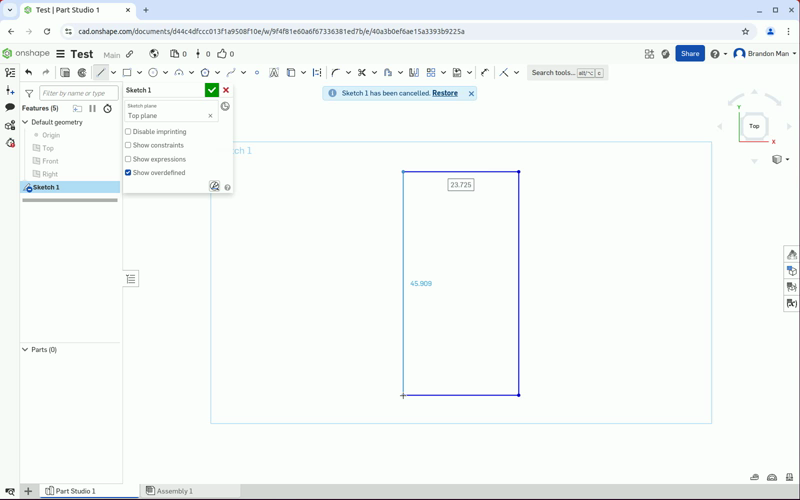
key_up(shift)
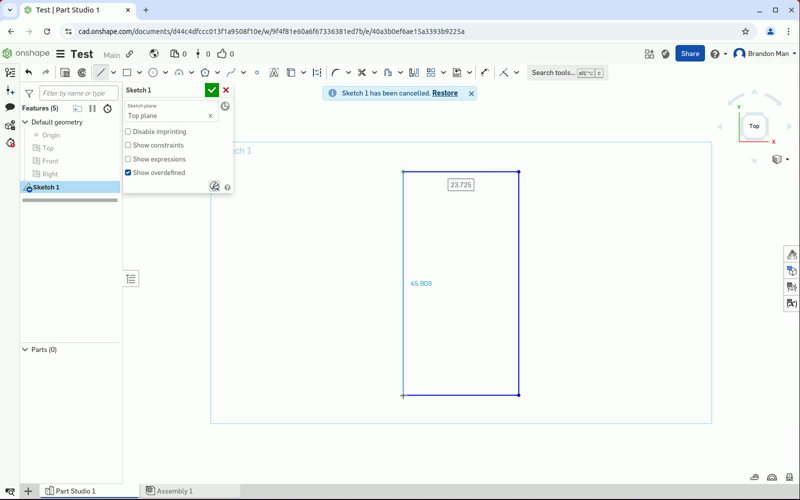
click(403, 395)
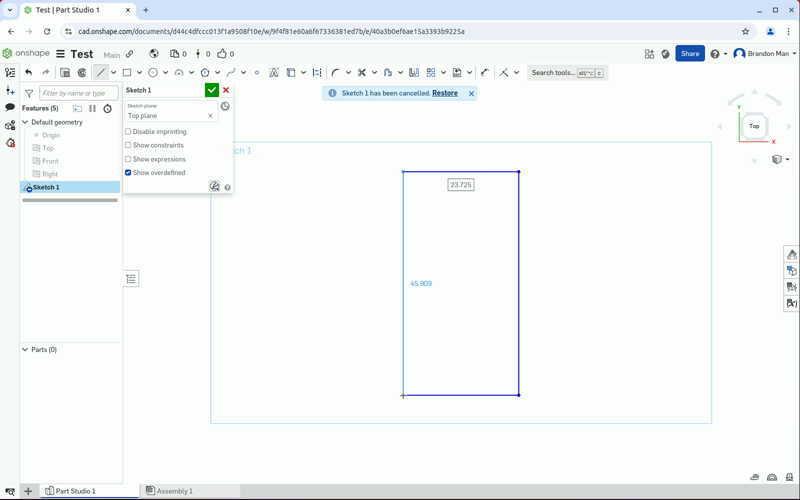
key(esc)
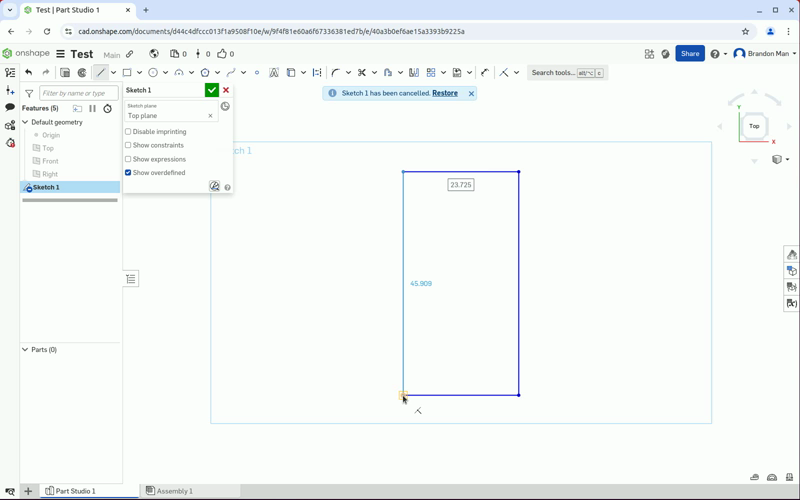
mouse_move(490, 366)
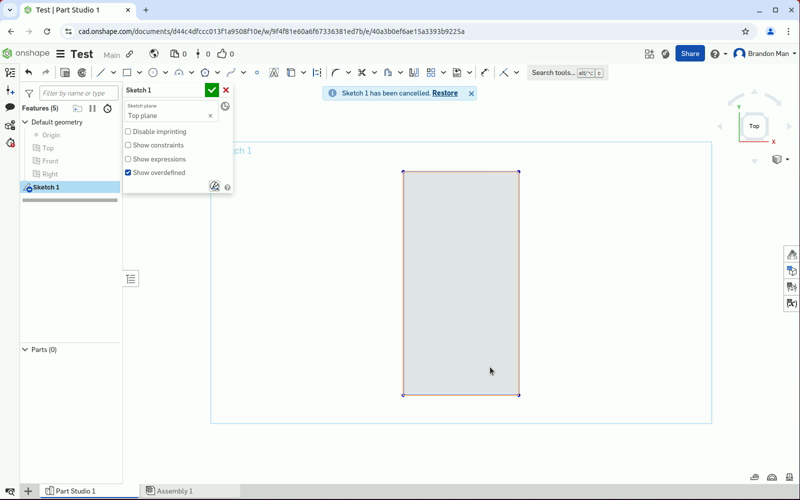
click(490, 366)
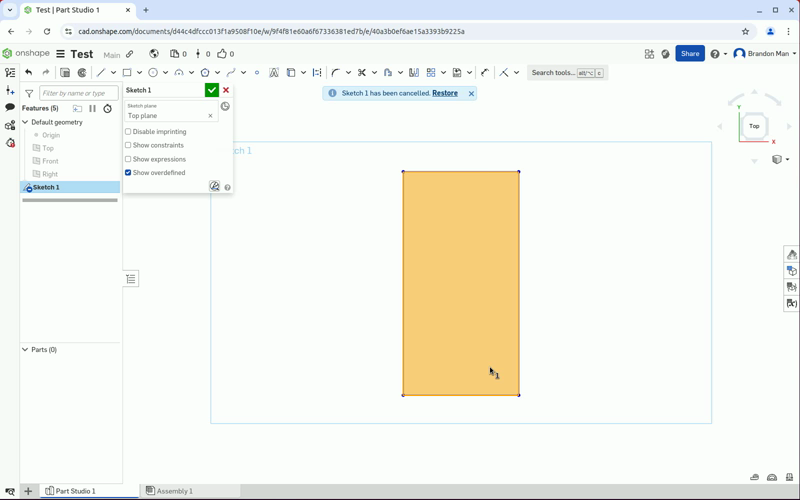
mouse_move(73, 352)
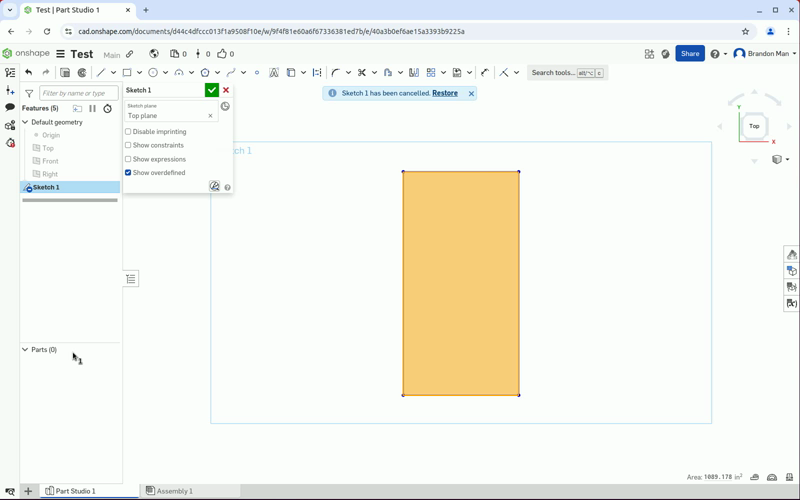
key(shift+y)
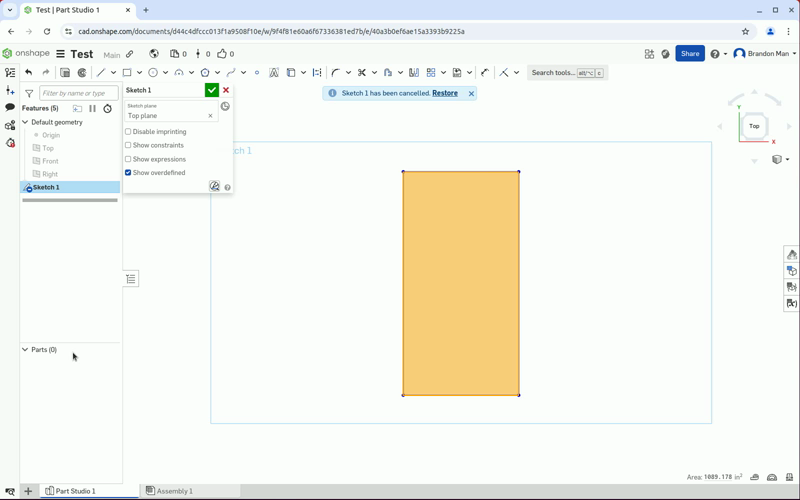
key(shift+e)
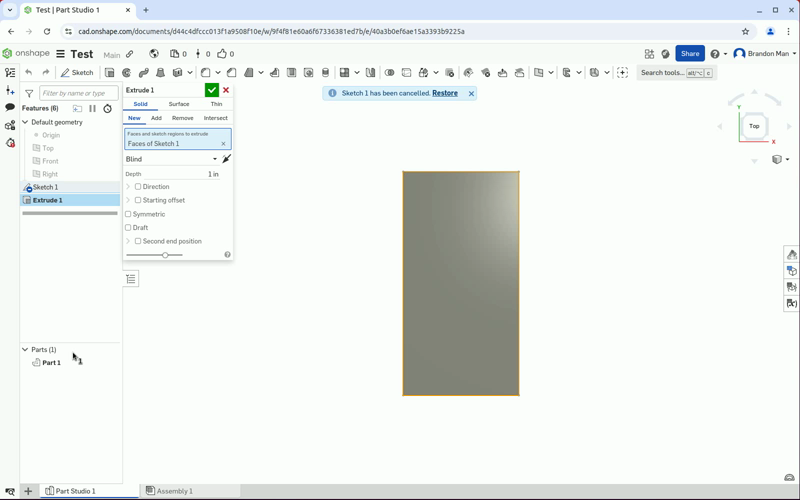
mouse_move(143, 106)
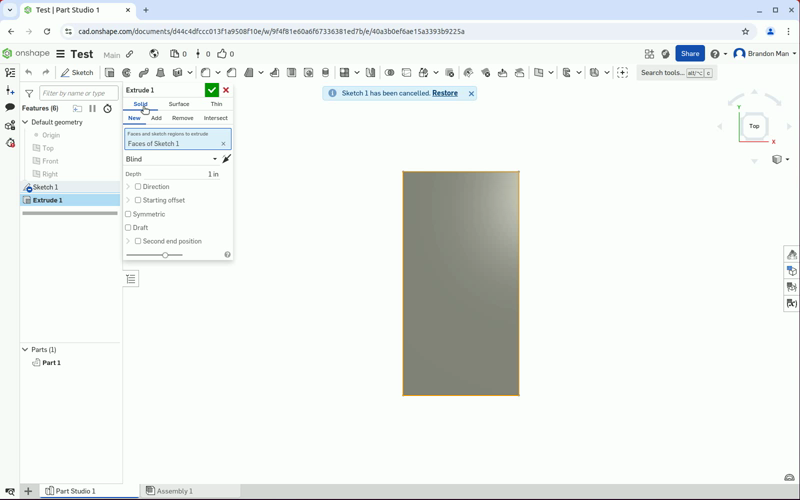
click(143, 106)
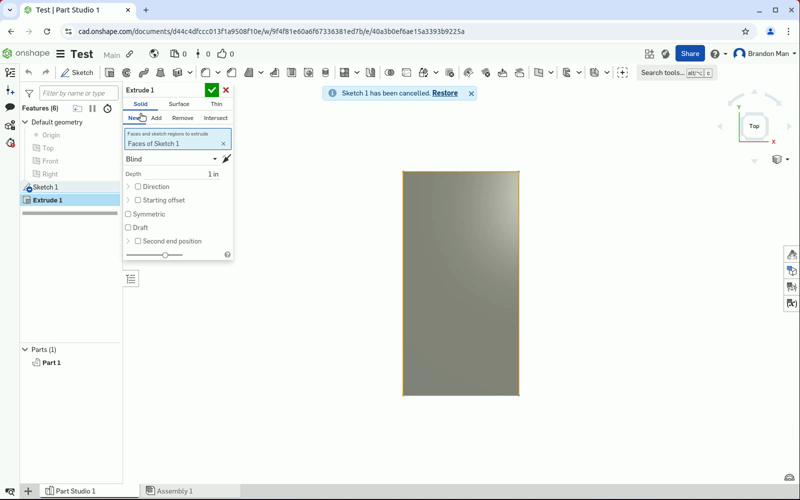
mouse_move(137, 120)
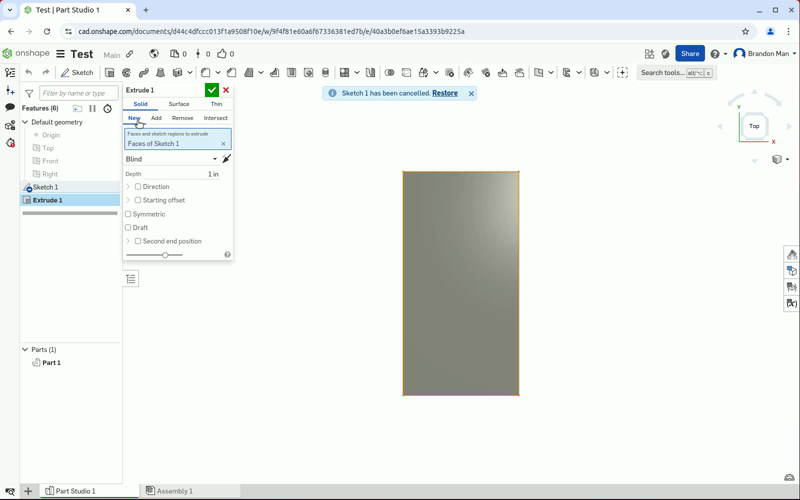
click(137, 120)
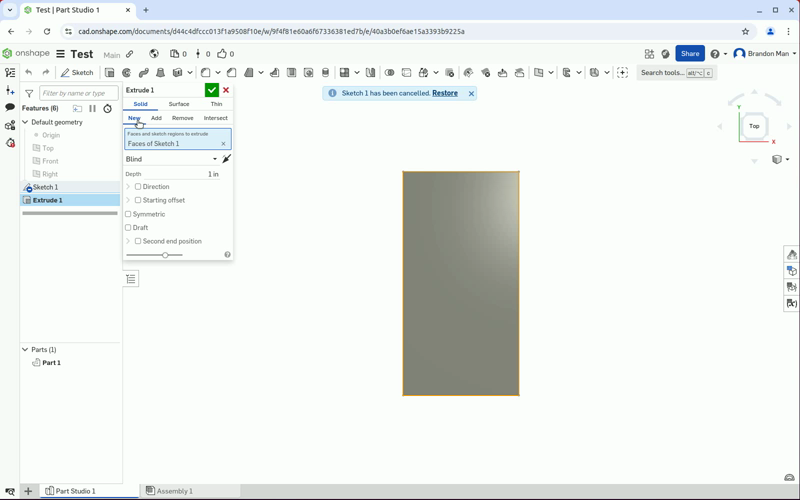
key(tab, 4)
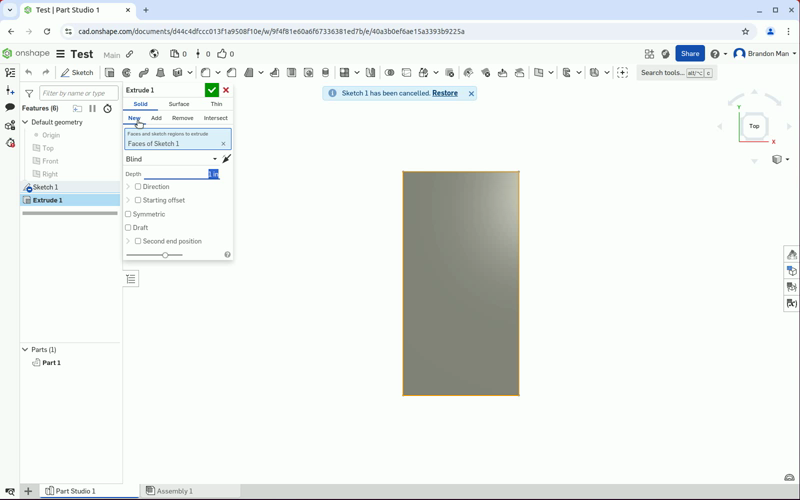
text(13.961)
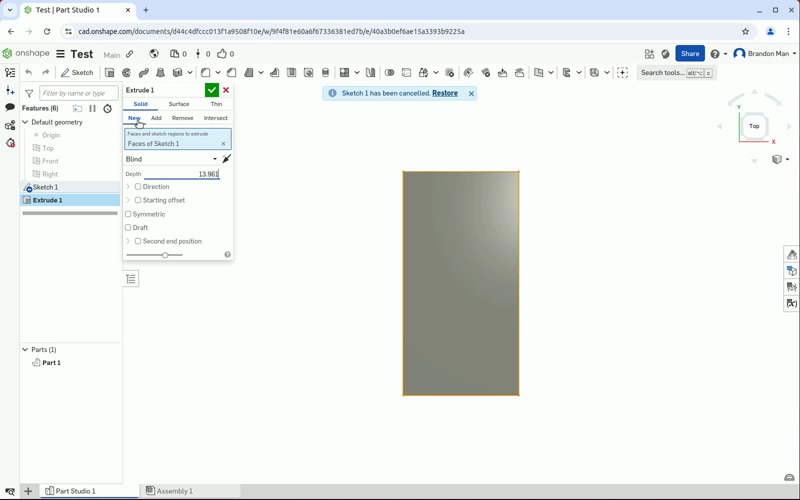
key(enter)
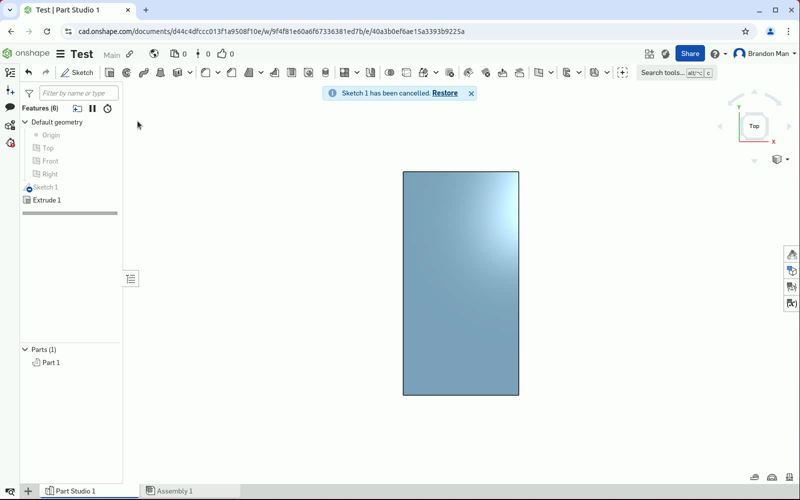
key(shift+h)
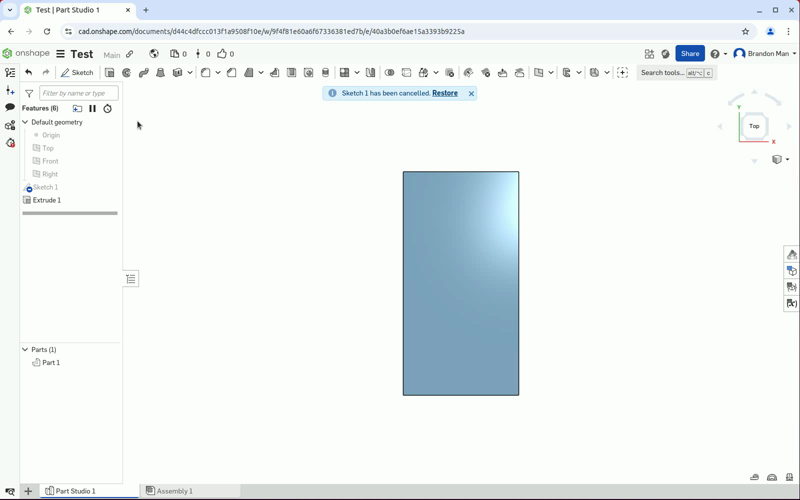
key(shift+h)
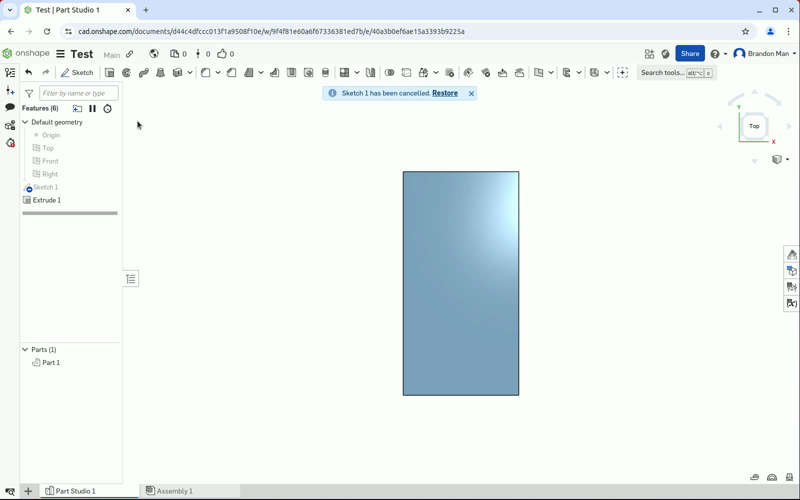
mouse_move(73, 189)
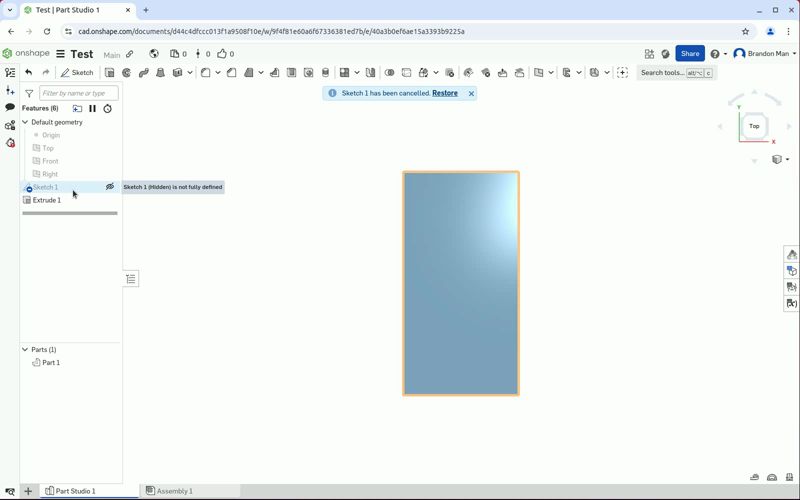
click(73, 189)
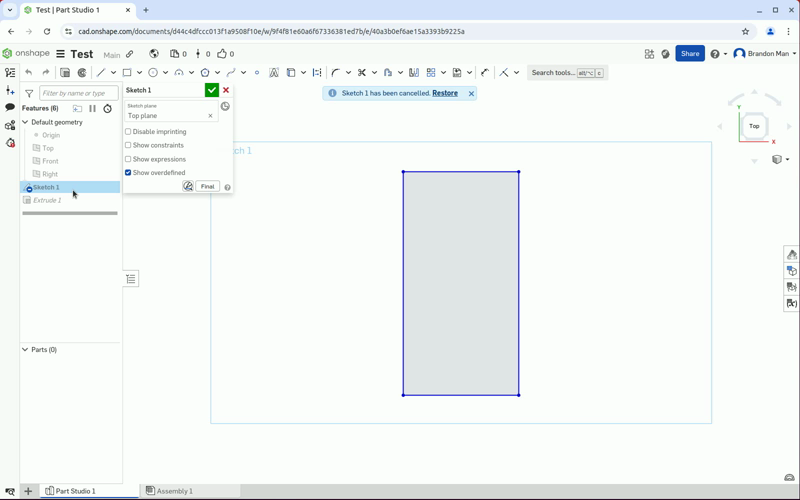
mouse_move(229, 92)
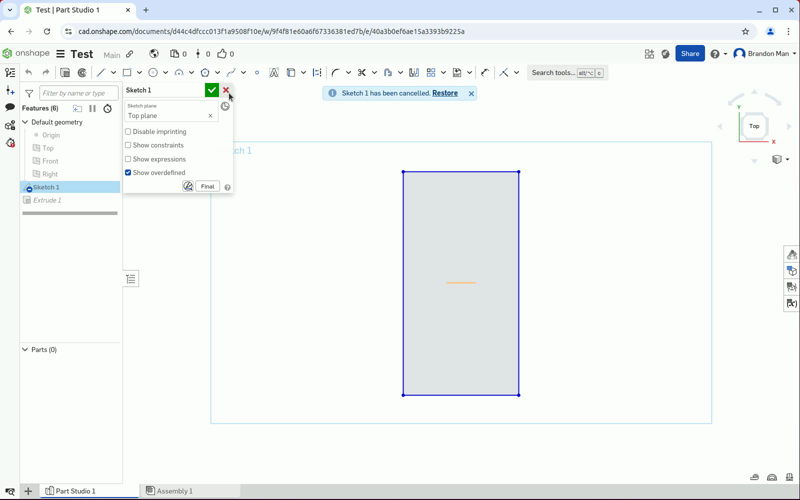
click(229, 92)
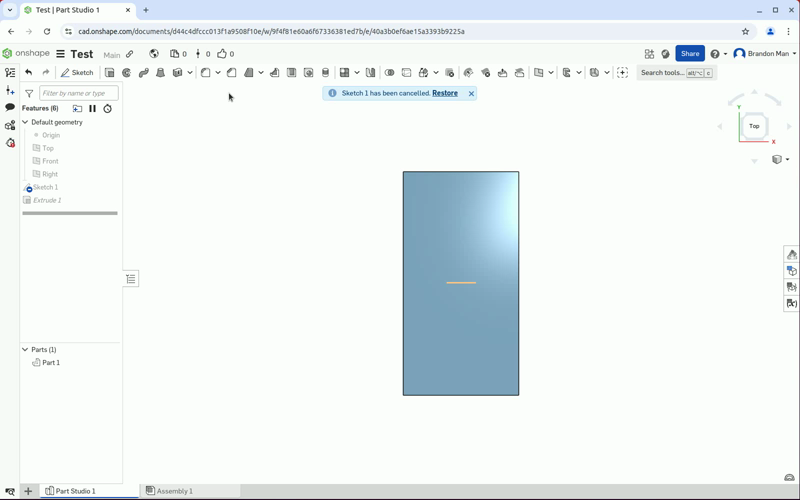
mouse_move(541, 75)
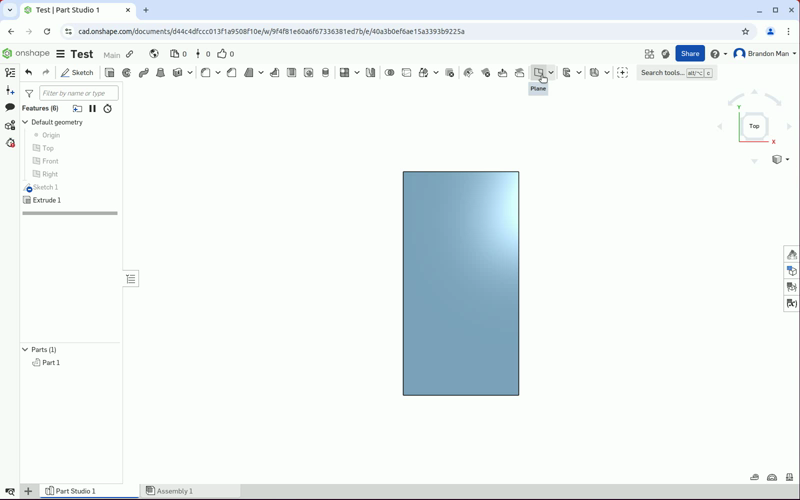
click(541, 75)
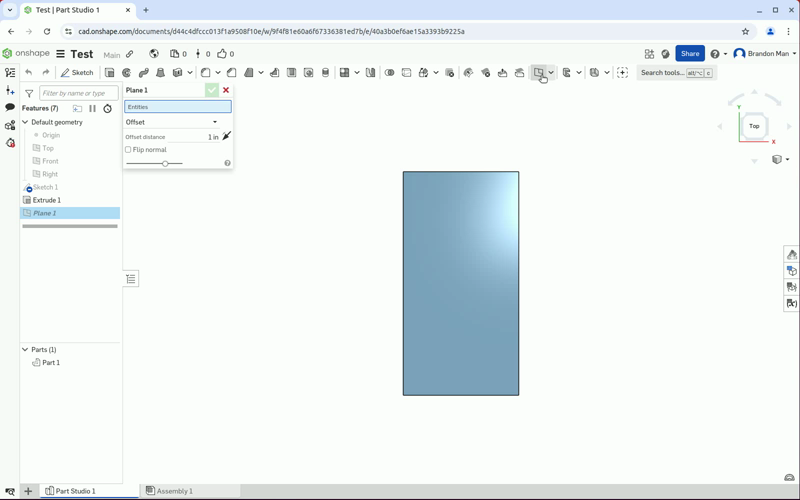
mouse_move(73, 150)
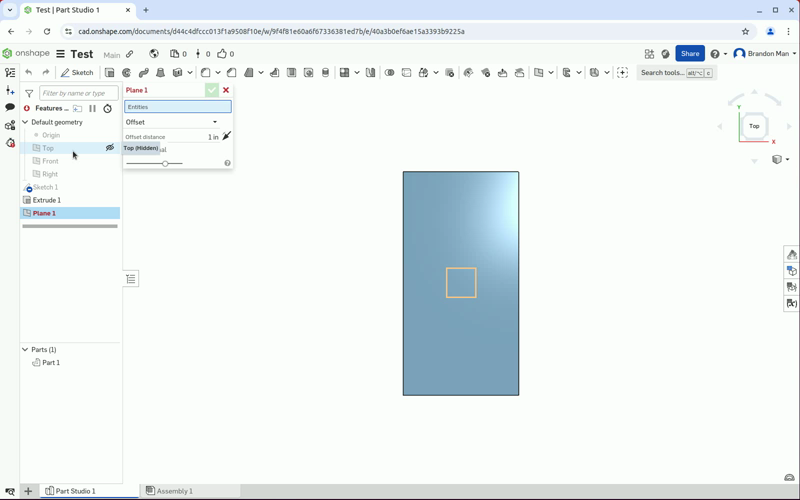
click(73, 150)
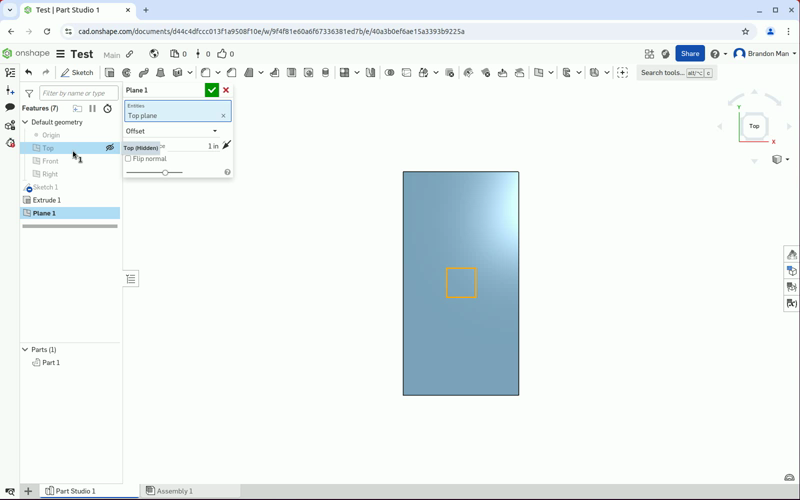
key(tab, 2)
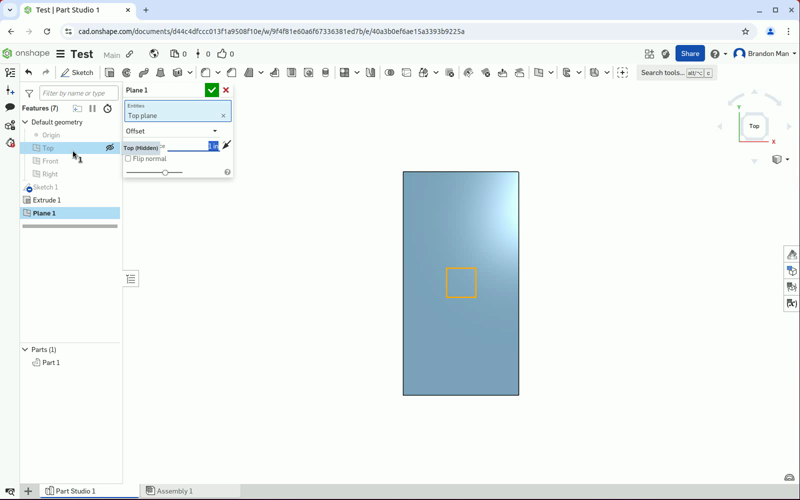
text(13.957)
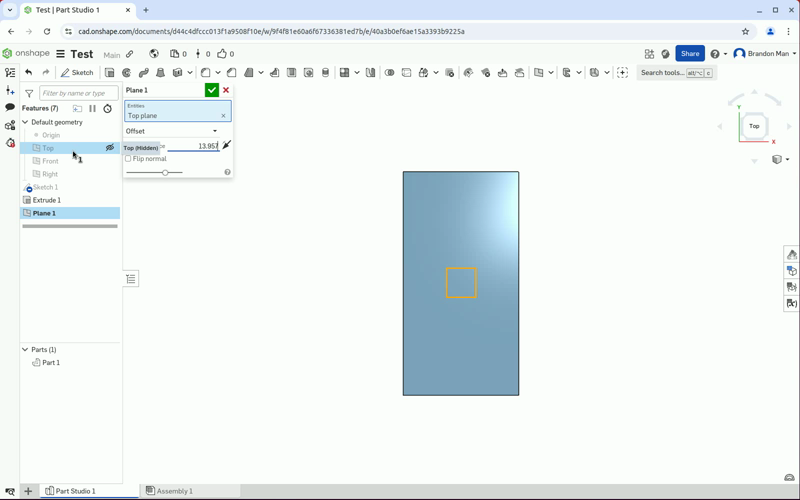
key(enter, 2)
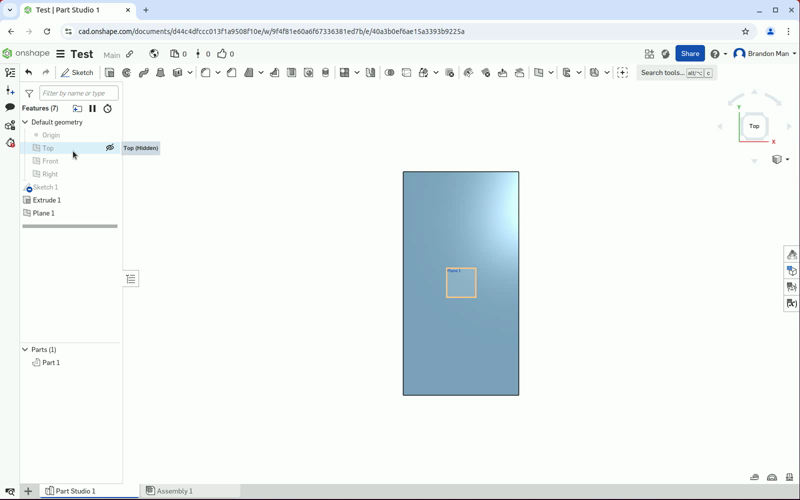
key(shift+s)
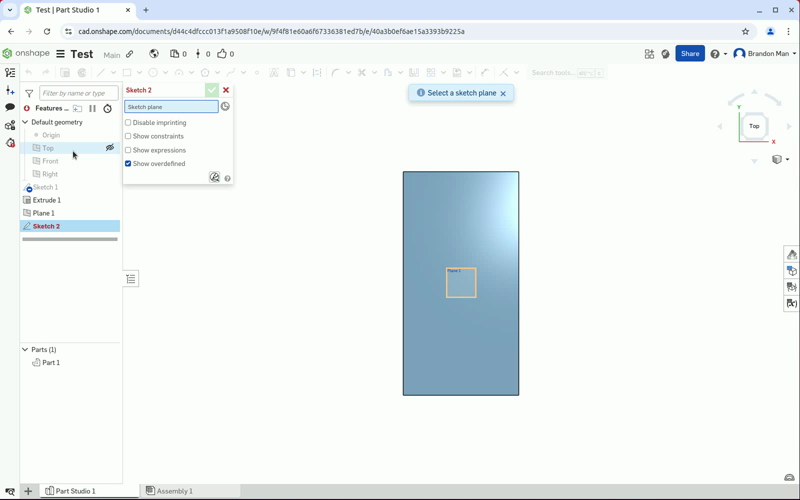
mouse_move(73, 215)
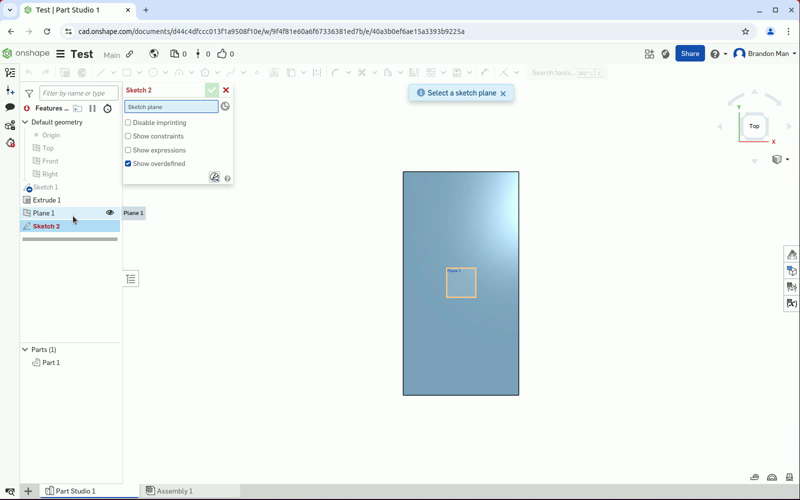
click(73, 215)
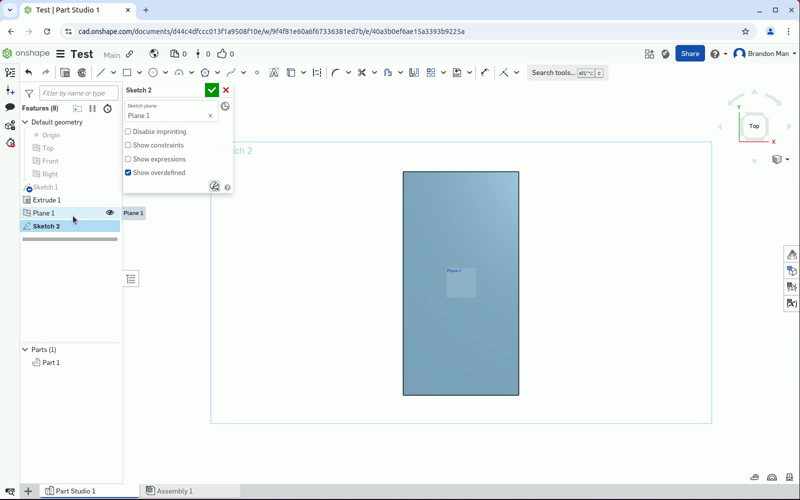
mouse_move(73, 352)
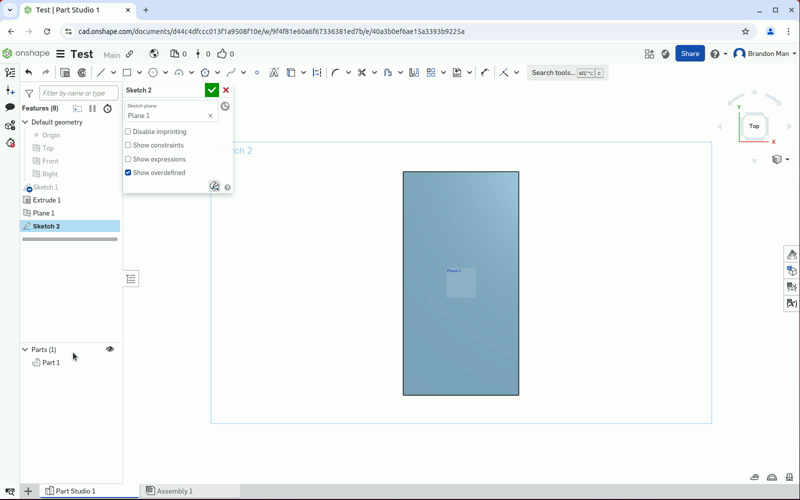
key(y)
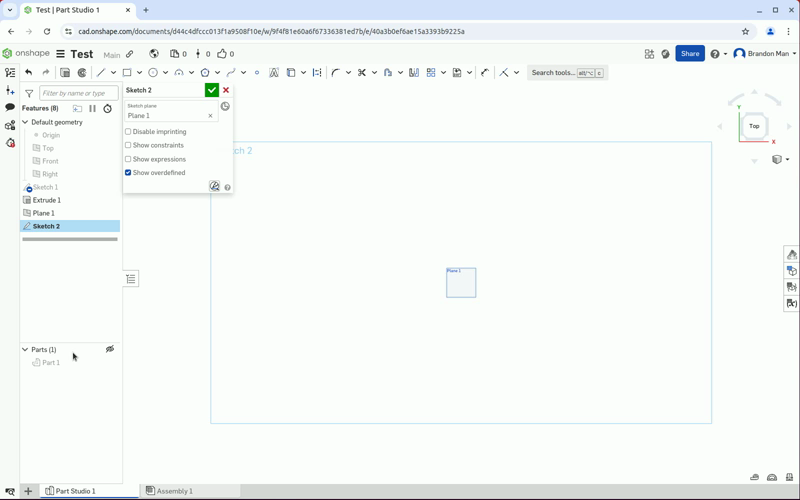
key(l)
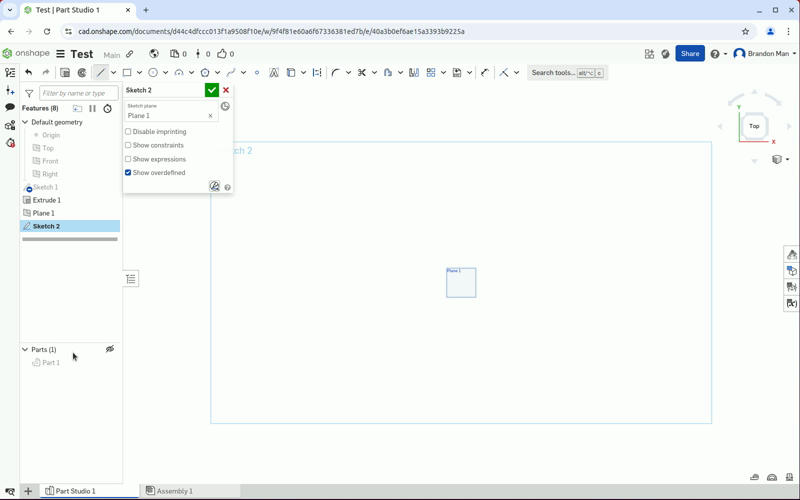
key_down(shift)
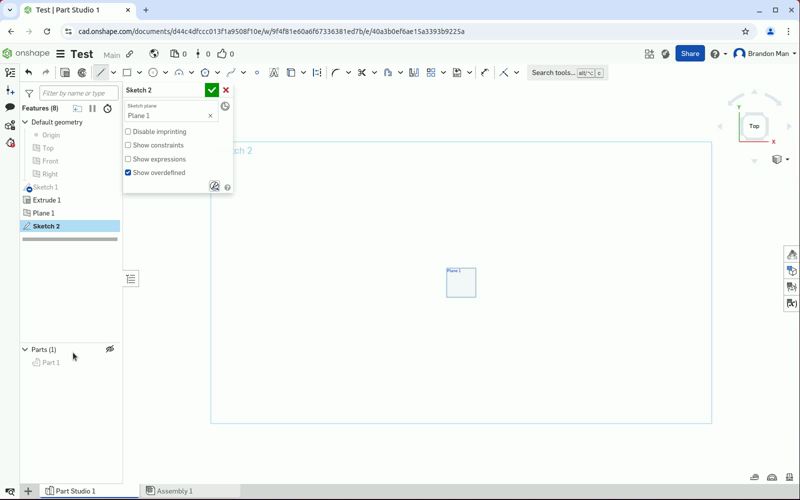
mouse_move(395, 381)
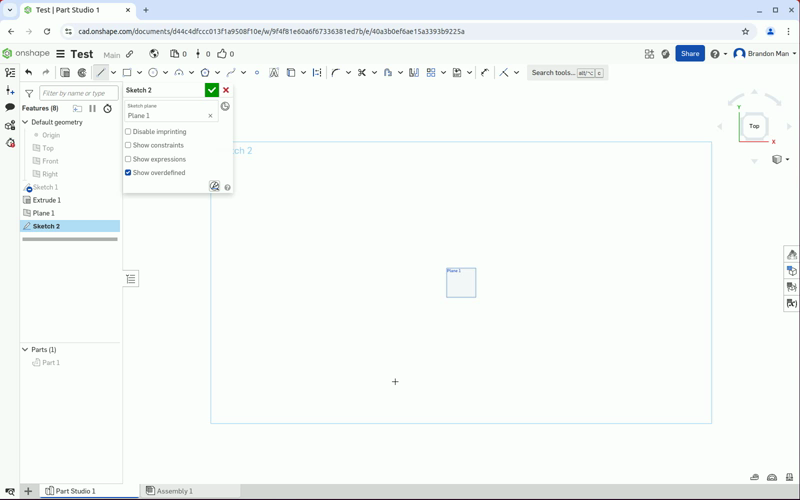
click(395, 381)
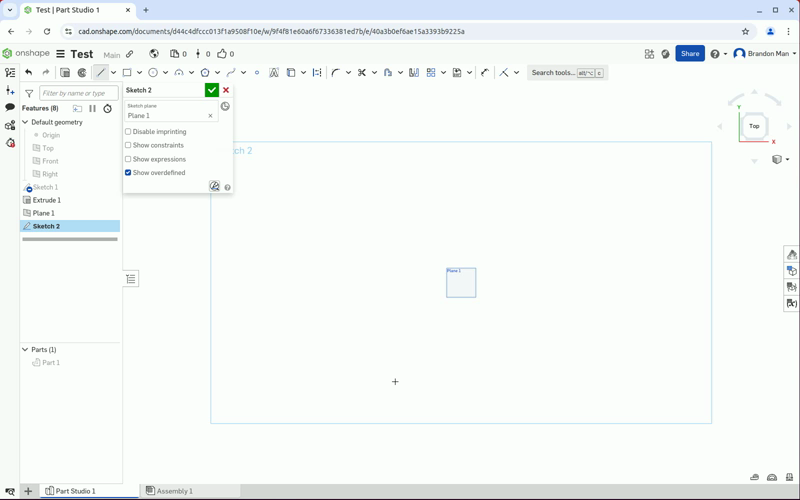
key_up(shift)
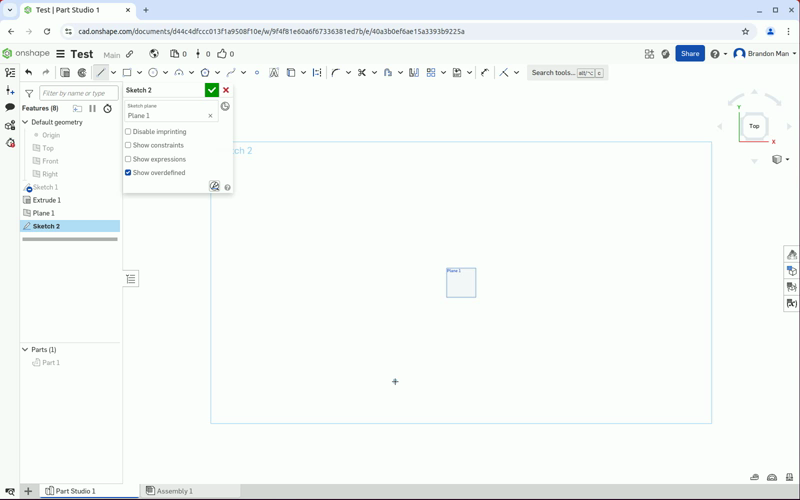
key_down(shift)
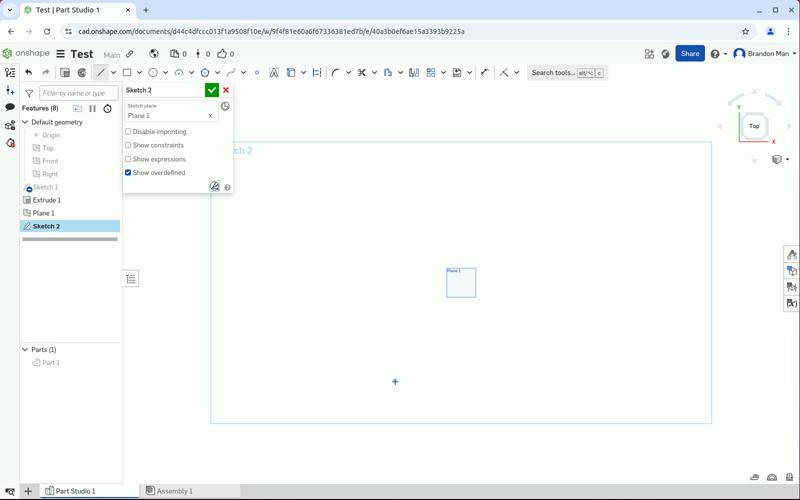
mouse_move(425, 381)
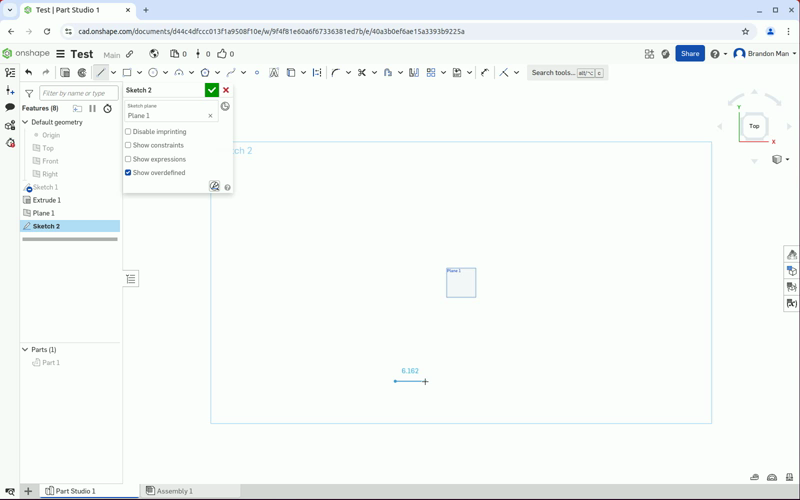
mouse_move(403, 381)
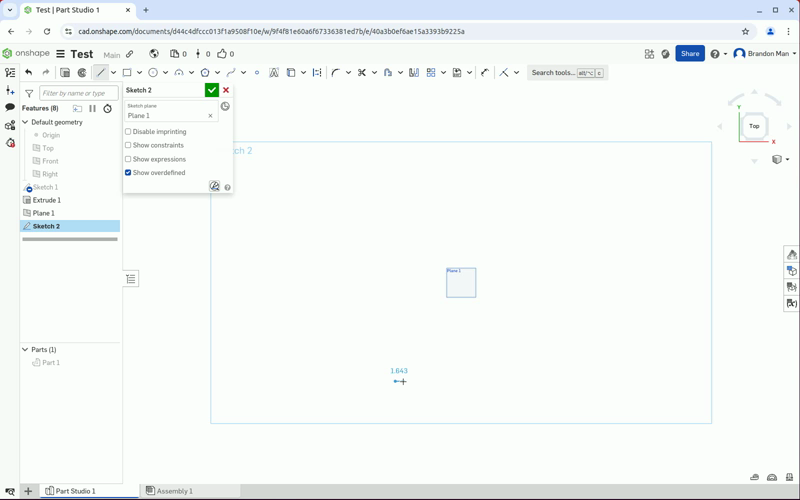
click(403, 381)
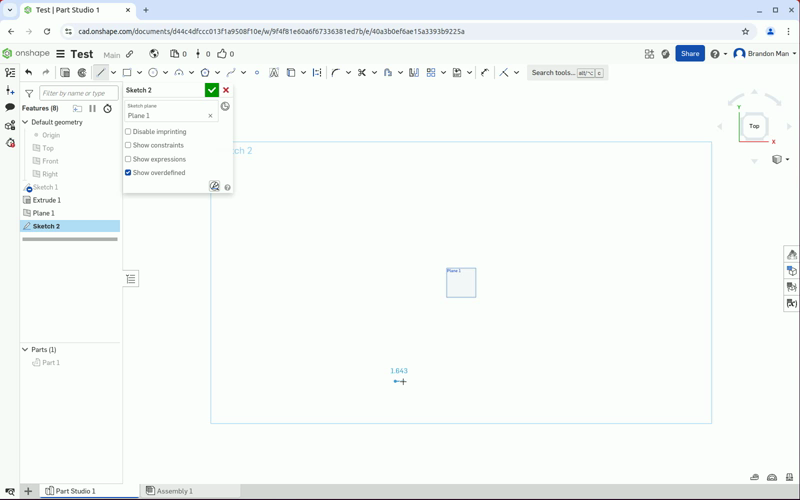
key_up(shift)
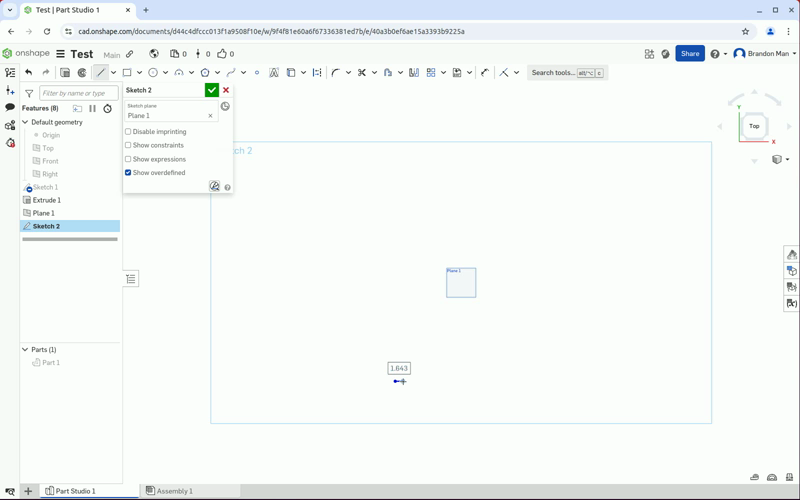
key_down(shift)
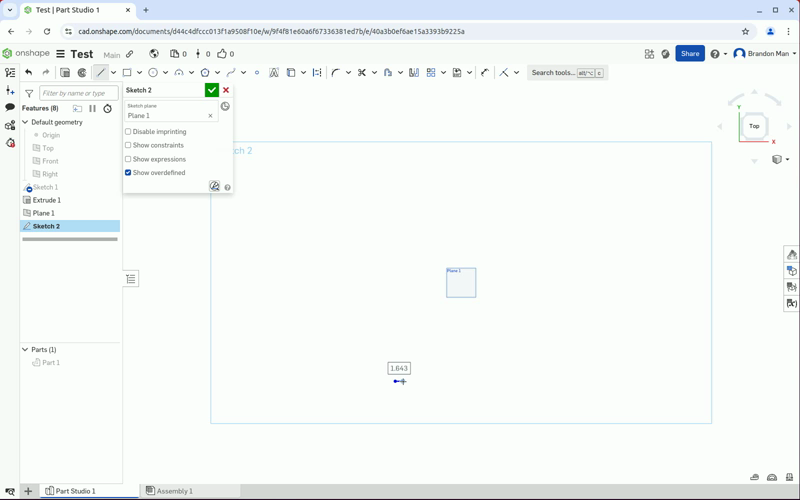
mouse_move(403, 184)
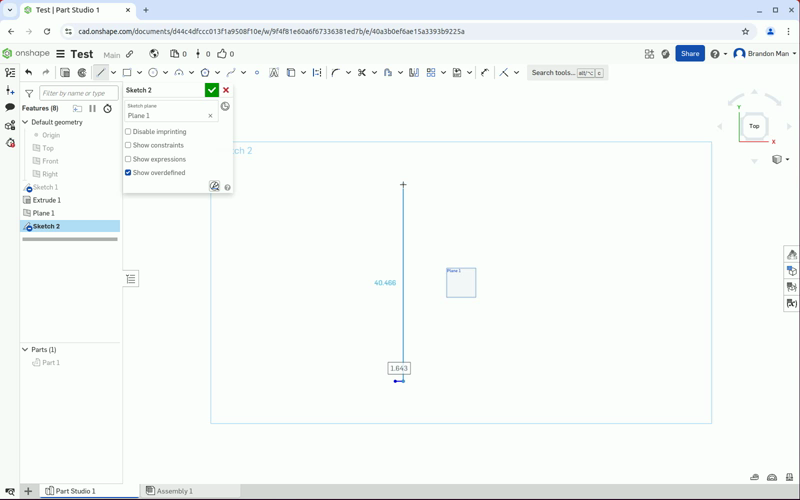
click(403, 184)
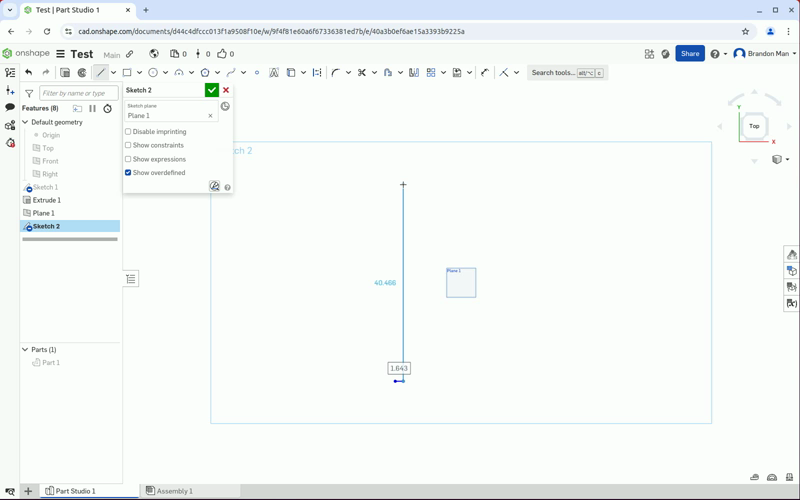
key_up(shift)
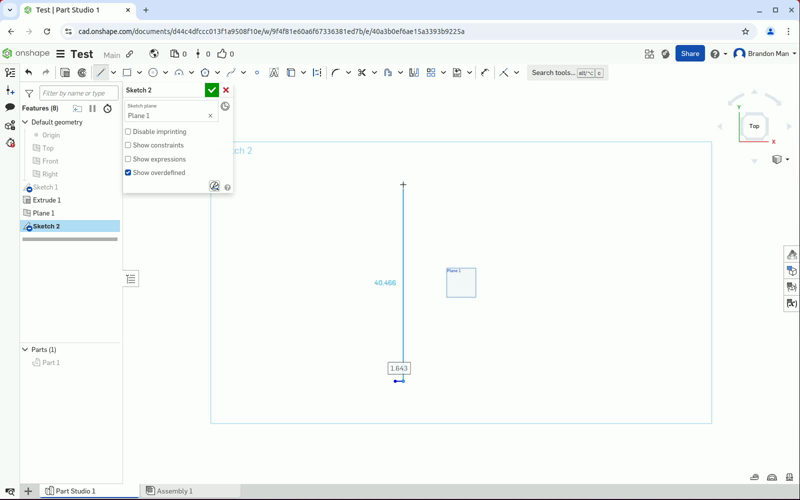
key_down(shift)
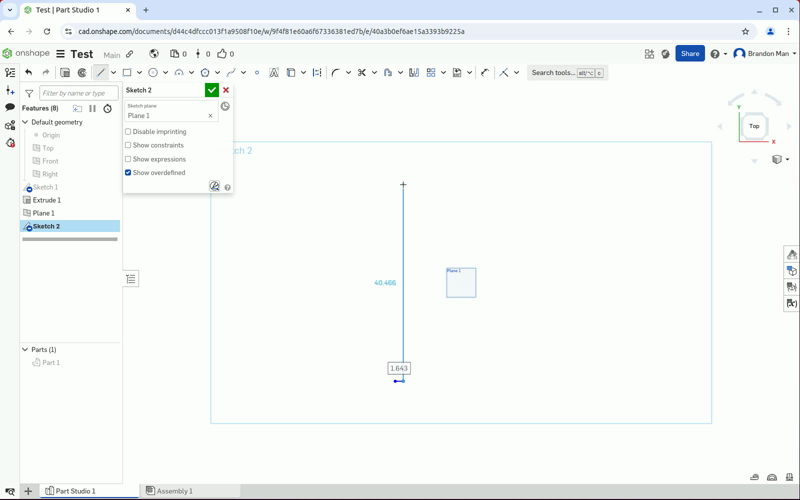
mouse_move(433, 184)
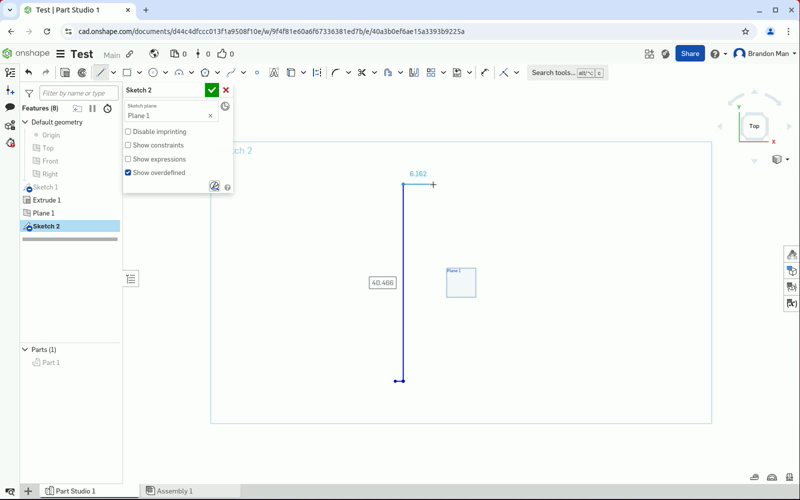
mouse_move(395, 184)
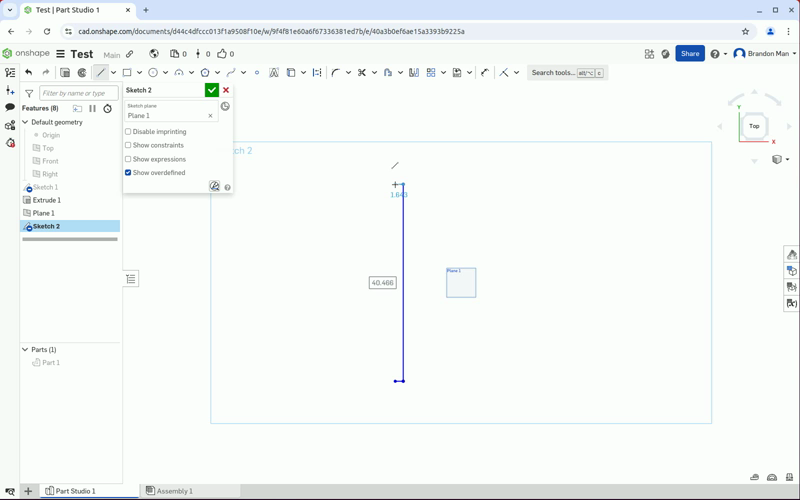
click(395, 184)
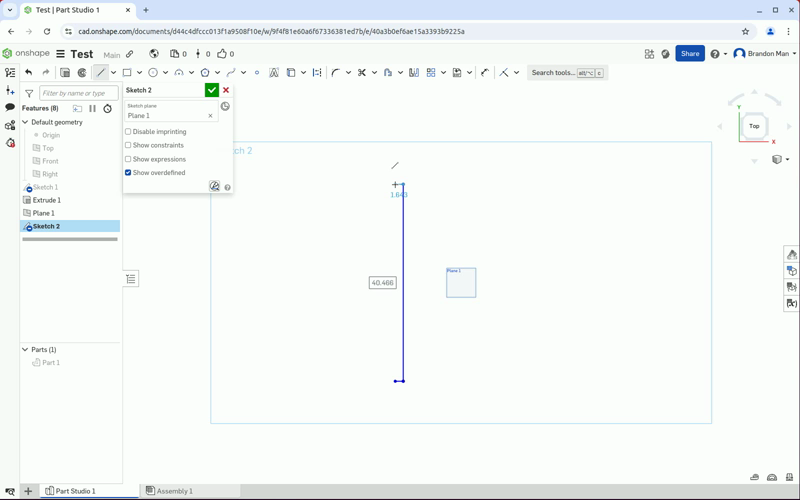
key_up(shift)
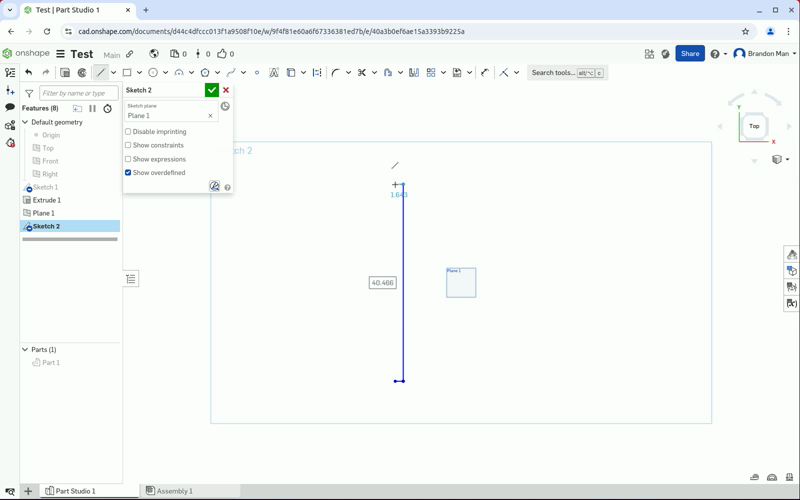
key_down(shift)
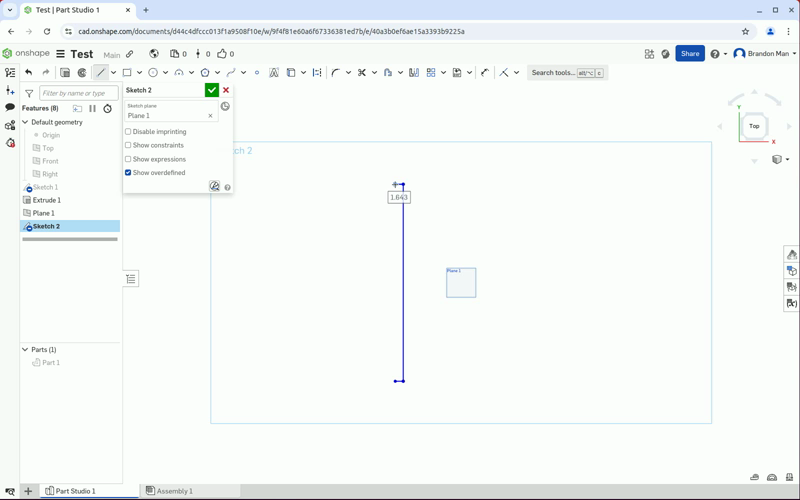
mouse_move(395, 381)
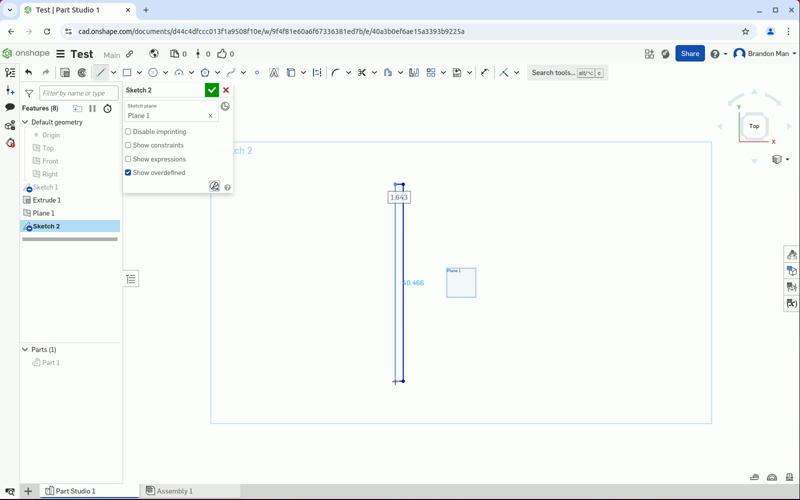
key_up(shift)
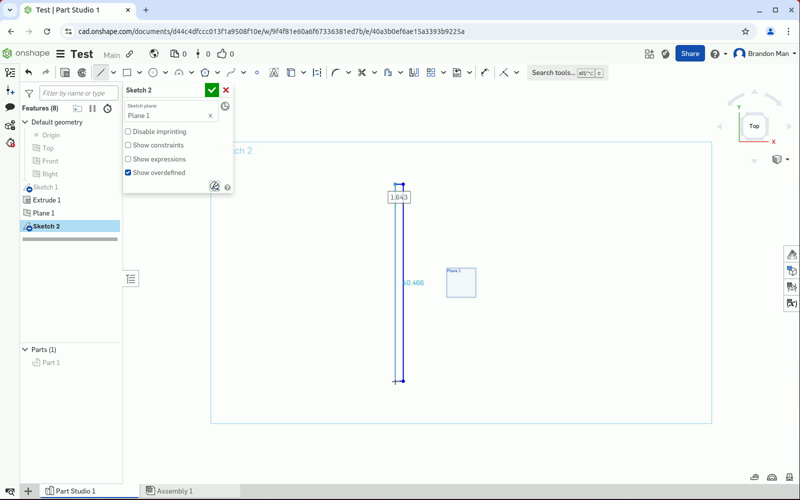
click(395, 381)
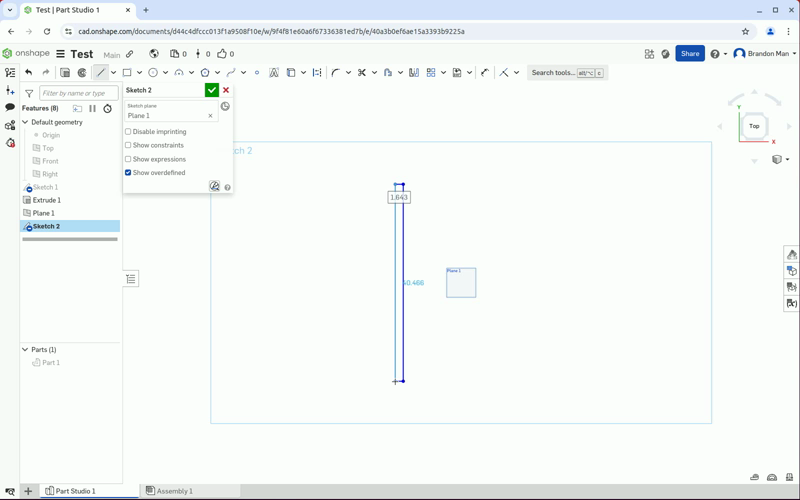
key(esc)
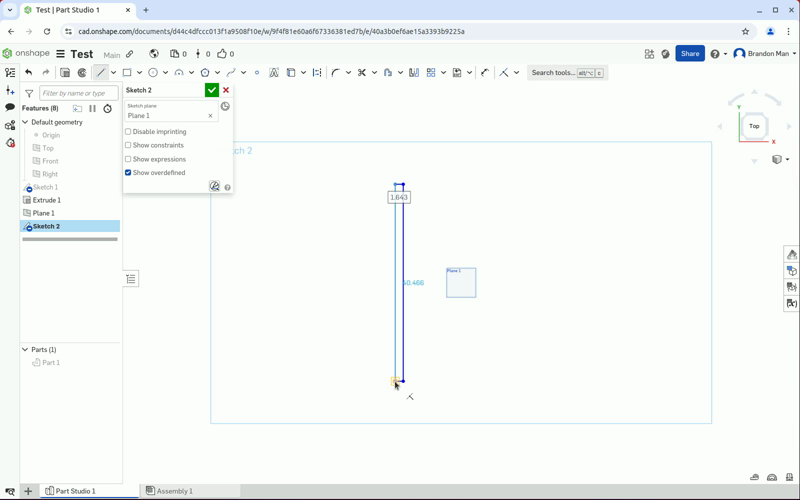
mouse_move(402, 189)
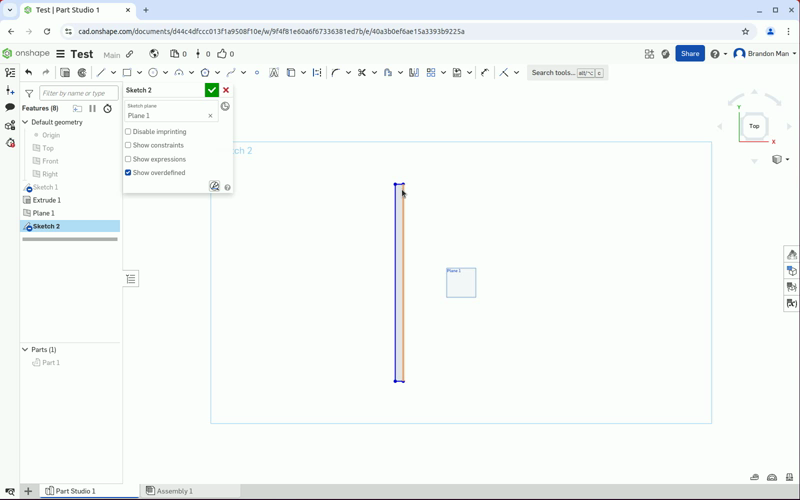
scroll(6)
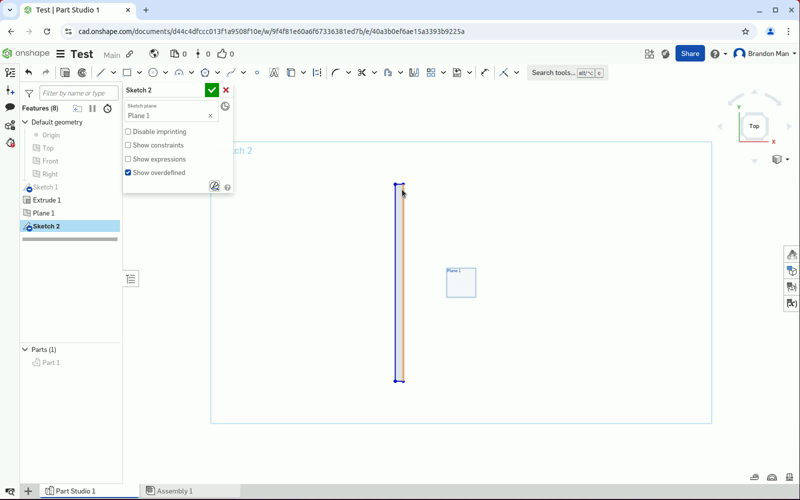
scroll(6)
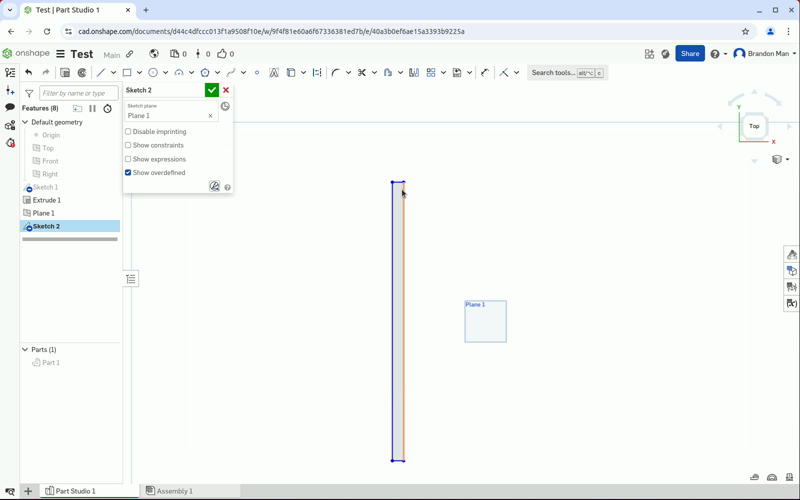
scroll(6)
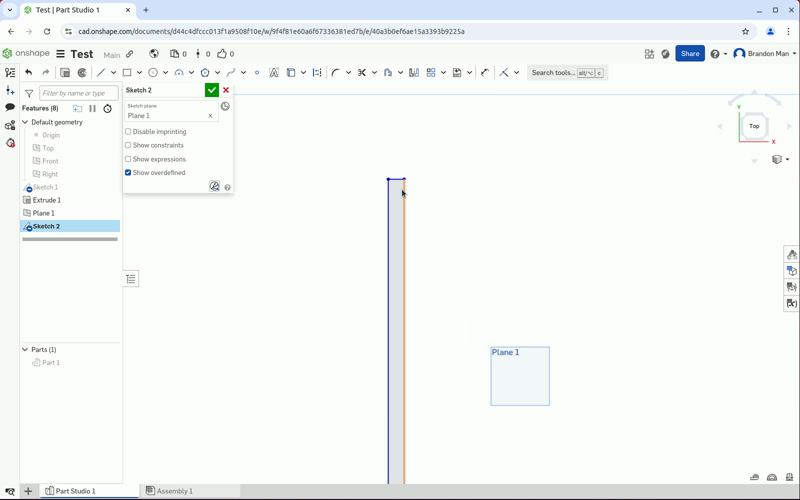
scroll(6)
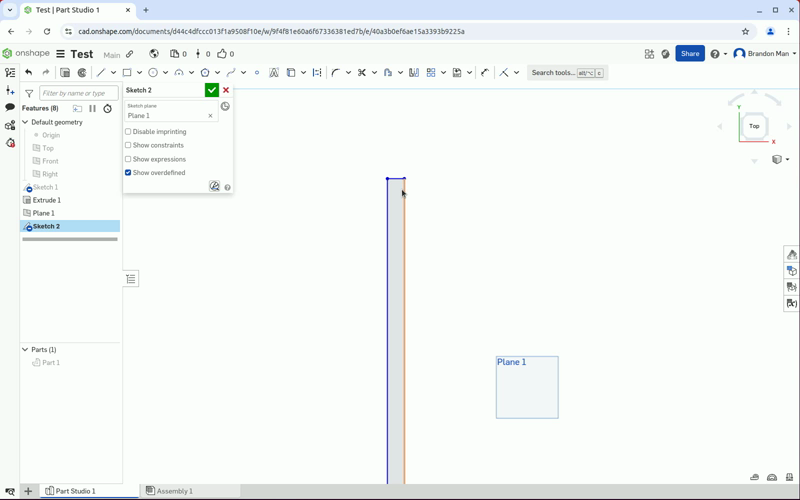
scroll(6)
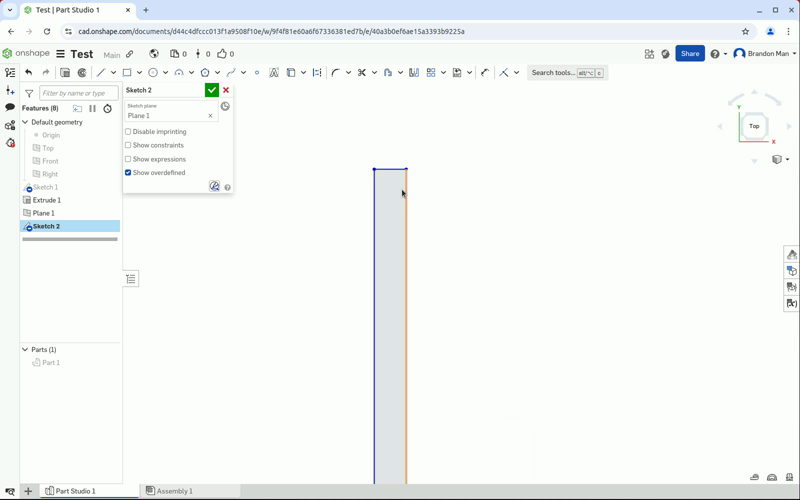
scroll(6)
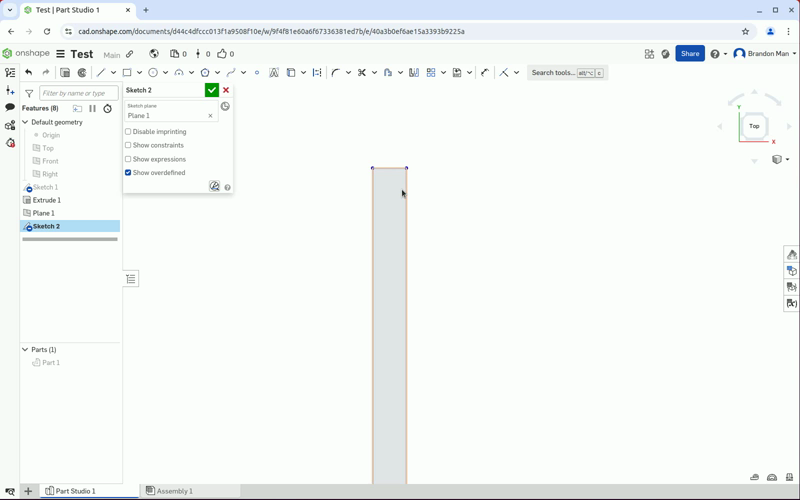
scroll(6)
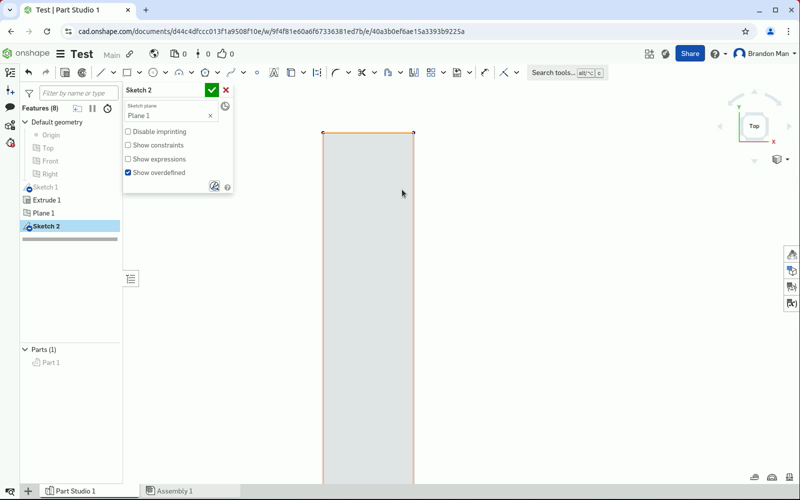
click(402, 189)
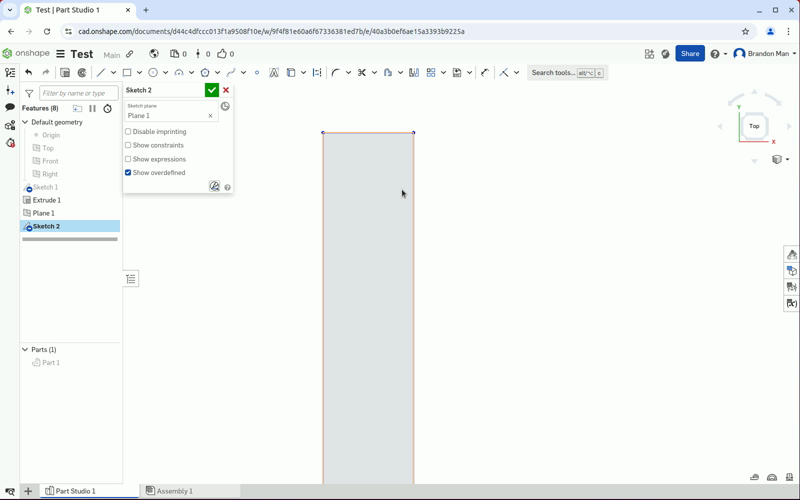
scroll(-6)
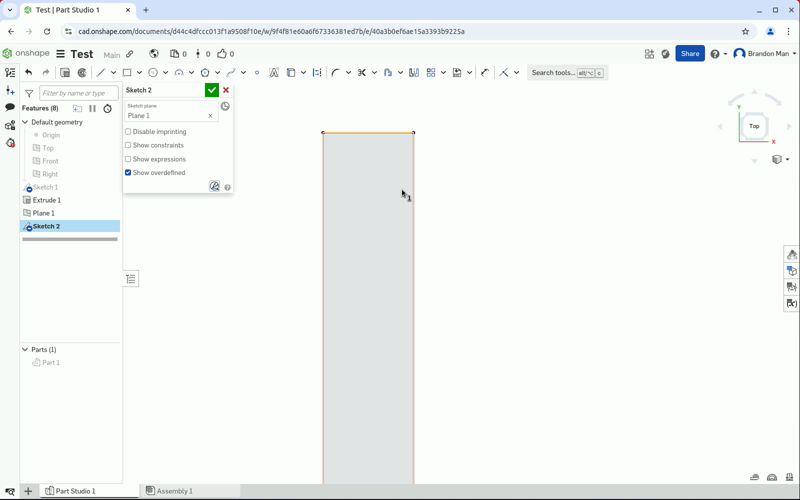
scroll(-6)
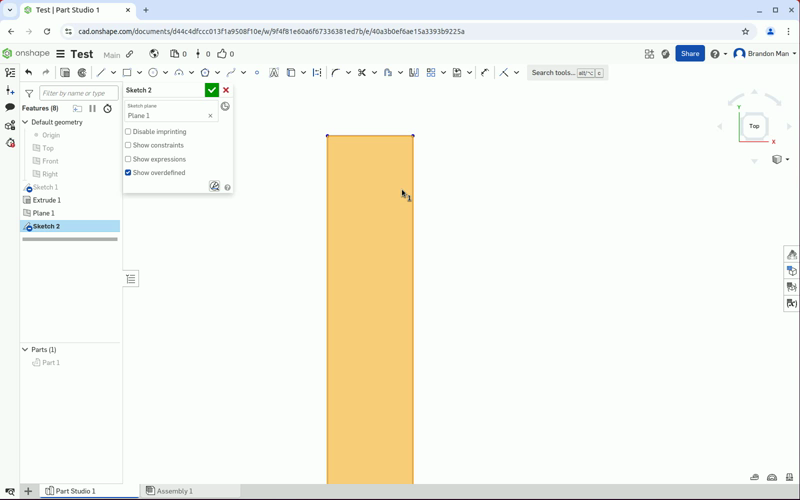
scroll(-6)
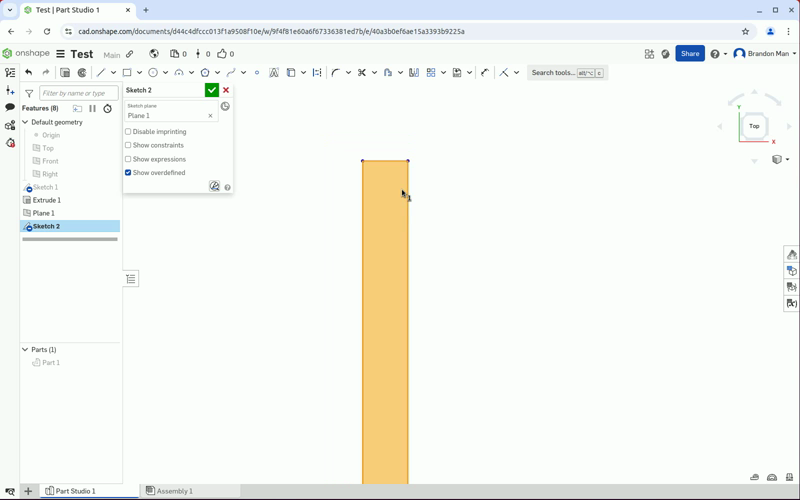
scroll(-6)
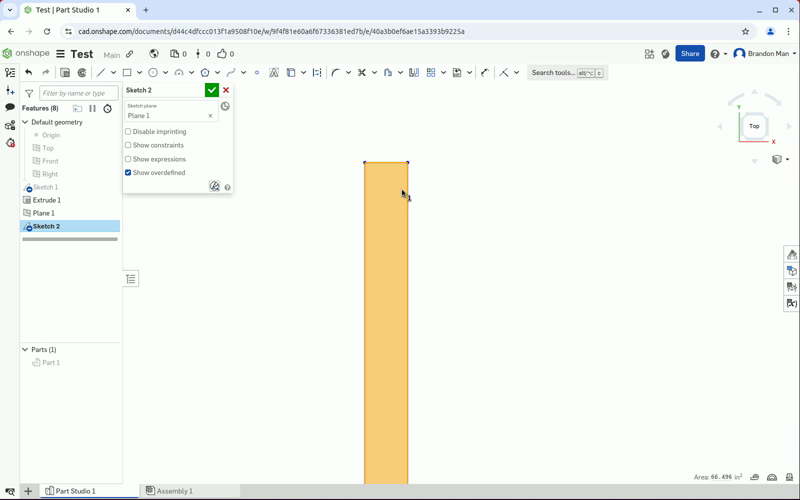
scroll(-6)
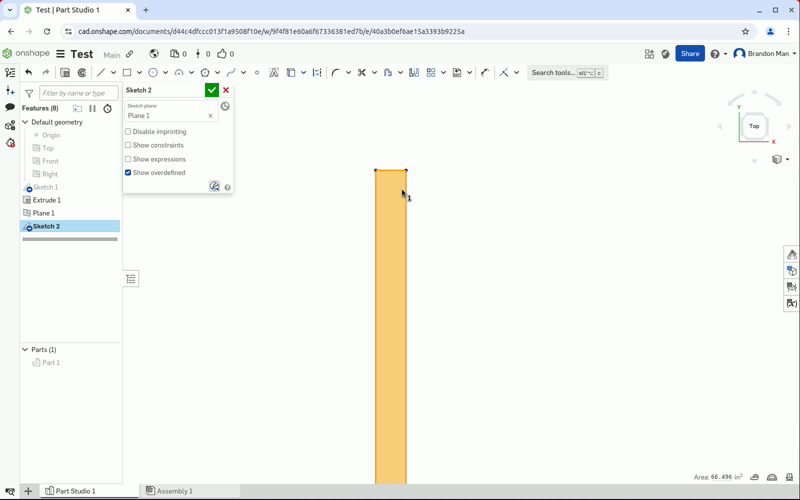
scroll(-6)
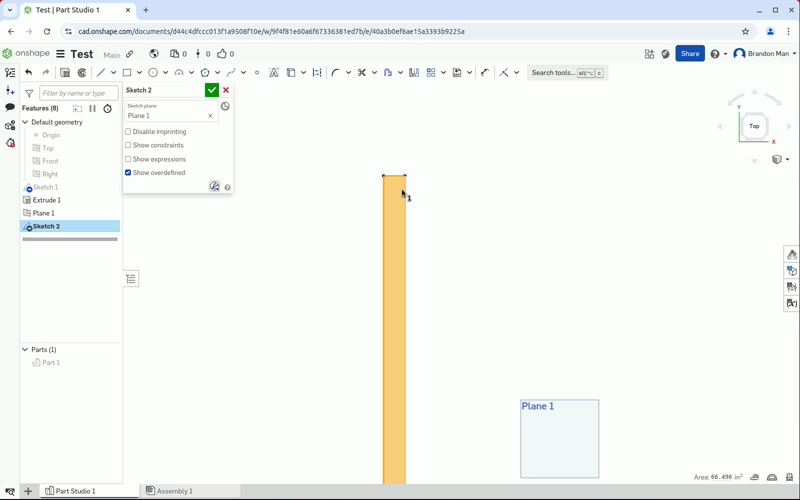
scroll(-6)
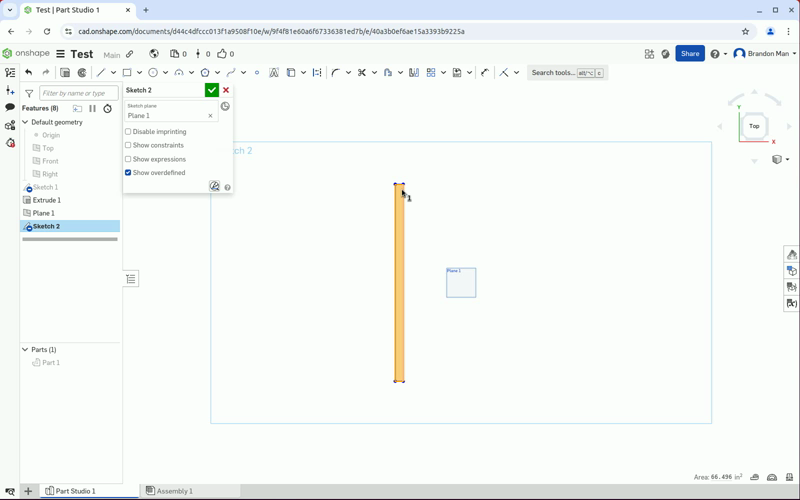
mouse_move(73, 352)
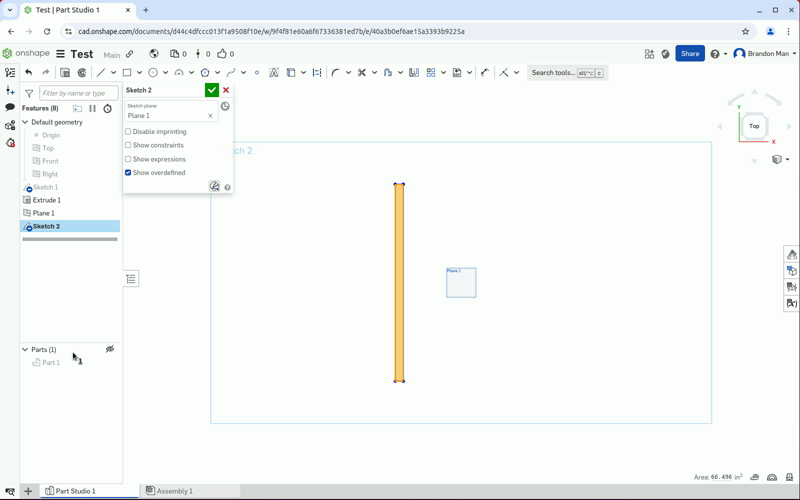
key(shift+y)
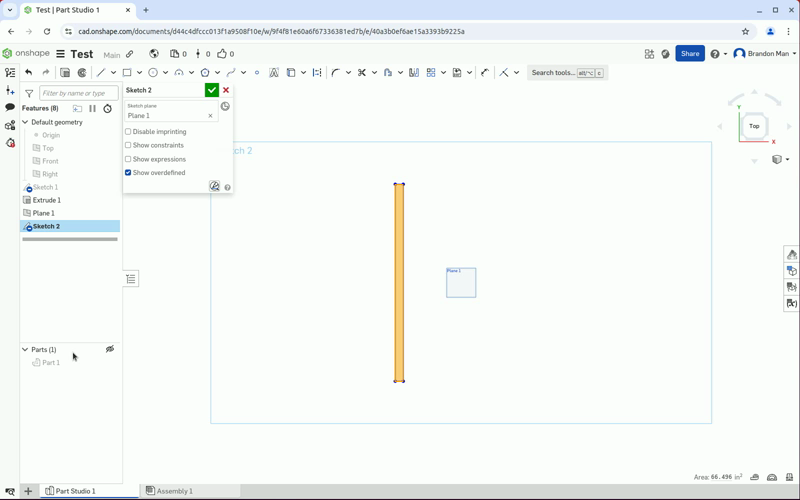
key(shift+e)
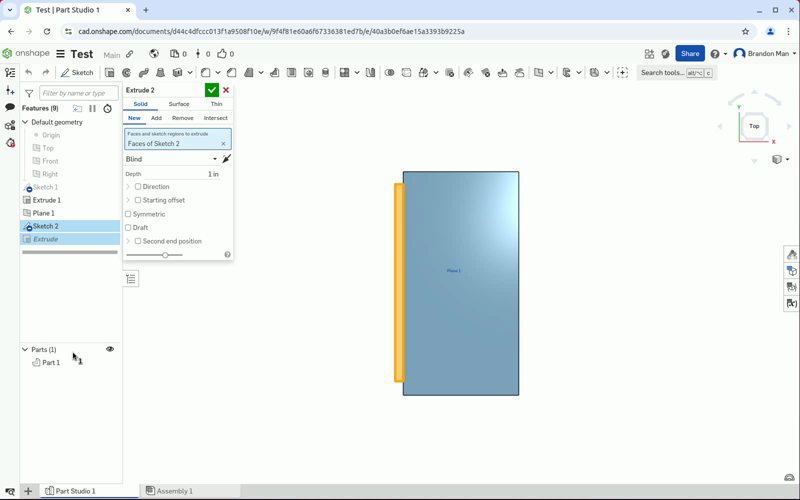
mouse_move(143, 106)
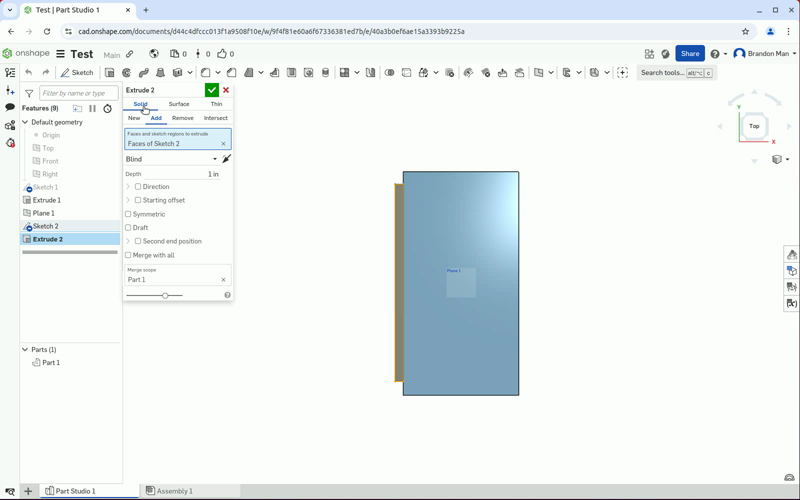
click(143, 106)
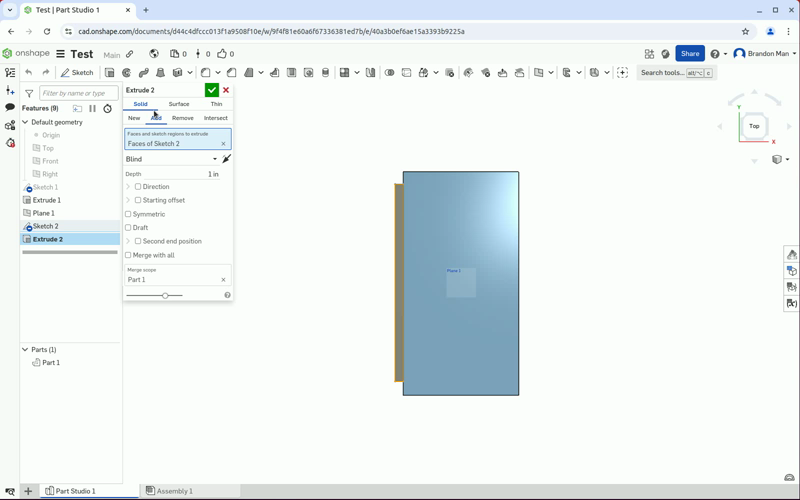
mouse_move(186, 120)
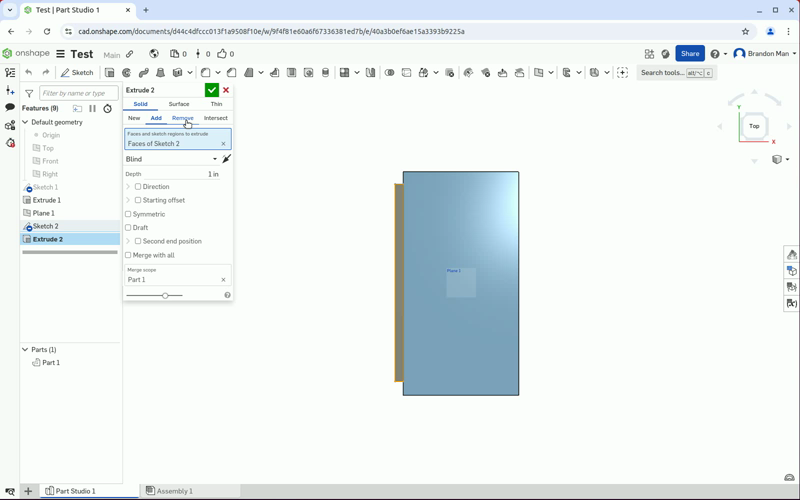
click(186, 120)
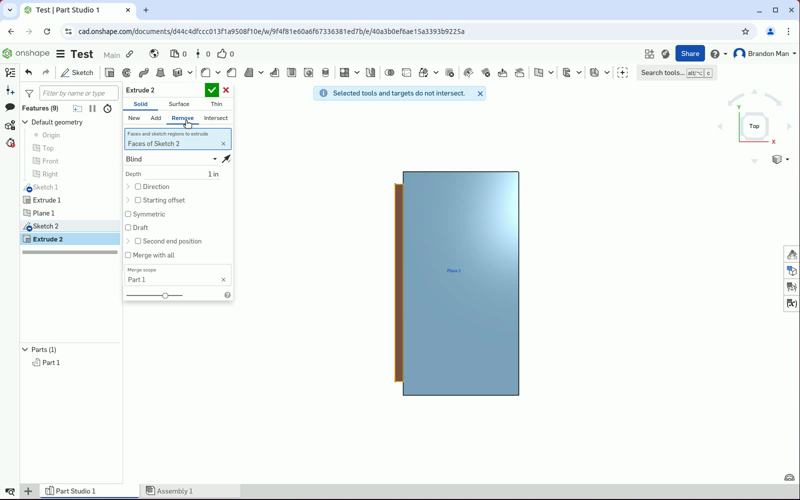
key(tab, 4)
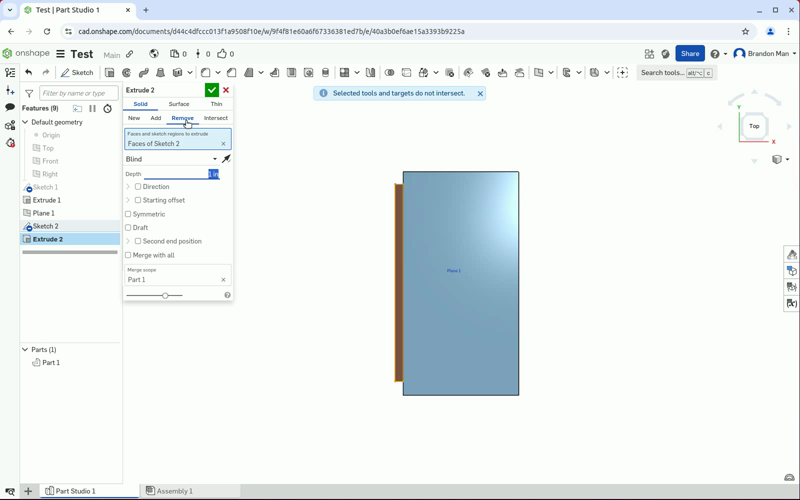
text(10.832)
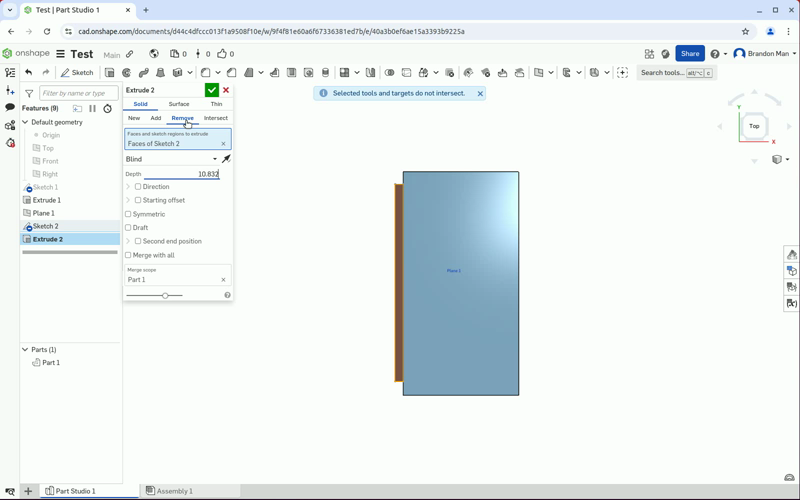
key(tab, 6)
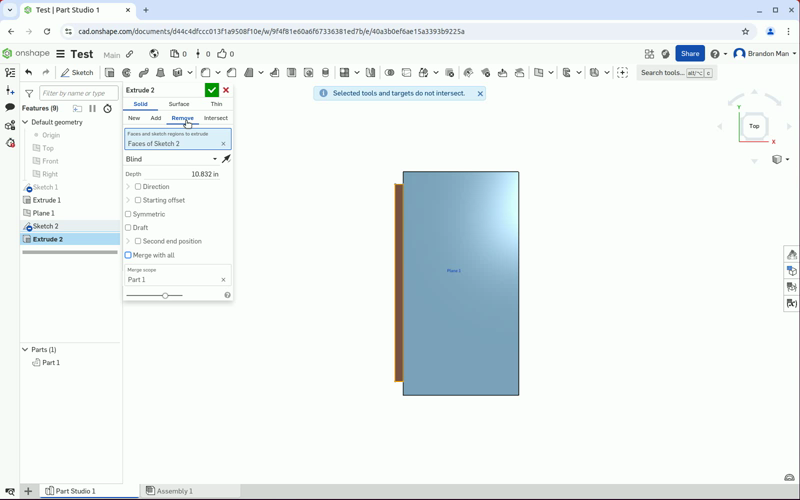
key(space)
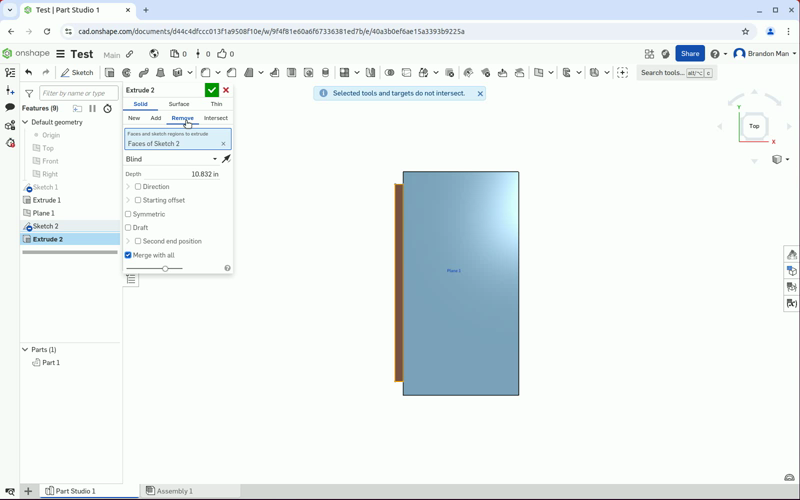
key(enter)
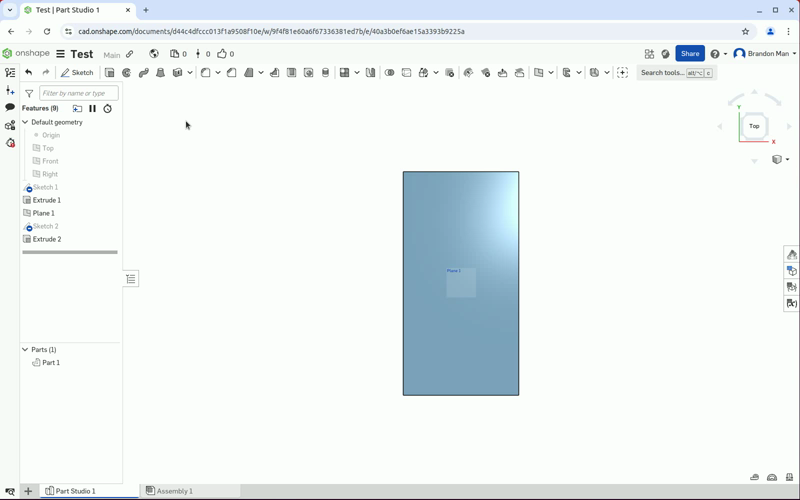
key(shift+h)
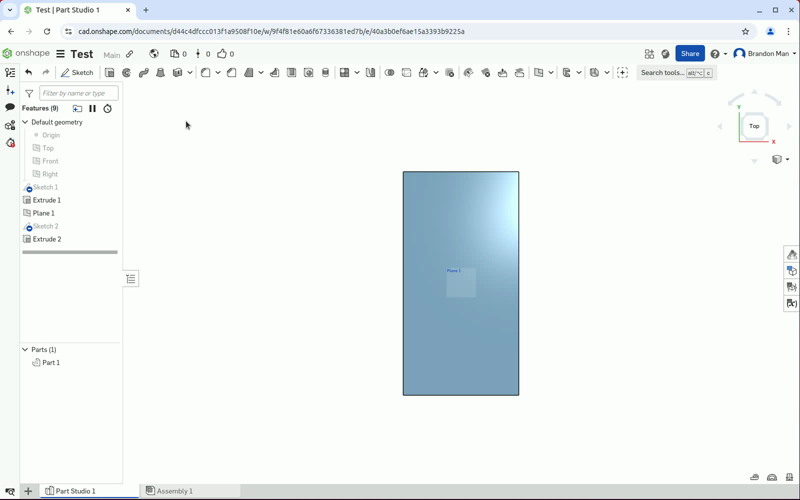
key(shift+h)
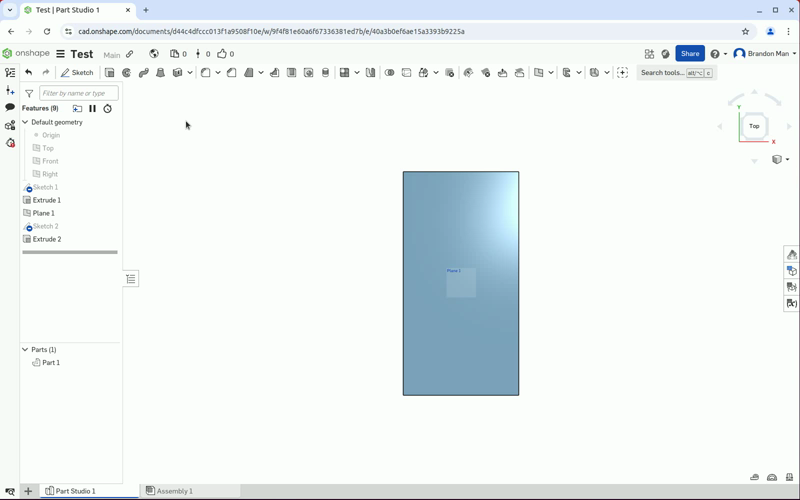
mouse_move(73, 189)
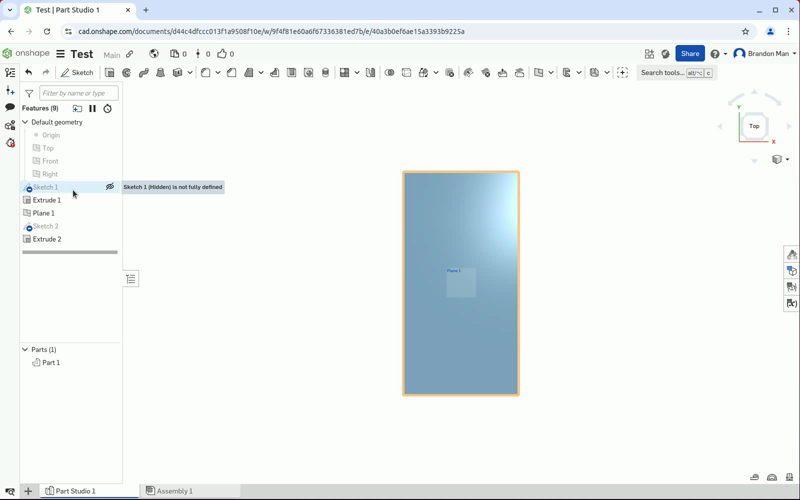
click(73, 189)
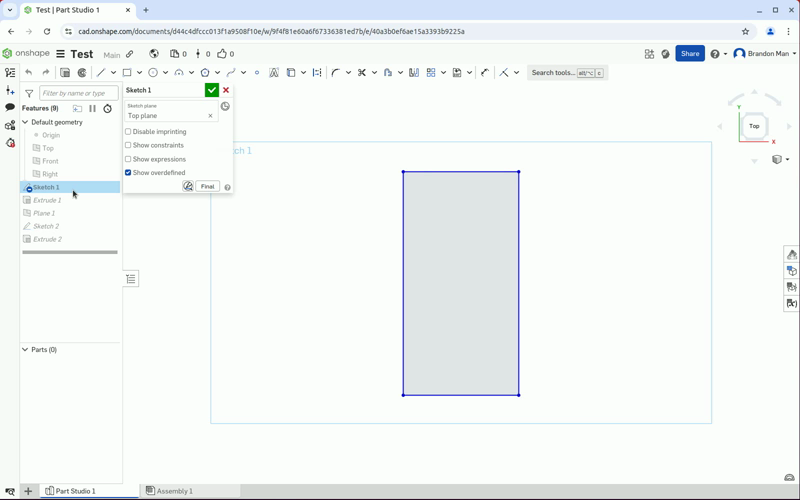
mouse_move(229, 92)
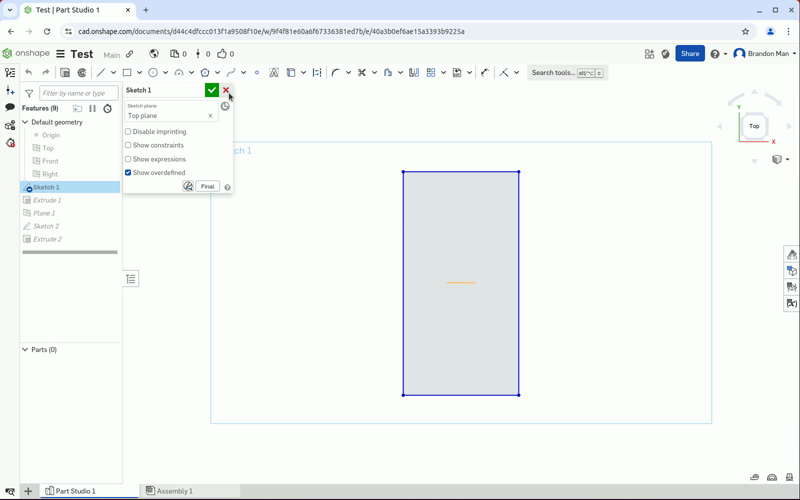
click(229, 92)
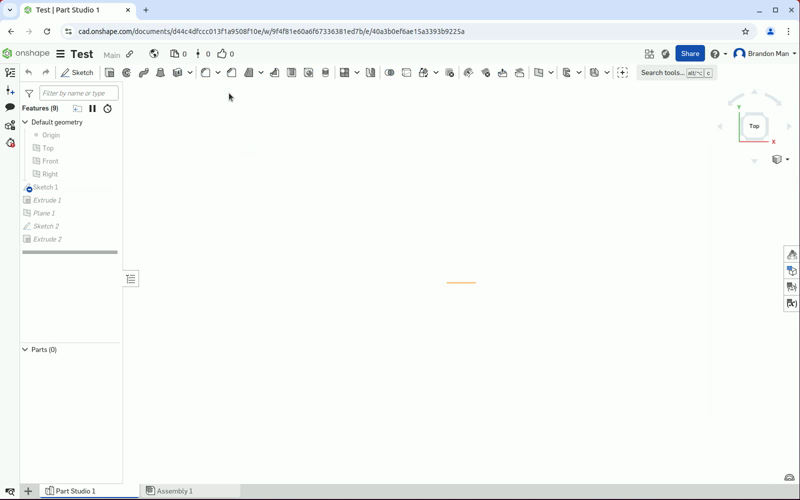
key(shift+s)
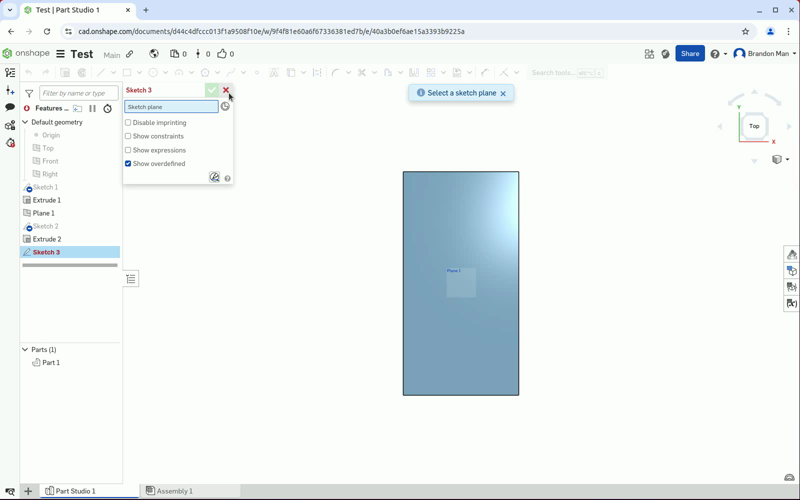
mouse_move(73, 215)
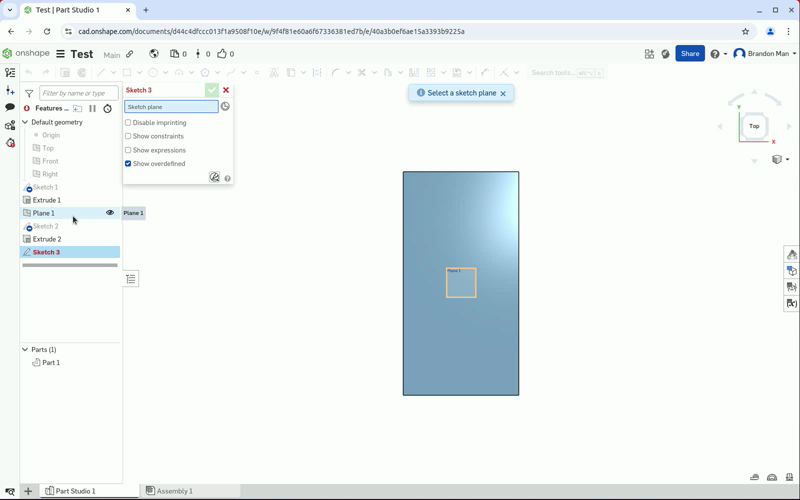
click(73, 215)
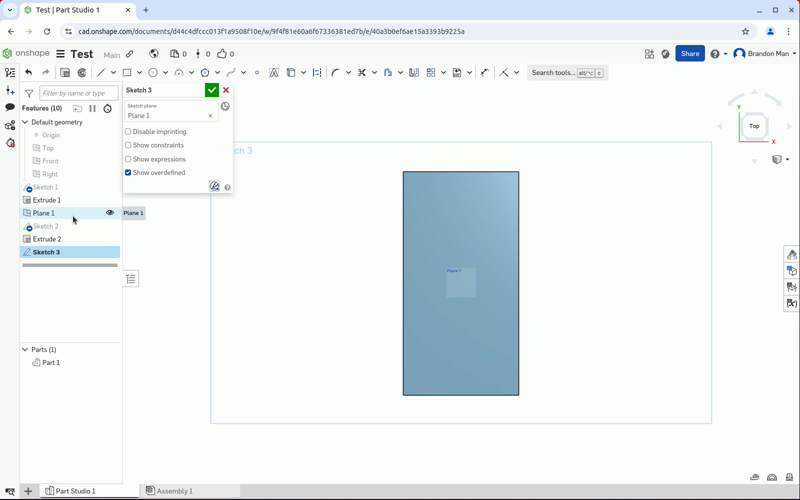
mouse_move(73, 352)
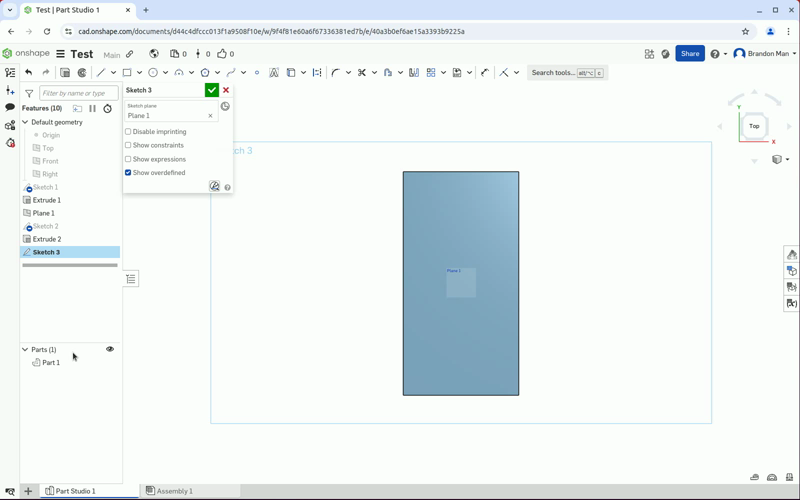
key(y)
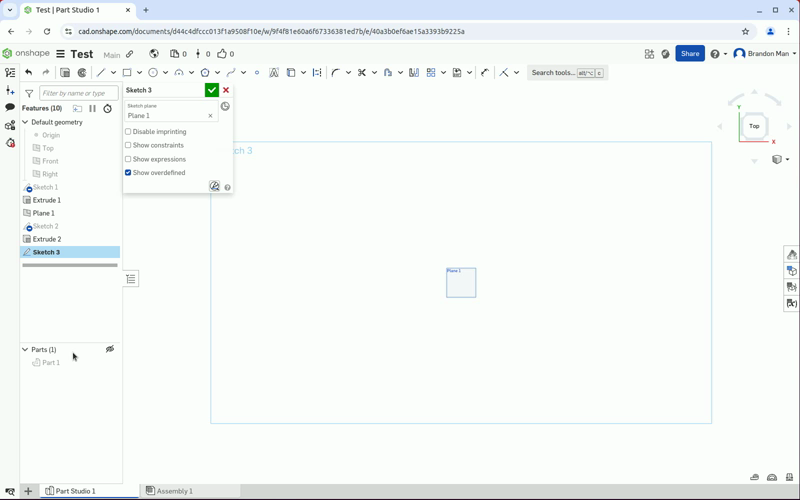
key(l)
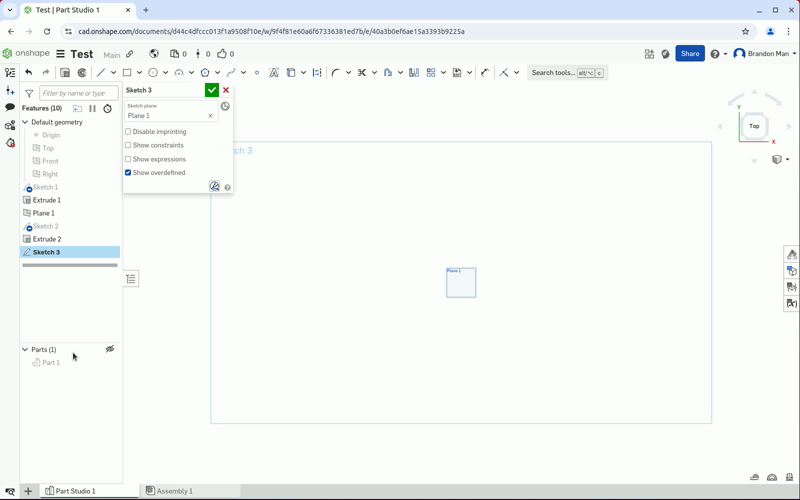
key_down(shift)
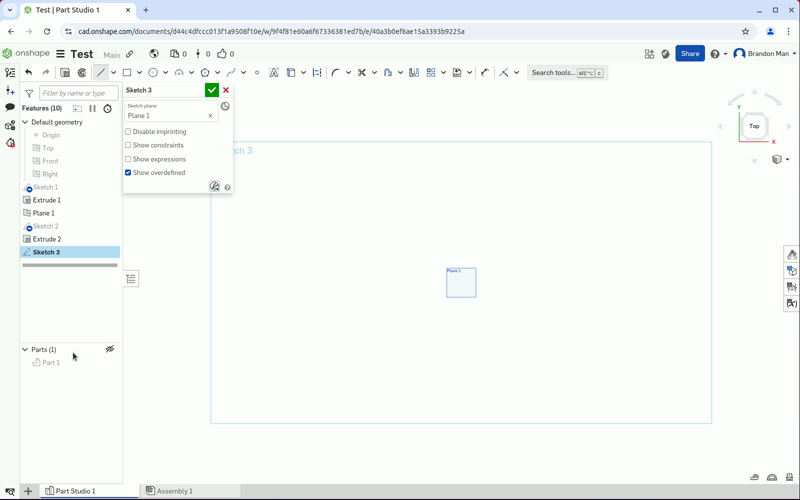
mouse_move(518, 381)
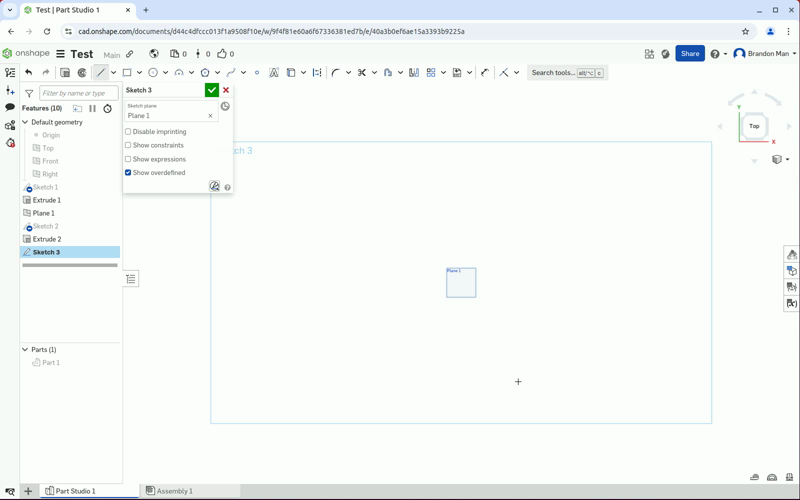
click(518, 381)
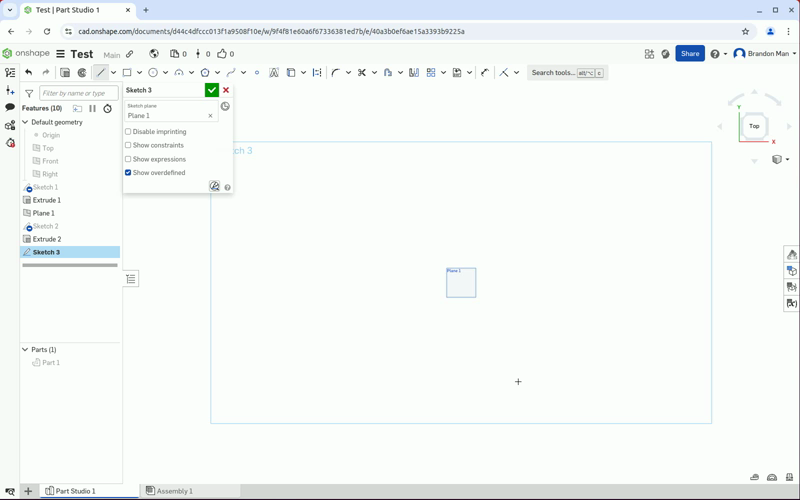
key_up(shift)
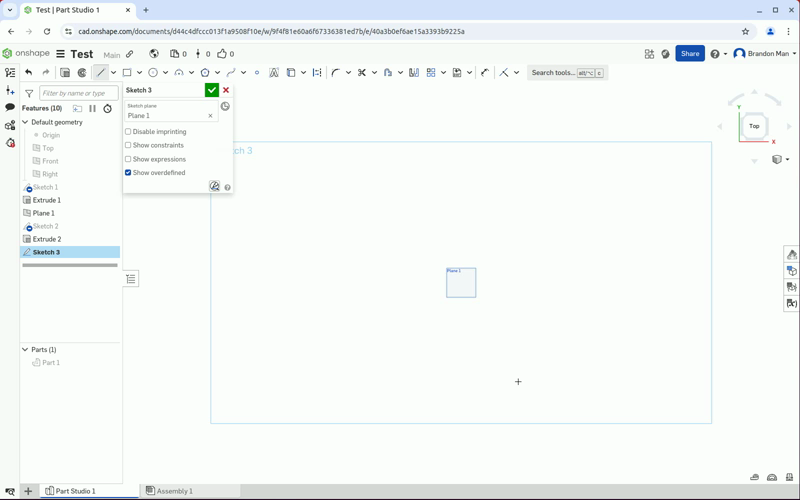
key_down(shift)
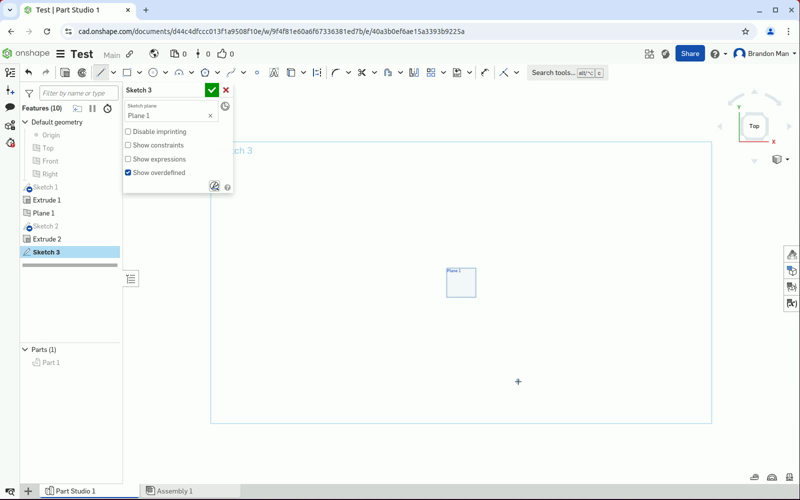
mouse_move(548, 381)
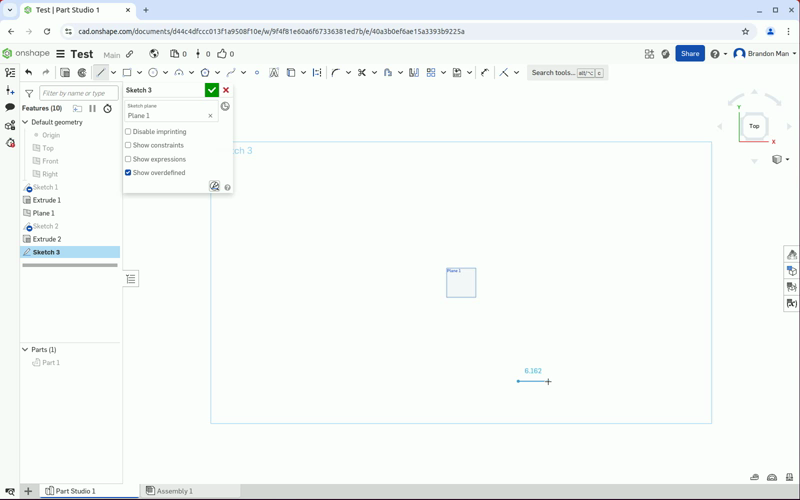
mouse_move(526, 381)
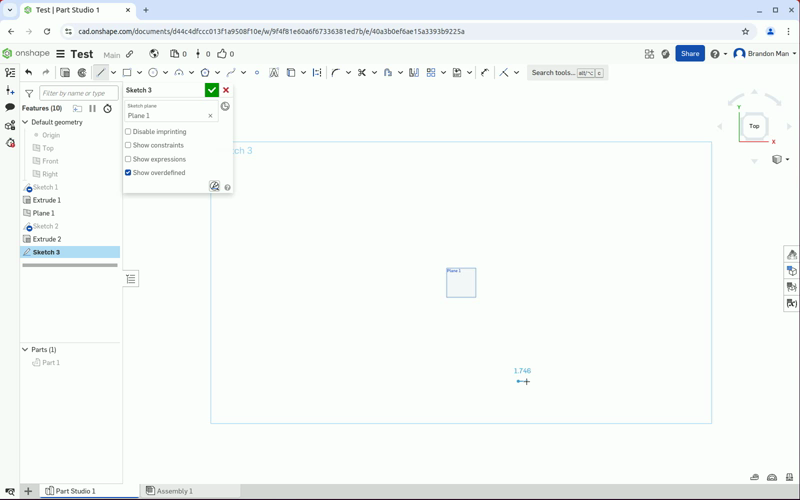
click(526, 381)
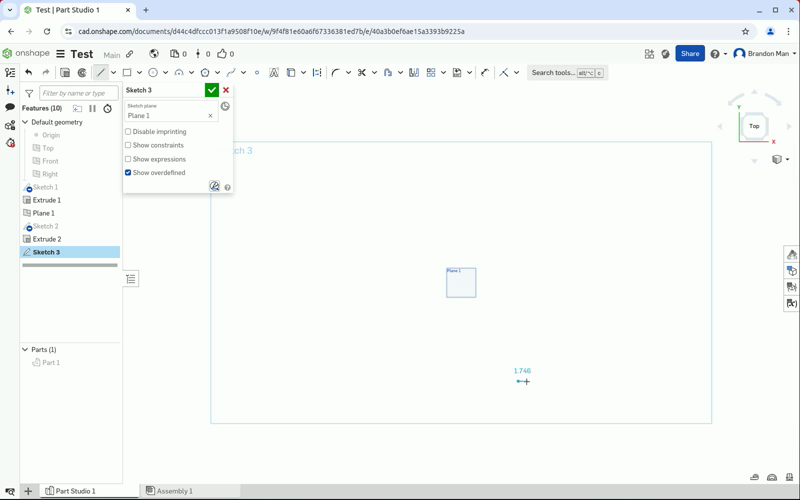
key_up(shift)
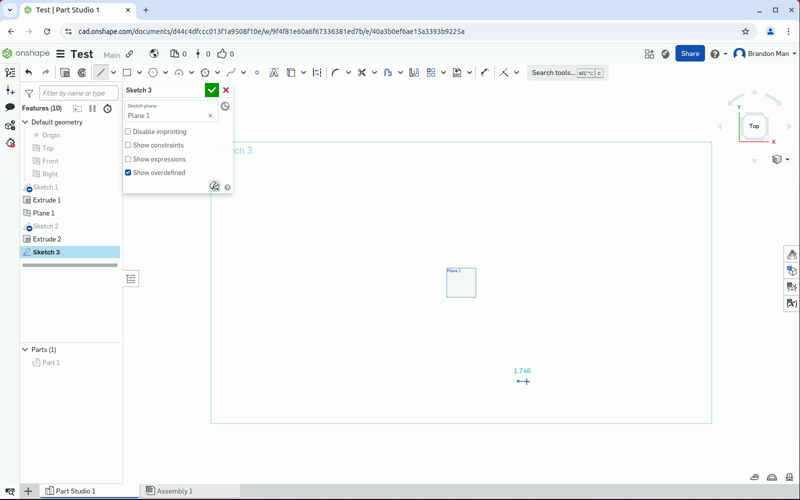
key_down(shift)
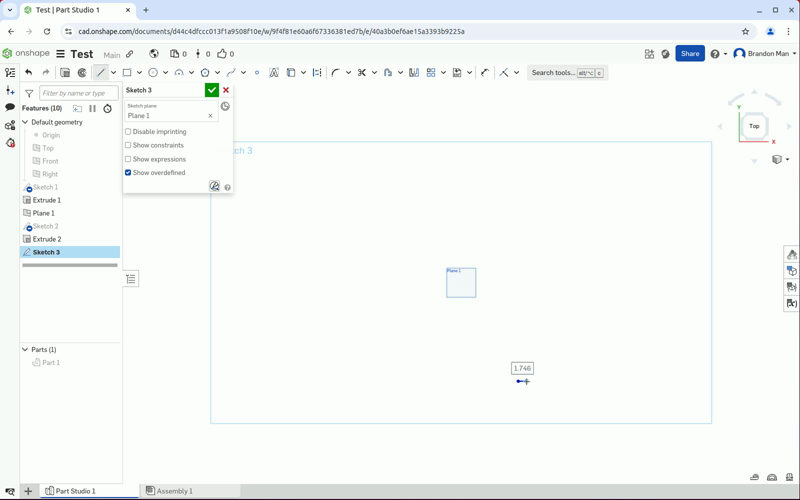
mouse_move(526, 184)
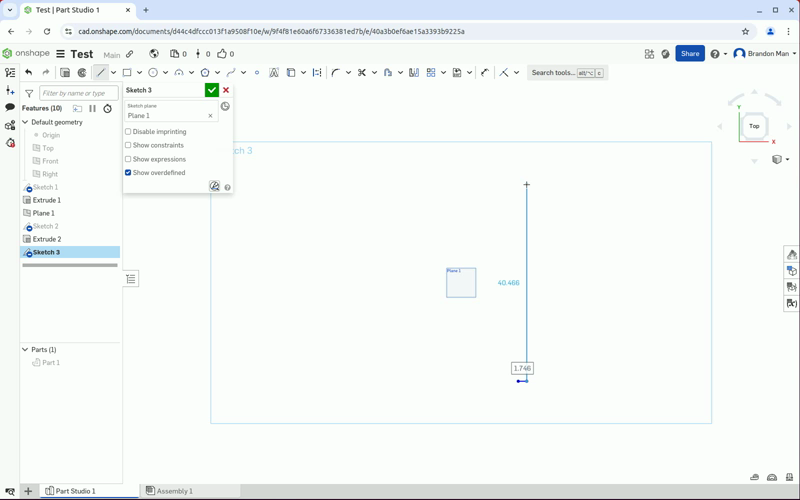
click(526, 184)
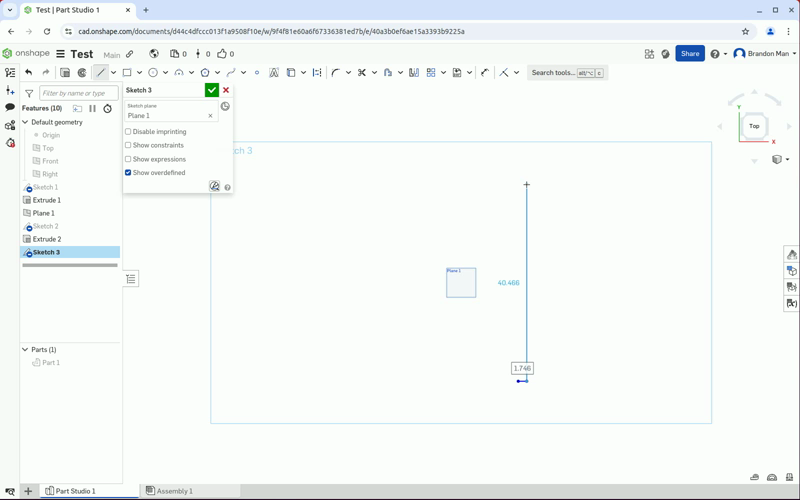
key_up(shift)
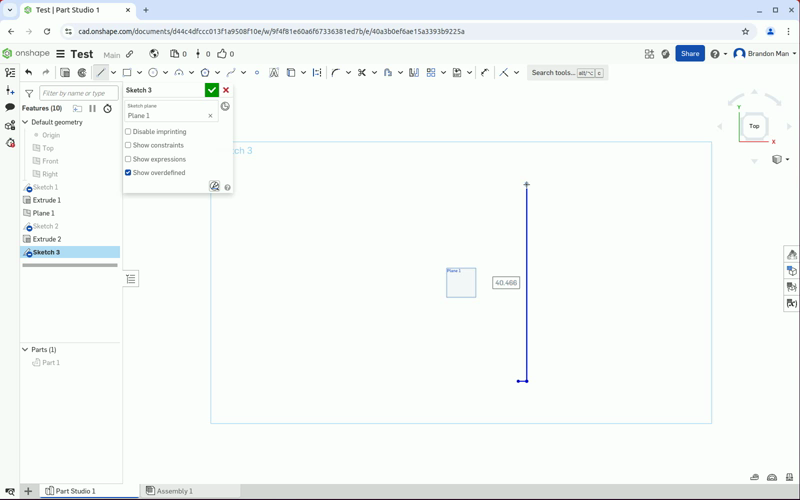
key_down(shift)
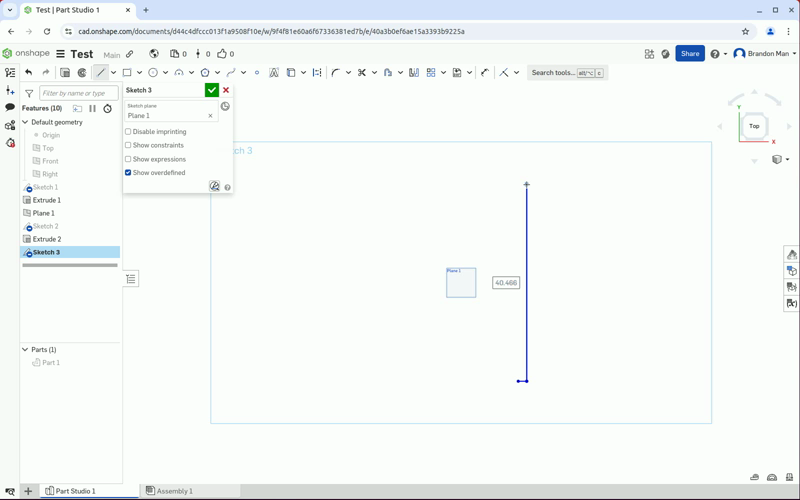
mouse_move(556, 184)
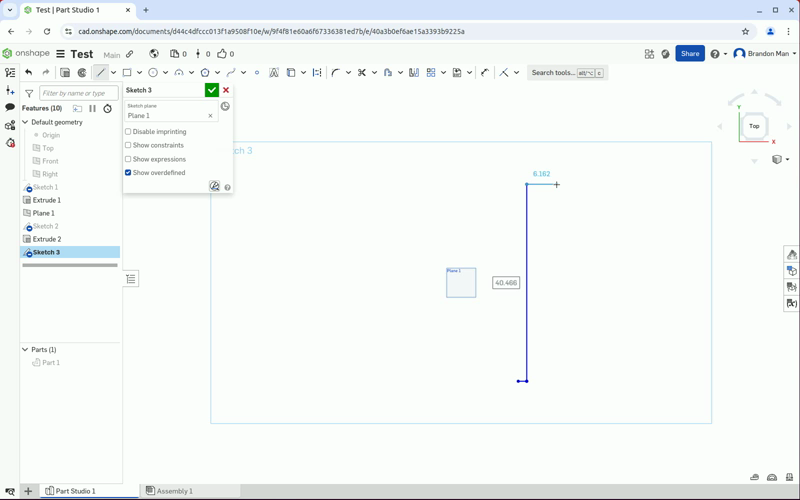
mouse_move(518, 184)
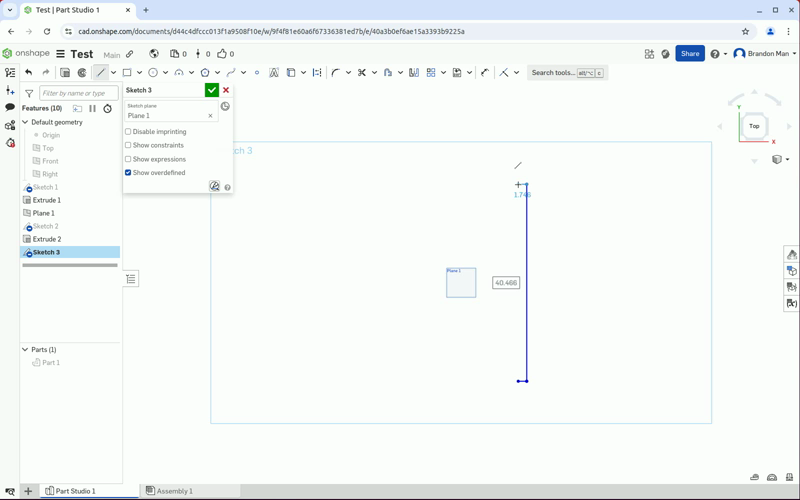
click(518, 184)
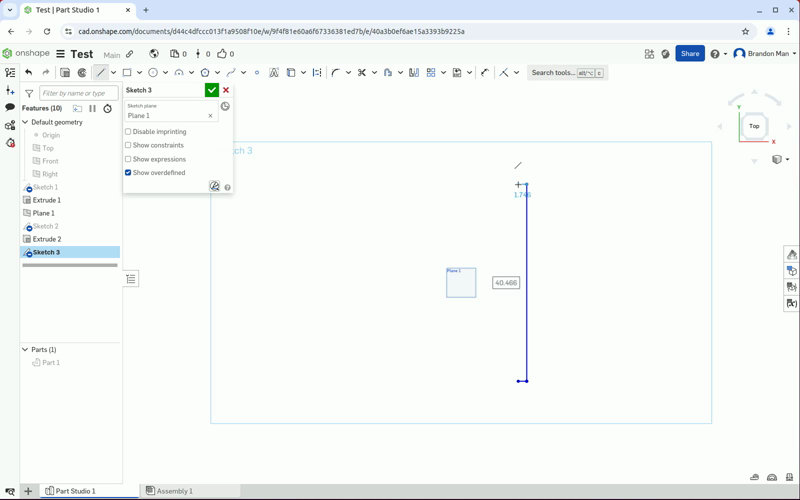
key_up(shift)
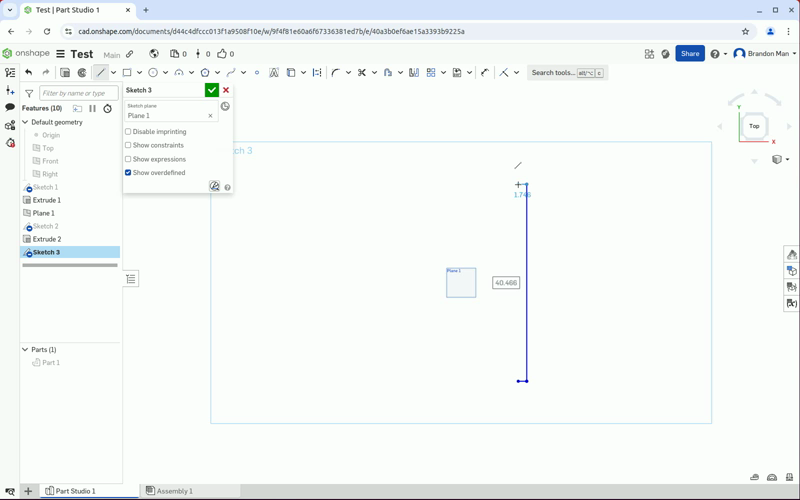
key_down(shift)
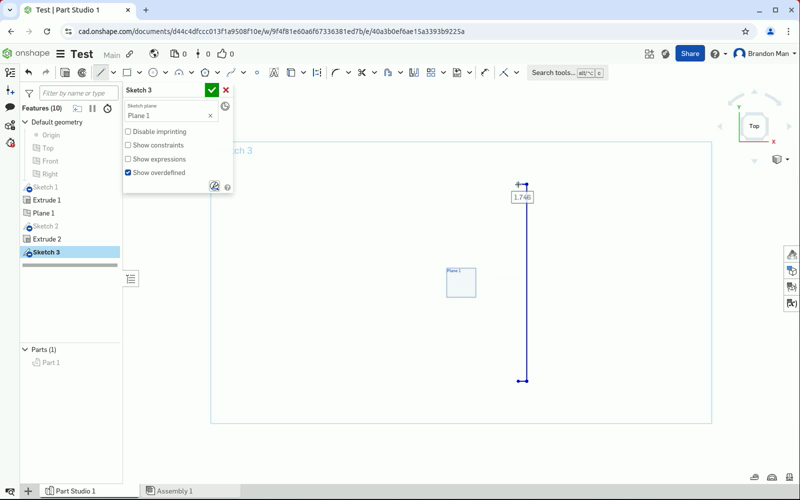
mouse_move(518, 381)
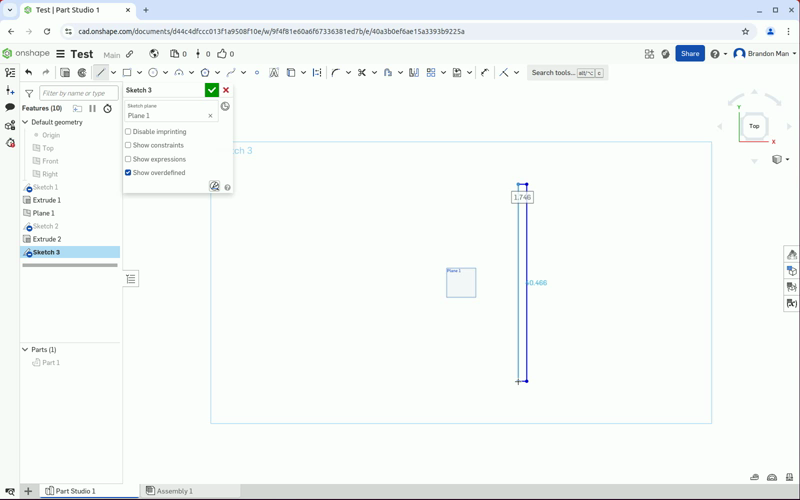
key_up(shift)
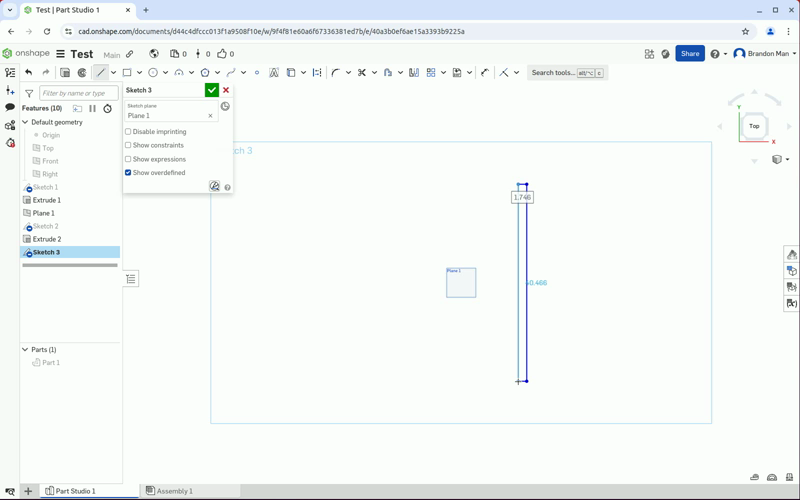
click(518, 381)
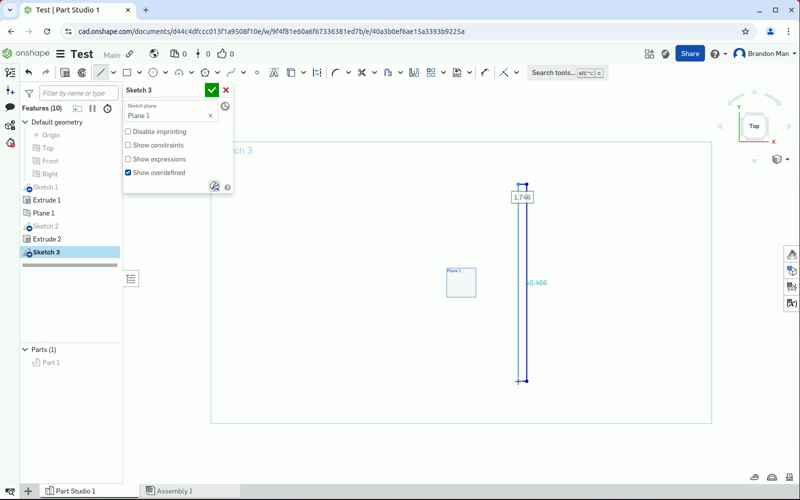
key(esc)
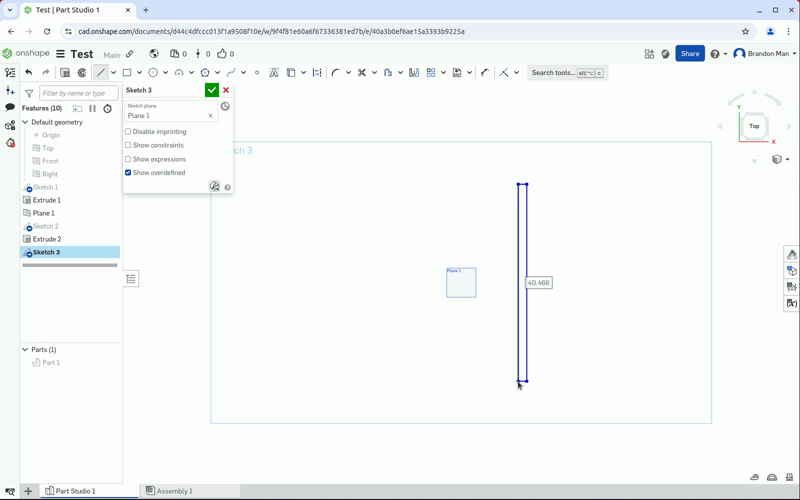
mouse_move(520, 199)
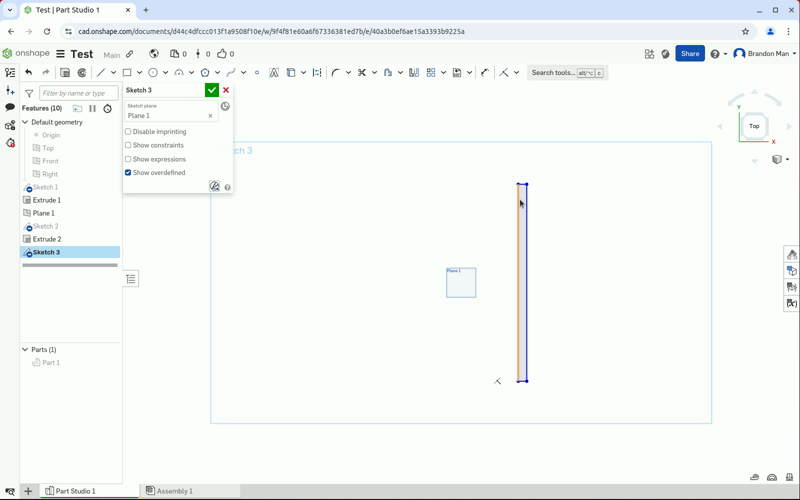
scroll(6)
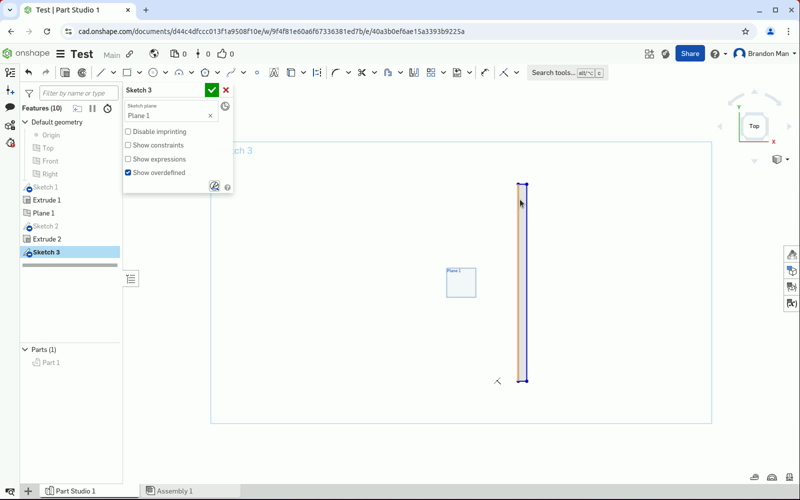
scroll(6)
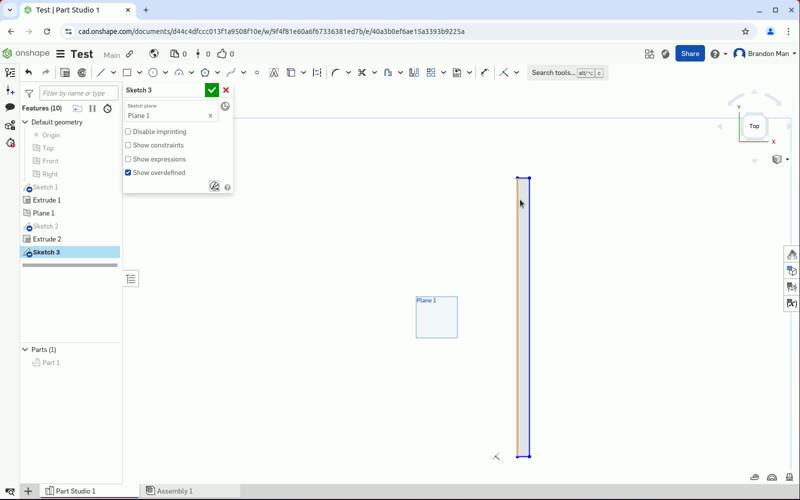
scroll(6)
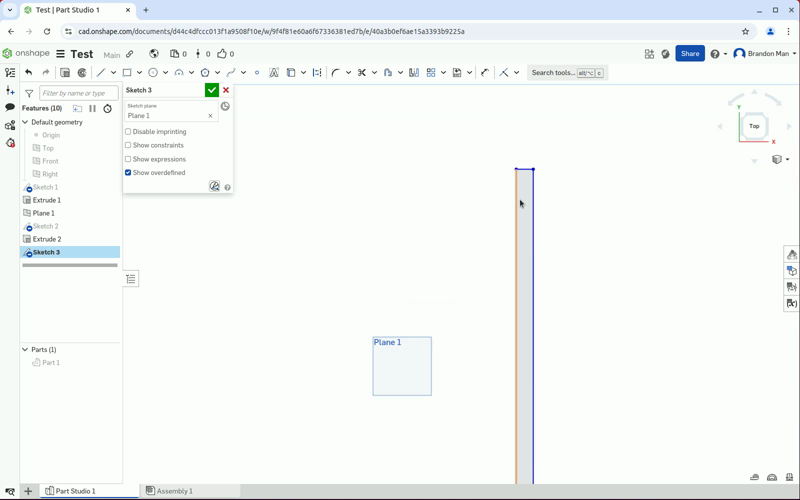
scroll(6)
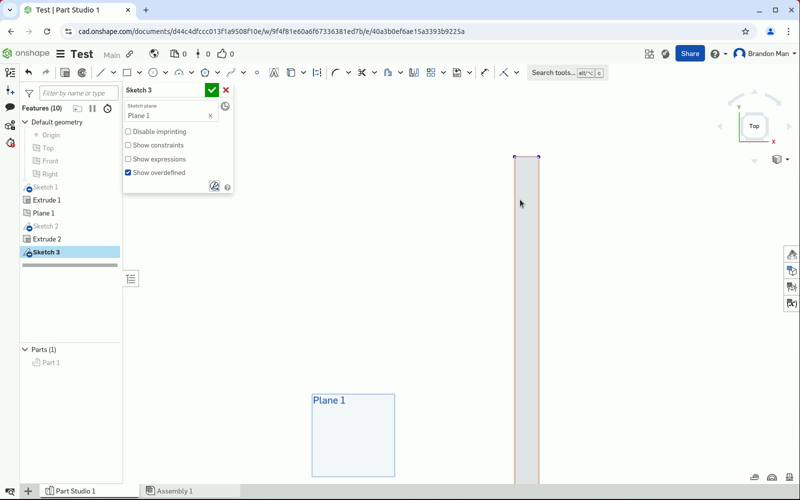
scroll(6)
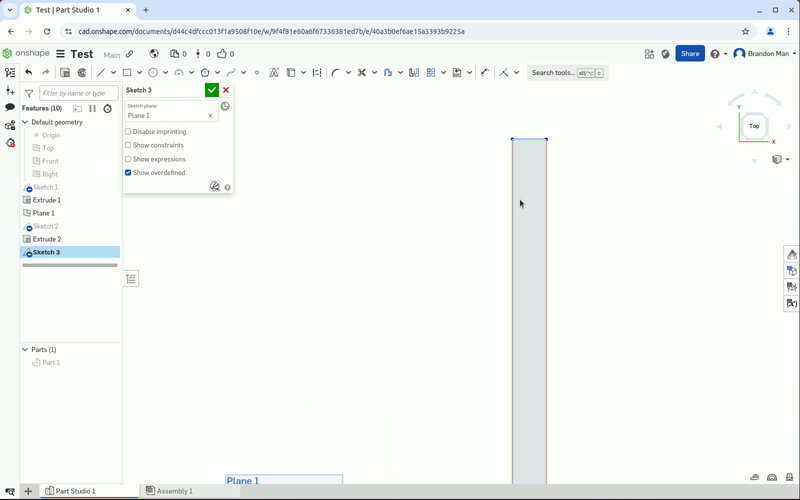
scroll(6)
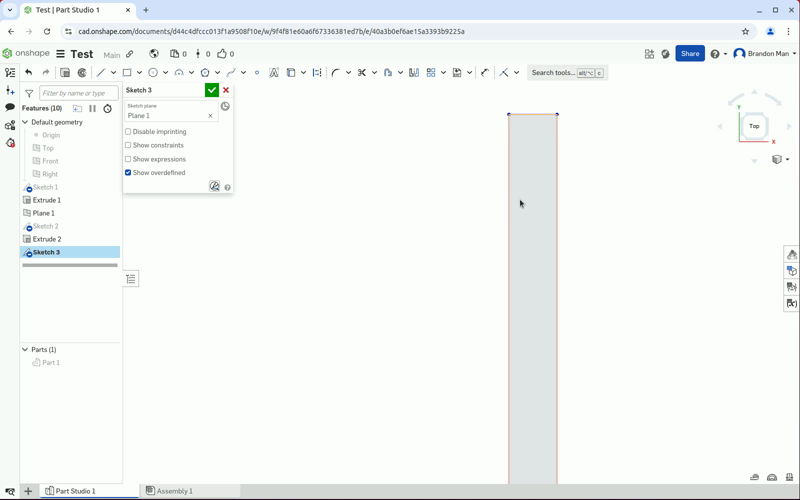
scroll(6)
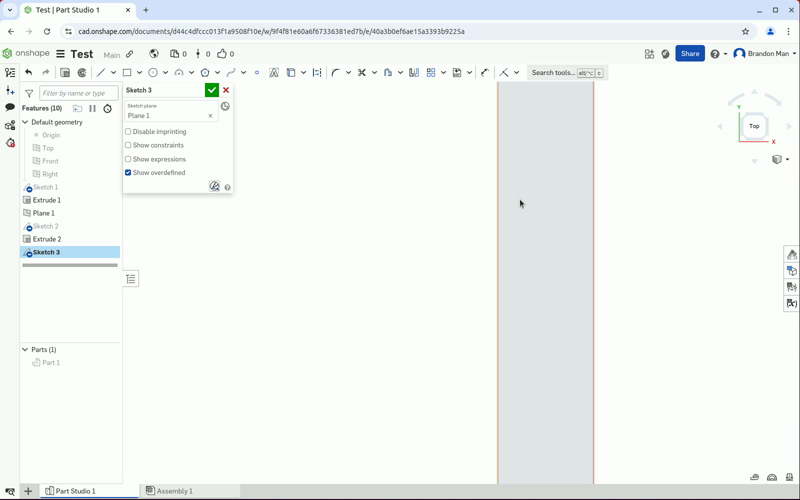
click(520, 199)
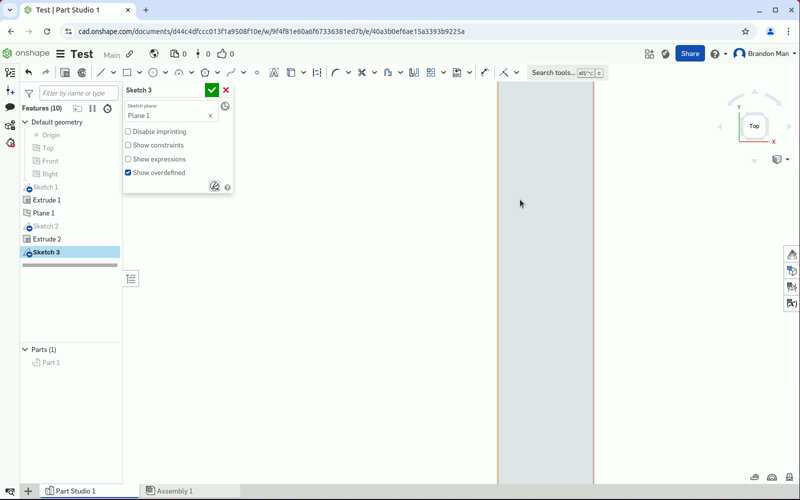
scroll(-6)
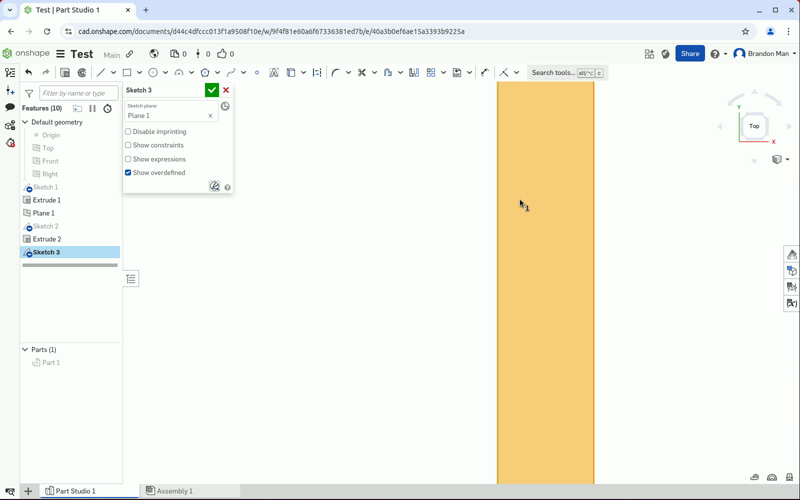
scroll(-6)
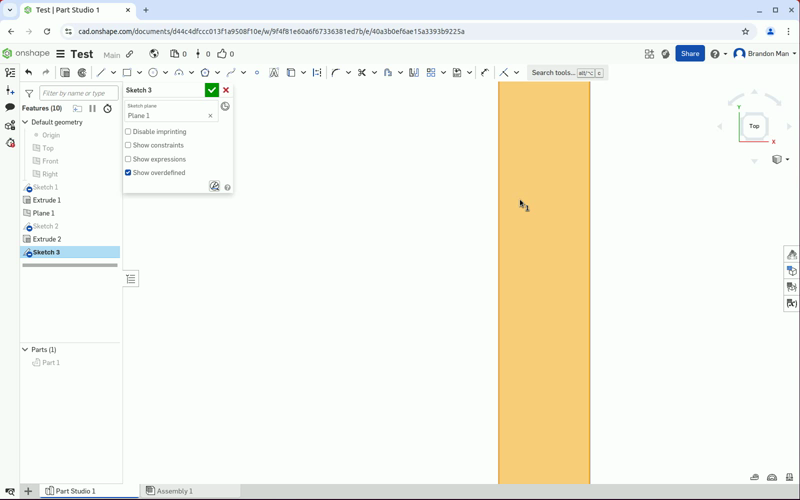
scroll(-6)
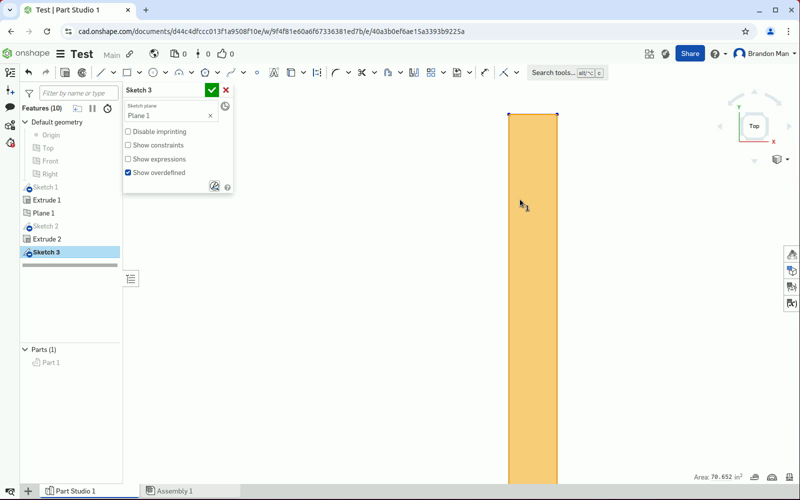
scroll(-6)
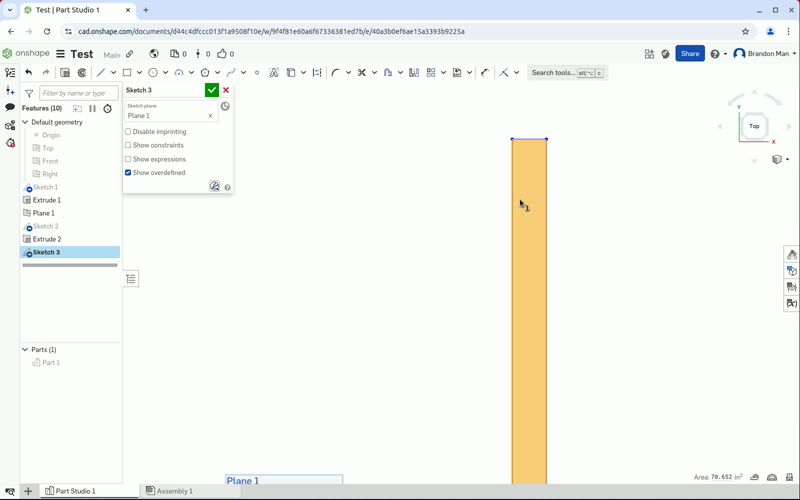
scroll(-6)
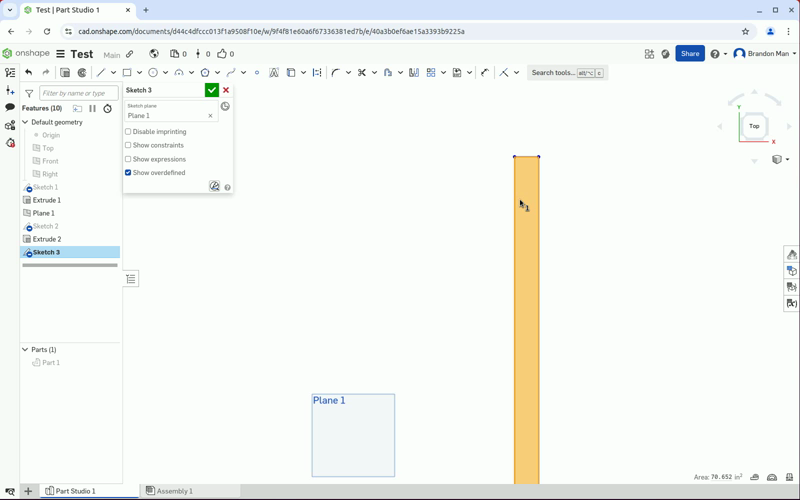
scroll(-6)
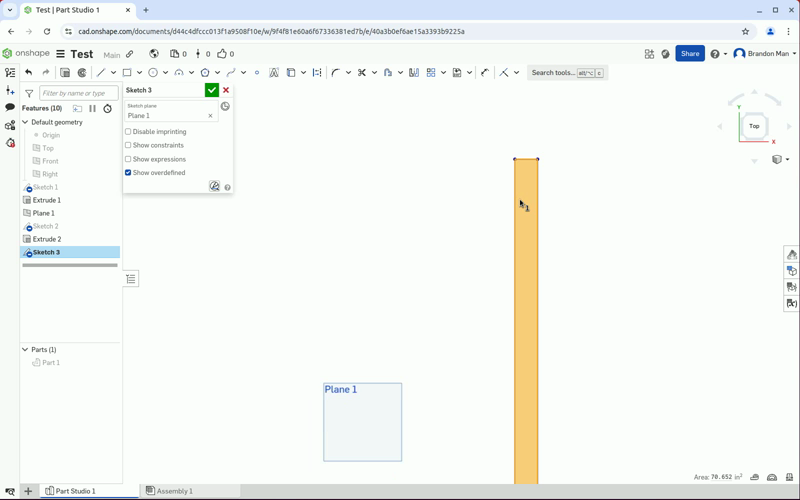
scroll(-6)
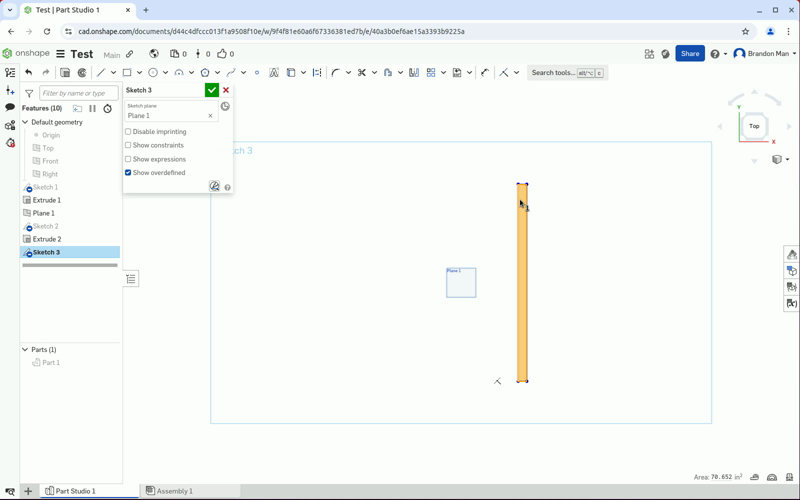
mouse_move(73, 352)
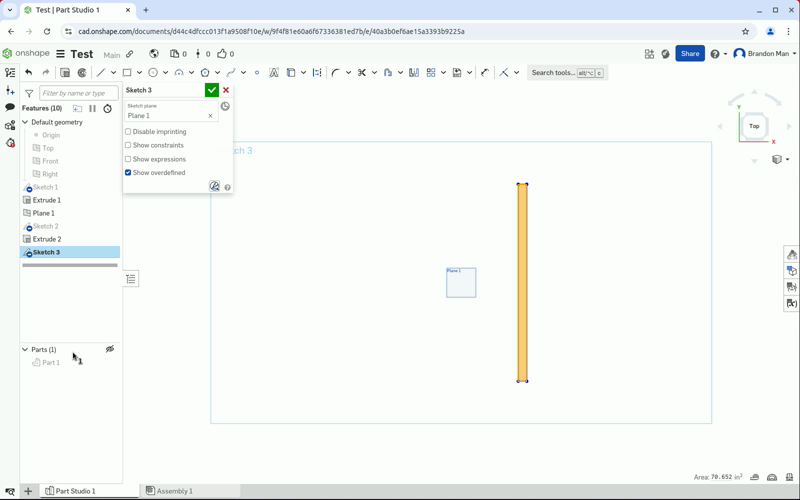
key(shift+y)
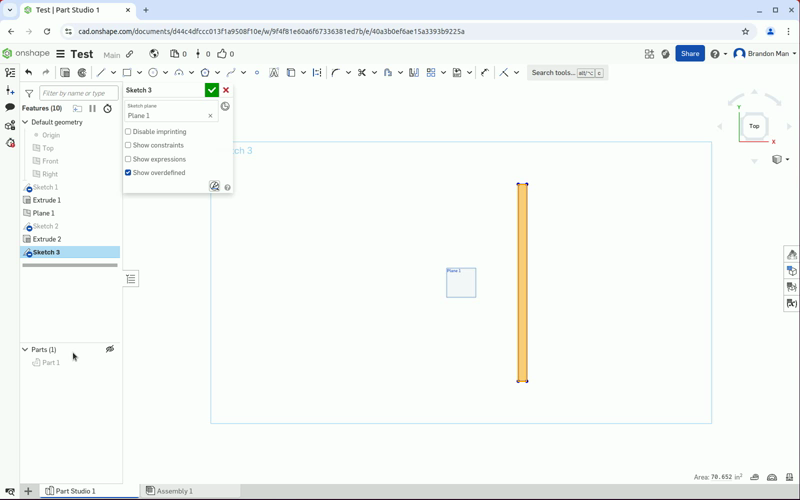
key(shift+e)
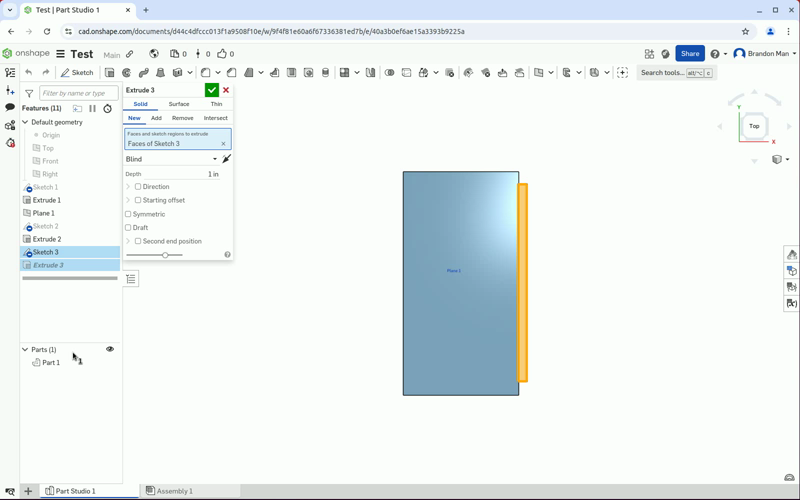
mouse_move(143, 106)
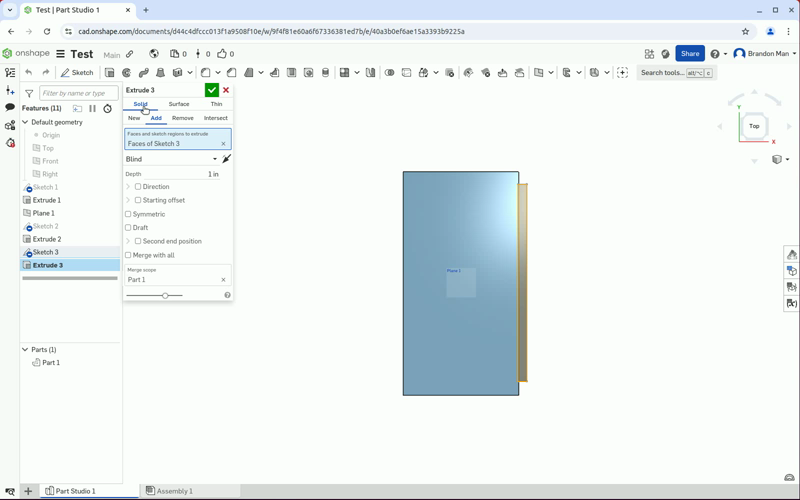
click(143, 106)
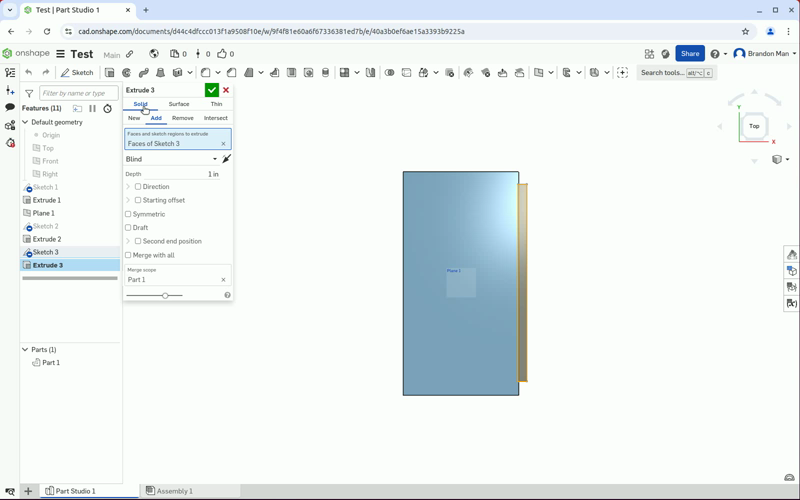
mouse_move(186, 120)
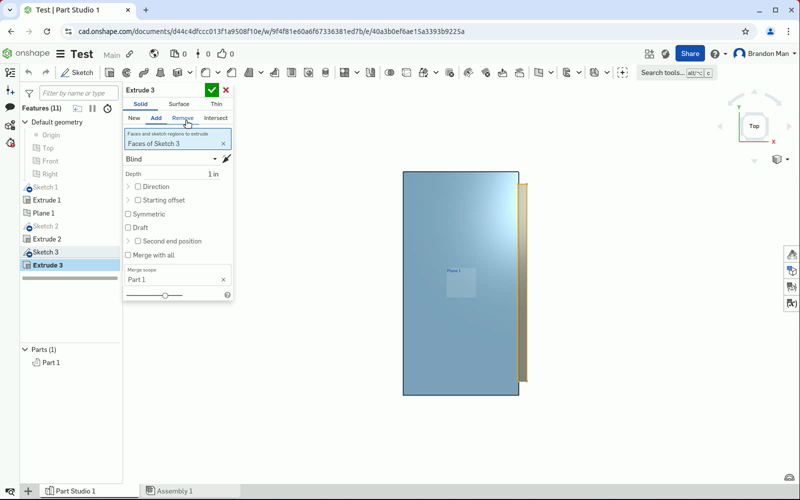
click(186, 120)
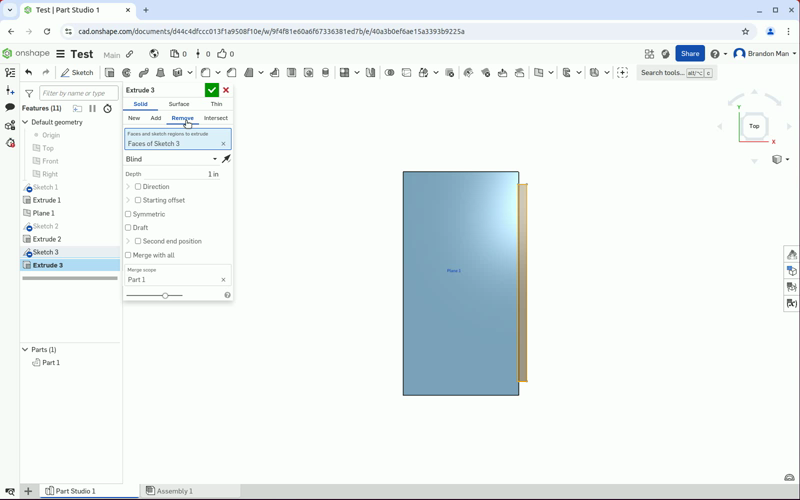
key(tab, 4)
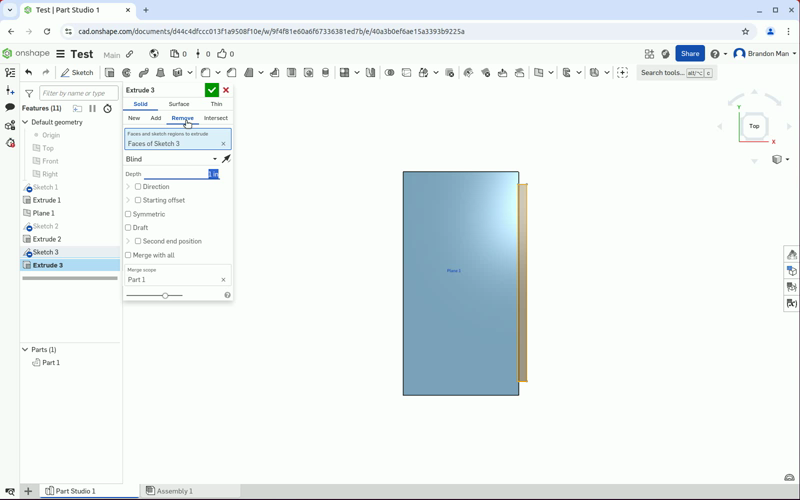
text(10.832)
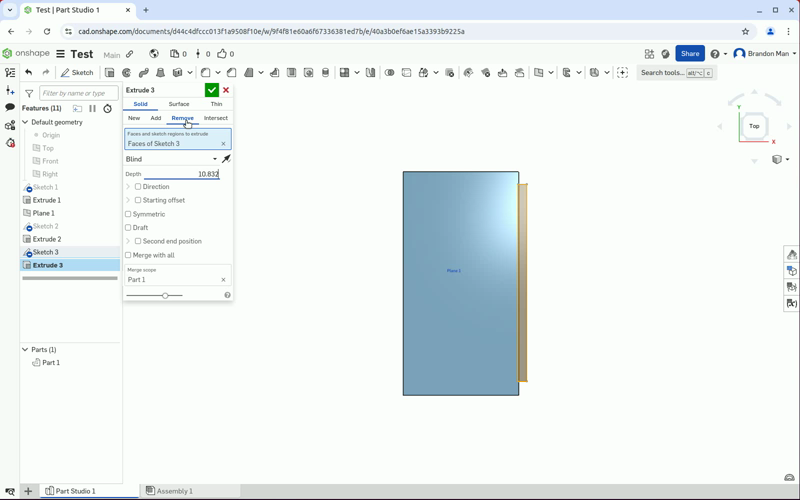
key(tab, 6)
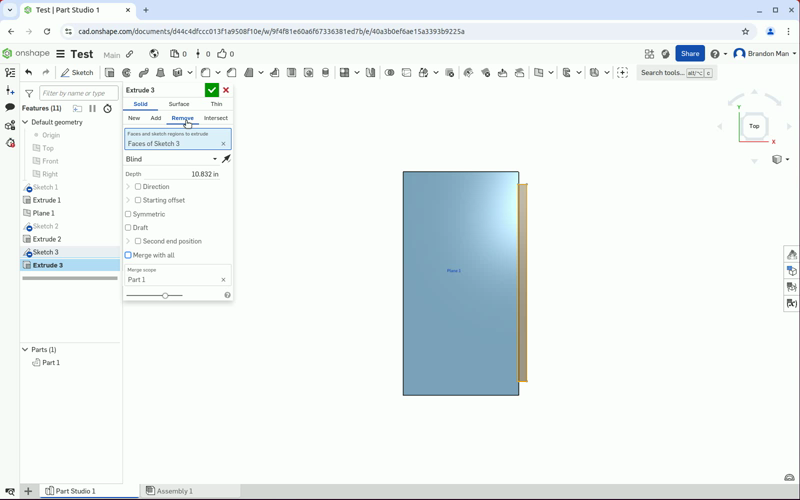
key(space)
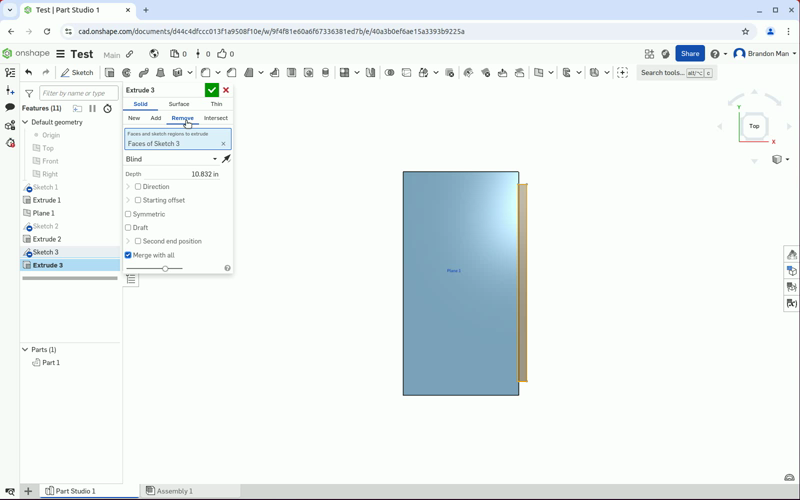
key(enter)
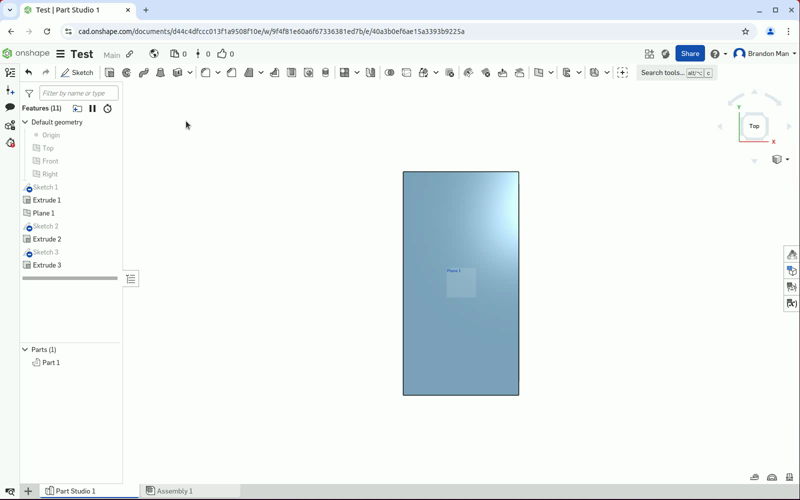
key(shift+h)
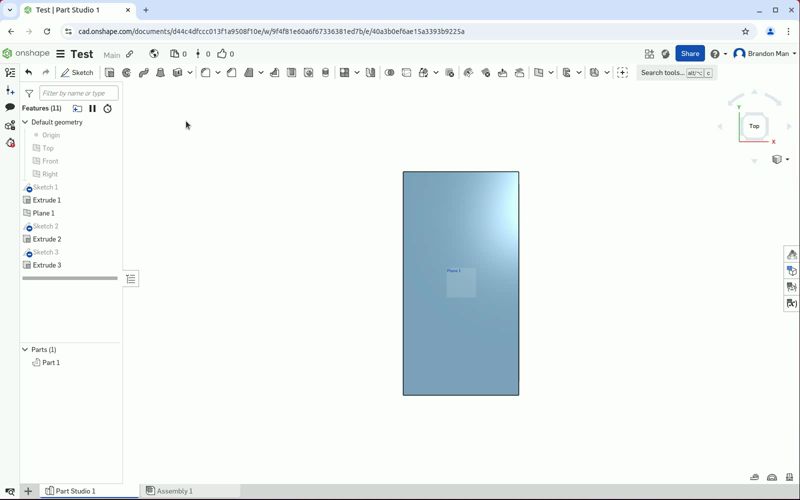
key(shift+h)
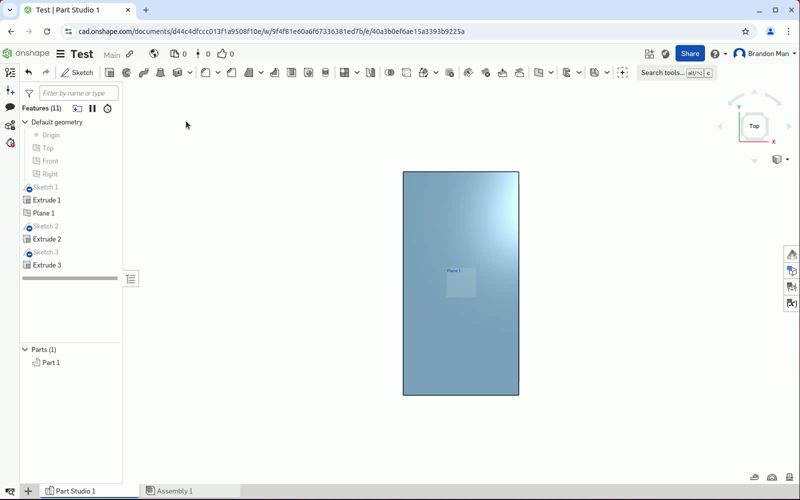
mouse_move(73, 189)
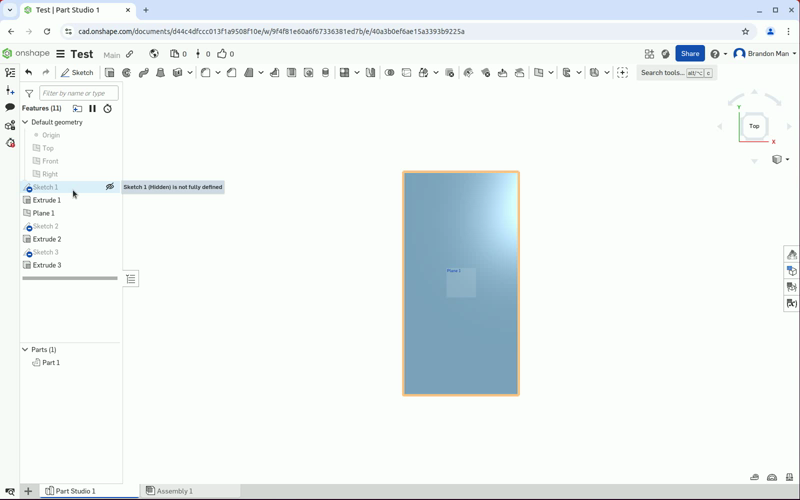
click(73, 189)
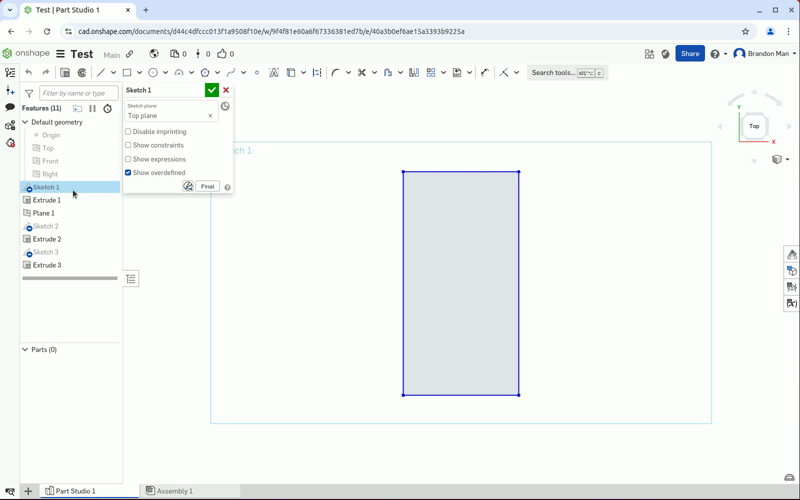
mouse_move(229, 92)
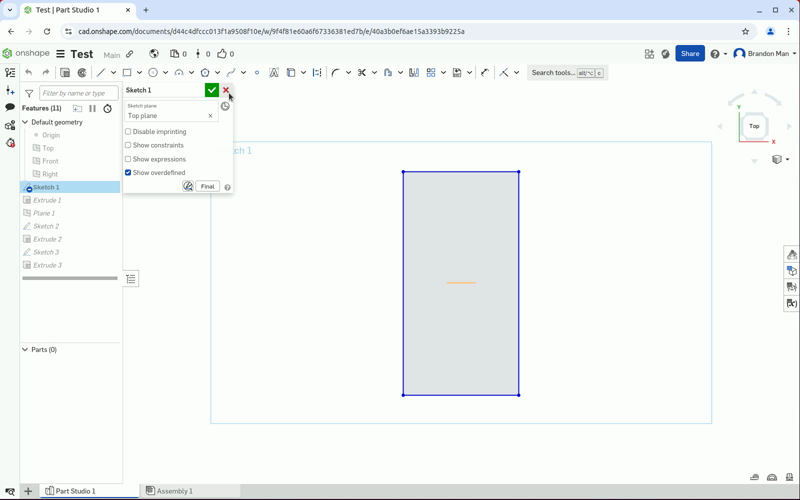
click(229, 92)
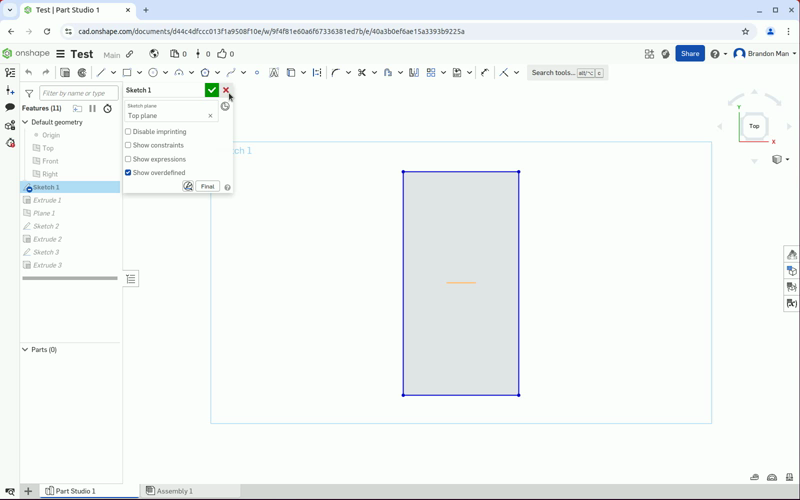
key(shift+s)
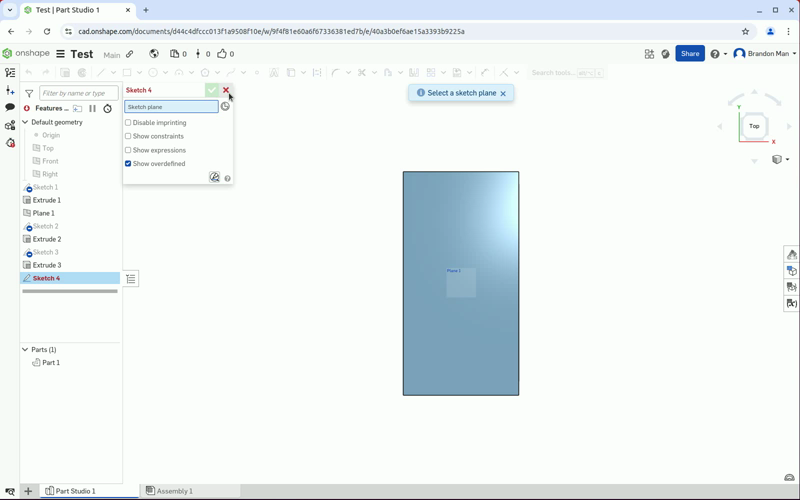
mouse_move(73, 215)
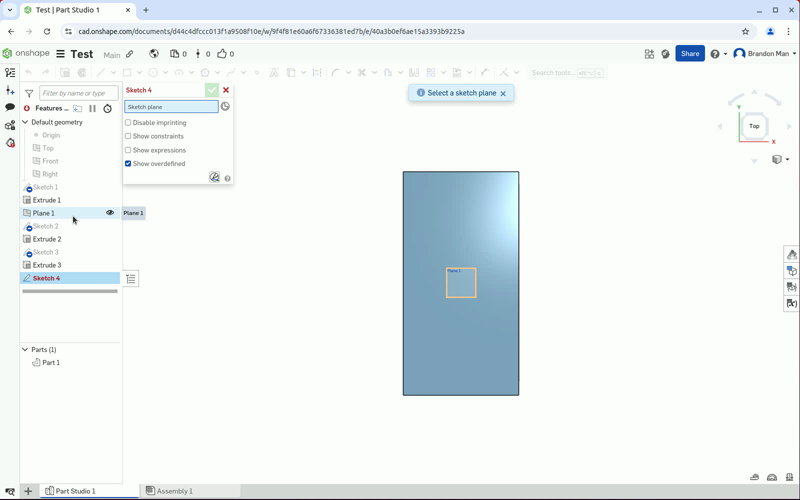
click(73, 215)
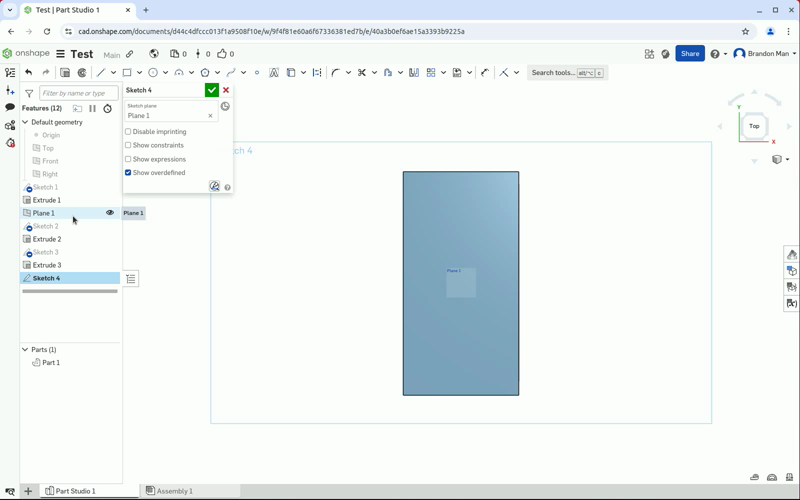
mouse_move(73, 352)
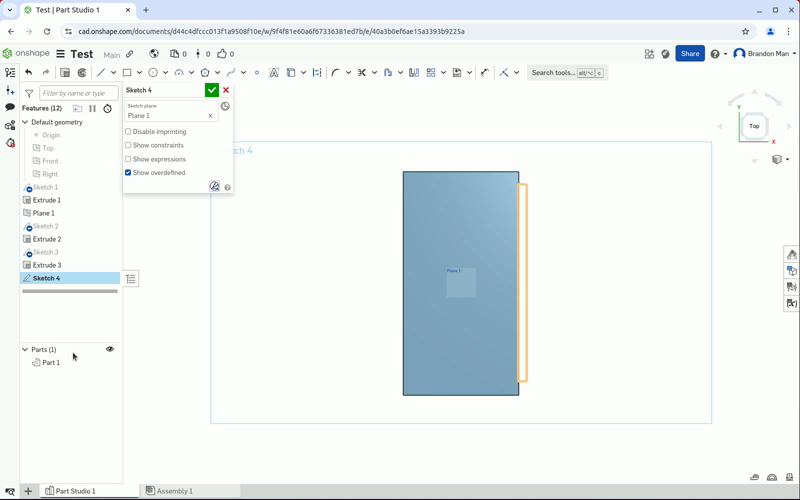
key(y)
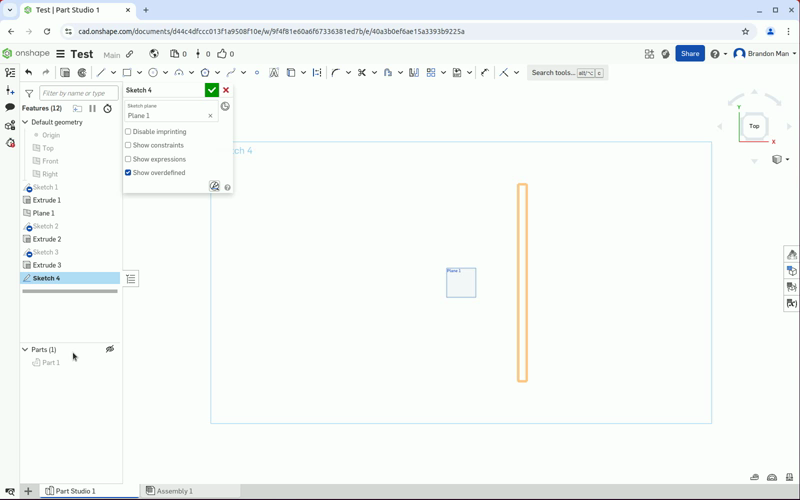
key(l)
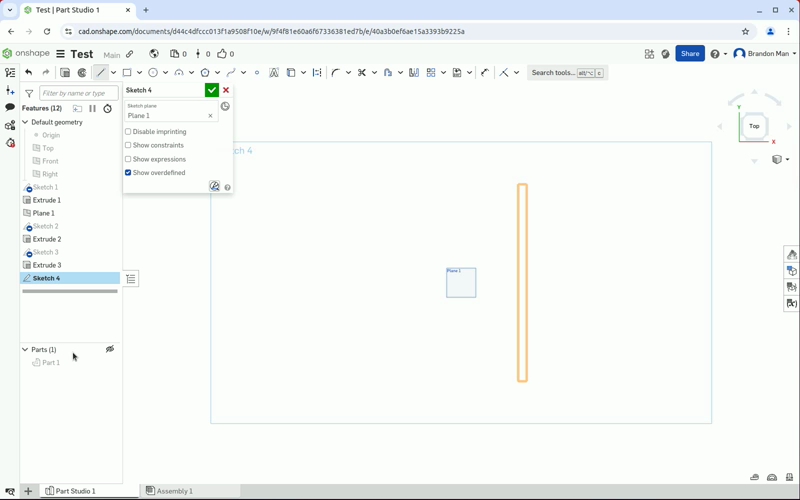
key_down(shift)
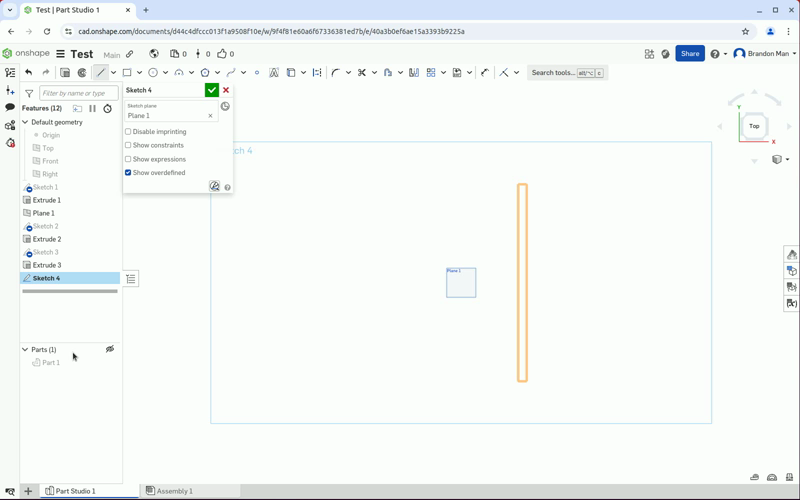
mouse_move(403, 381)
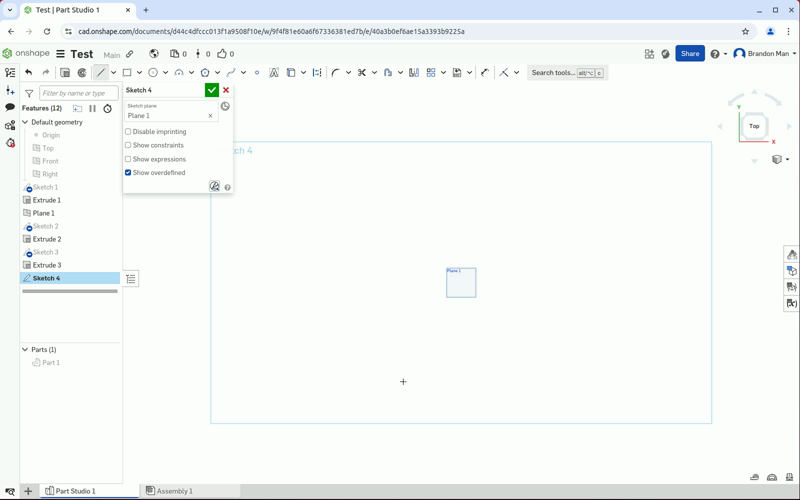
click(403, 381)
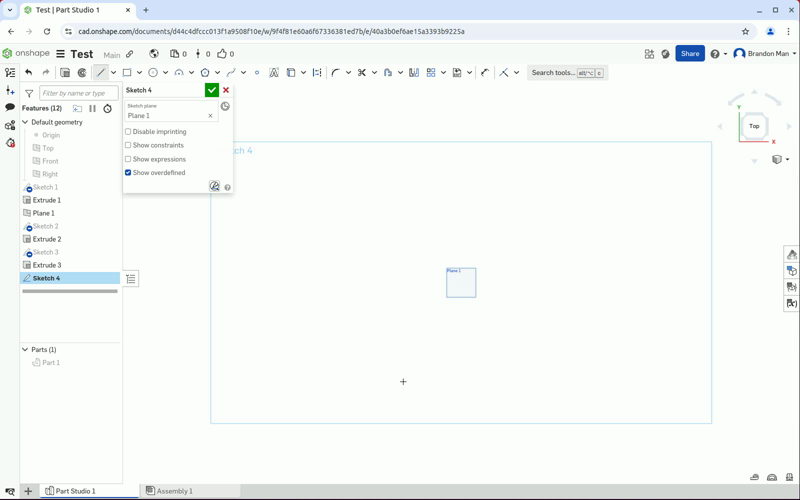
key_up(shift)
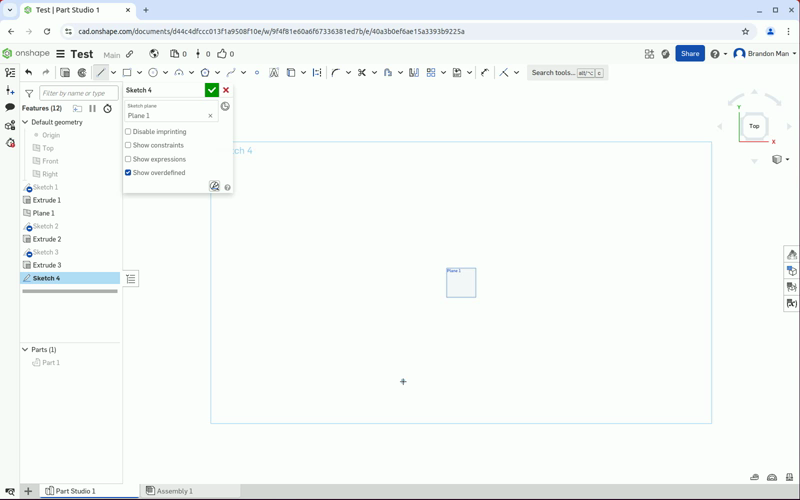
key_down(shift)
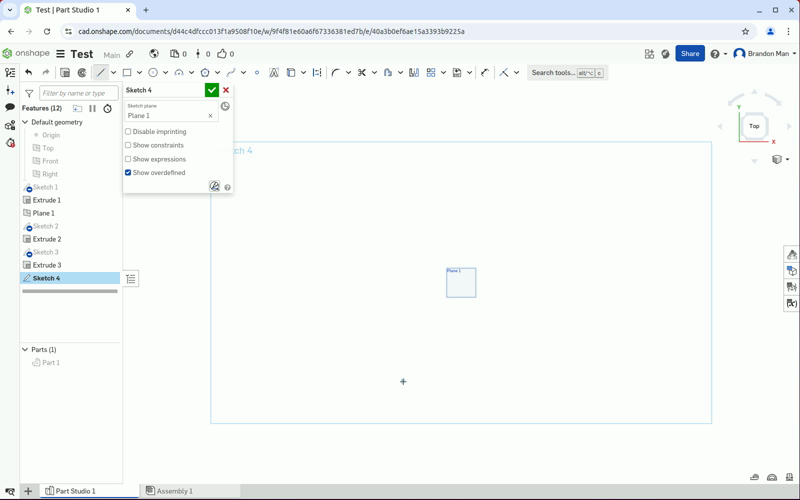
mouse_move(517, 381)
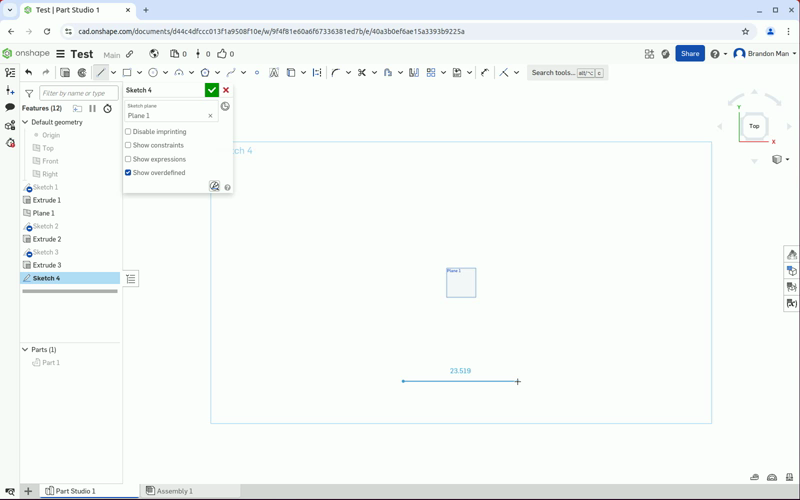
click(517, 381)
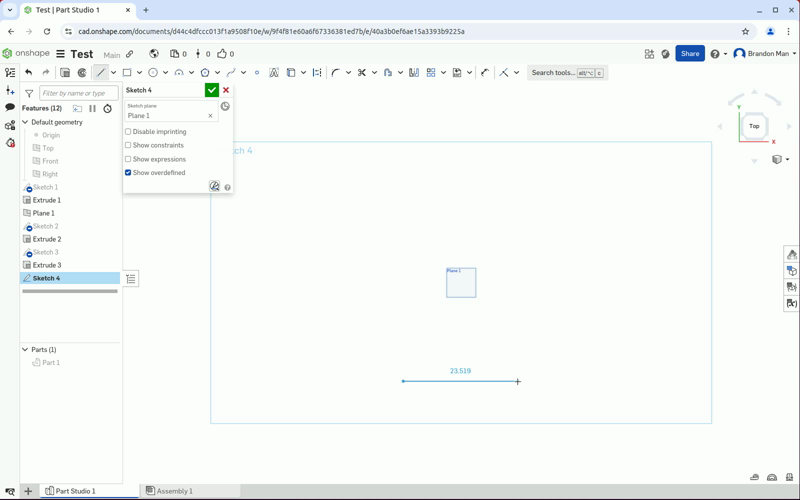
key_up(shift)
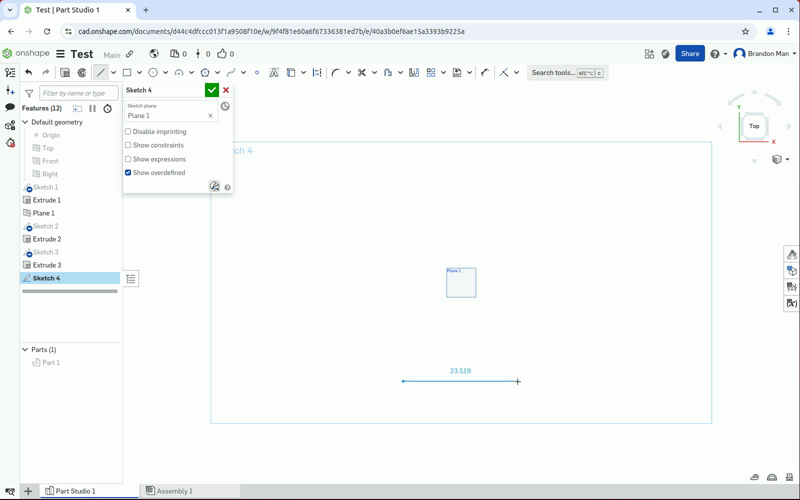
key_down(shift)
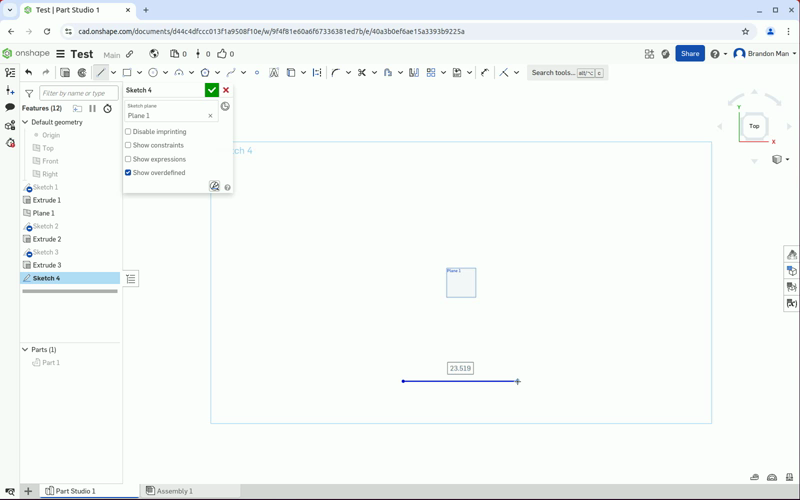
mouse_move(517, 184)
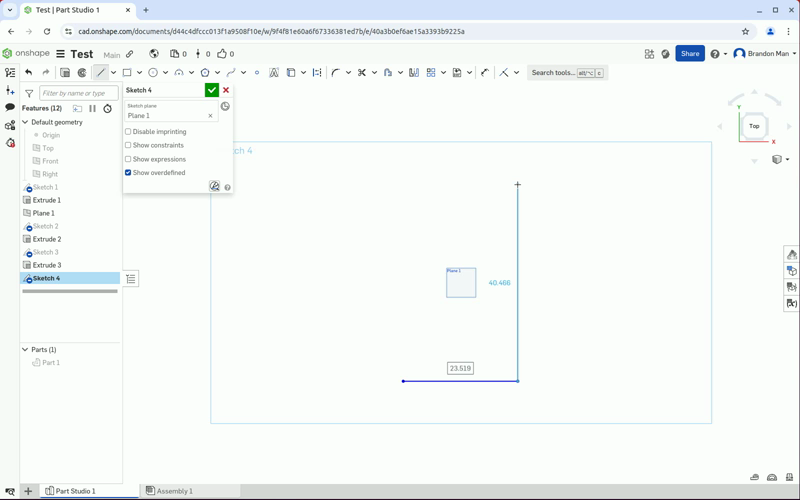
click(517, 184)
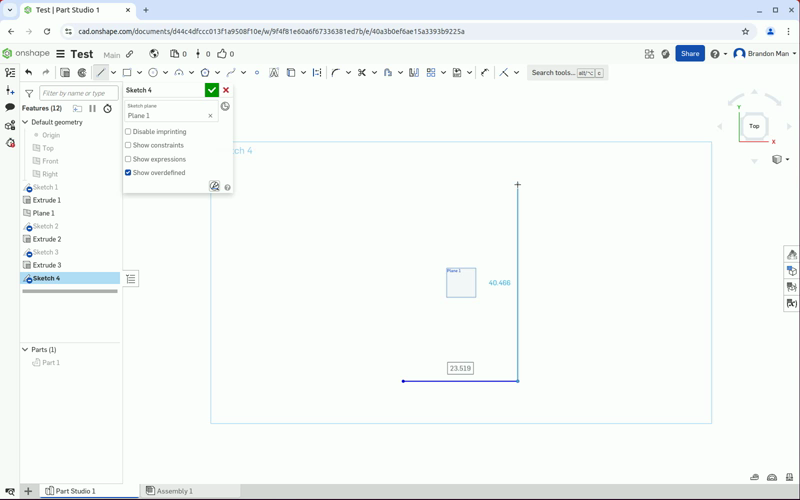
key_up(shift)
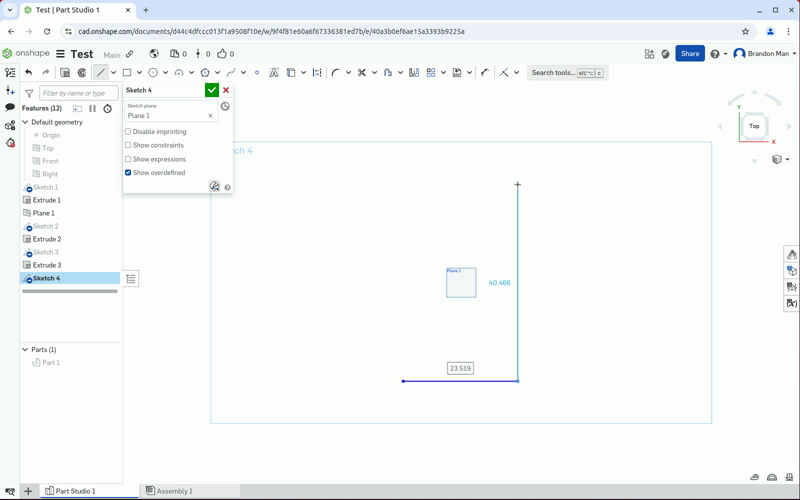
key_down(shift)
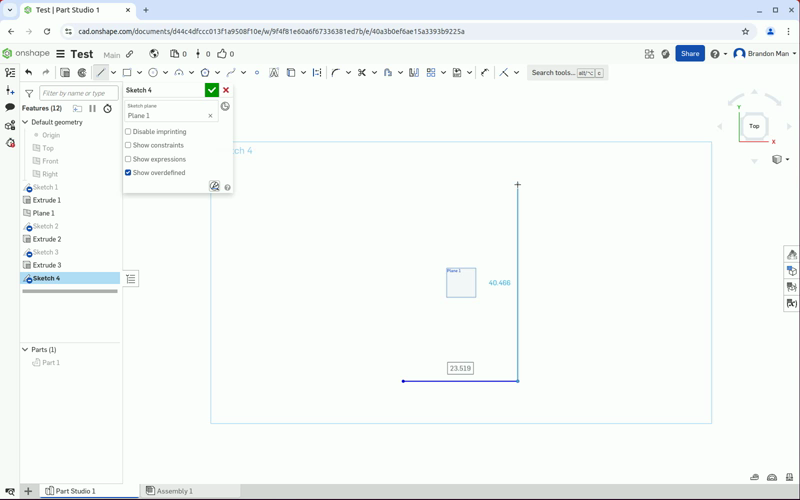
mouse_move(403, 184)
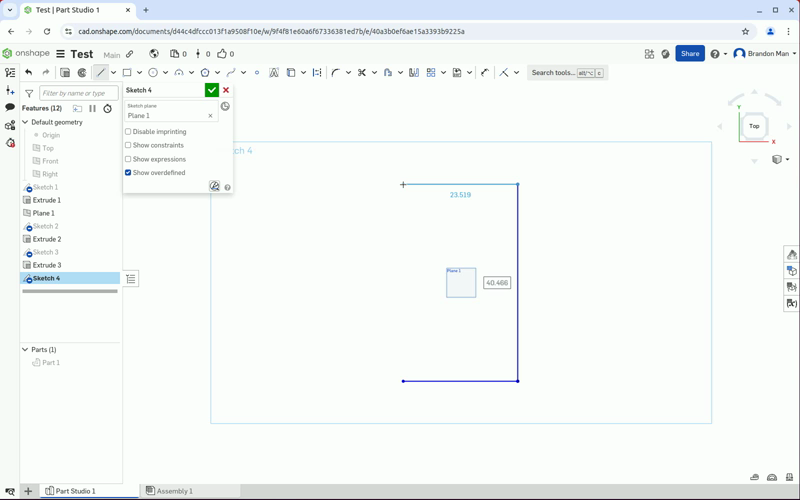
click(403, 184)
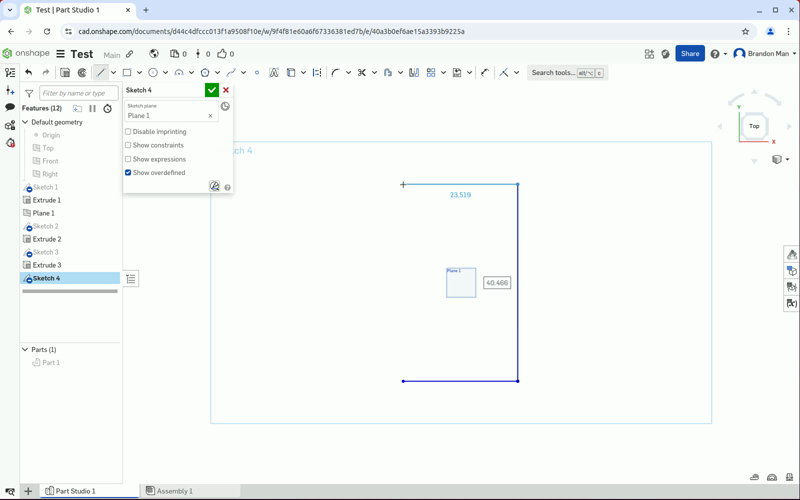
key_up(shift)
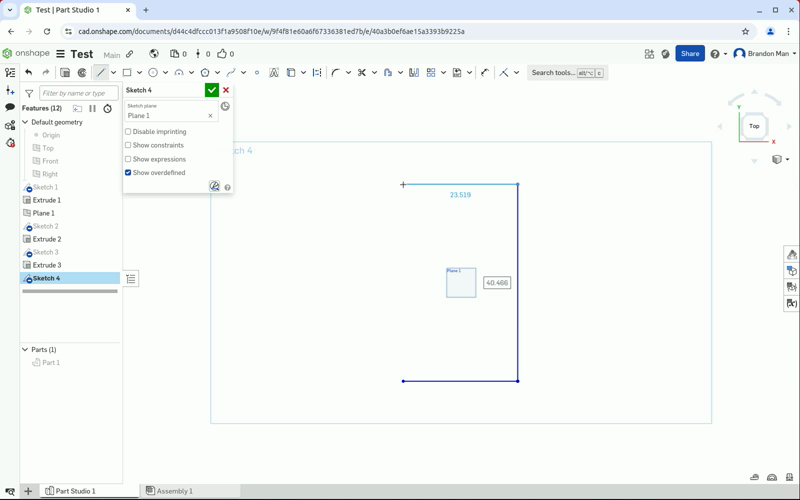
key_down(shift)
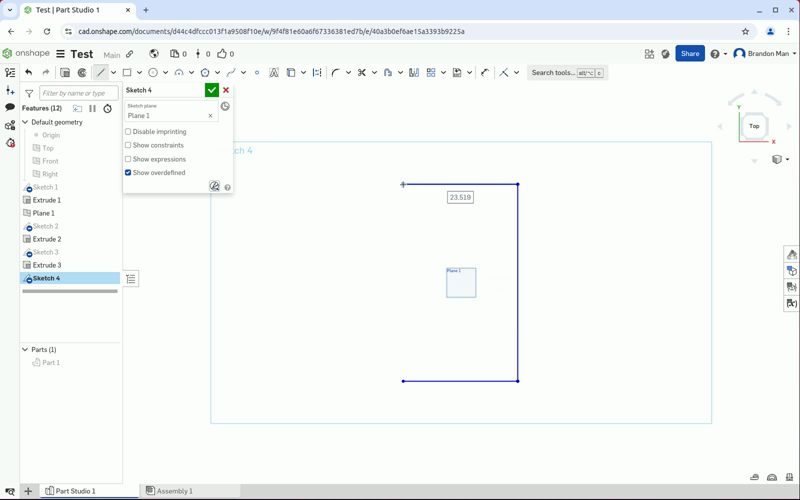
mouse_move(403, 381)
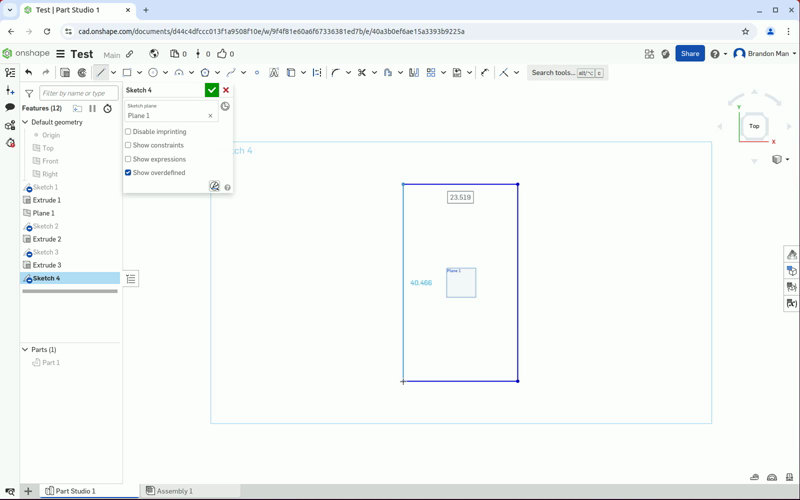
key_up(shift)
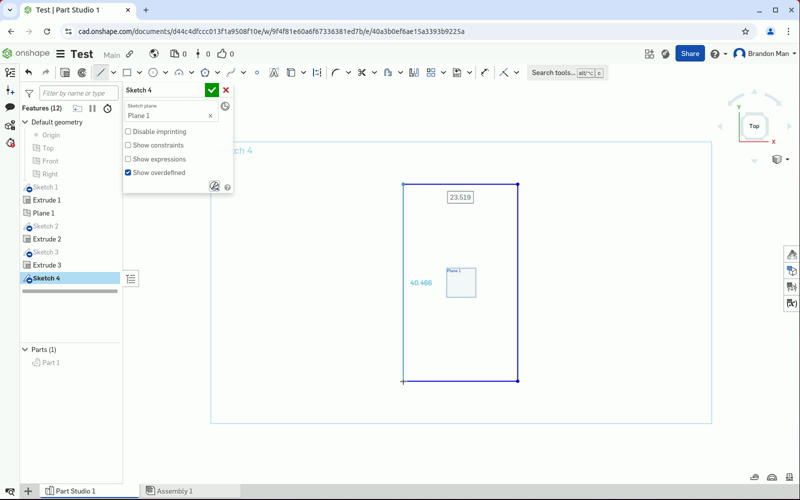
click(403, 381)
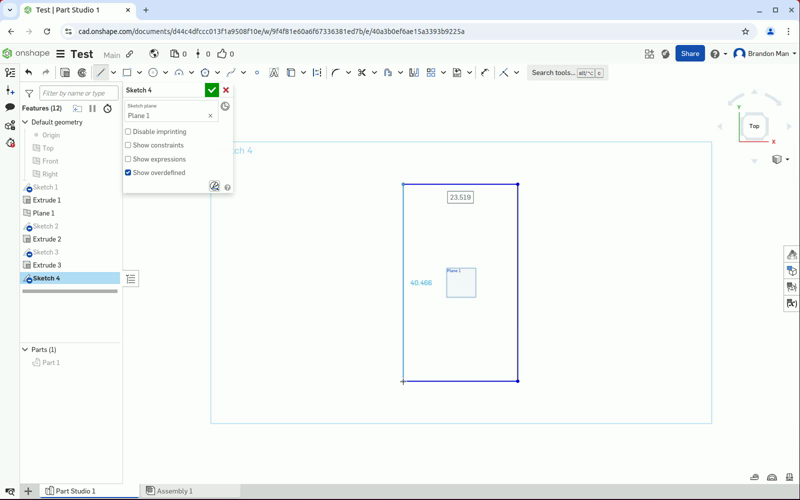
key(esc)
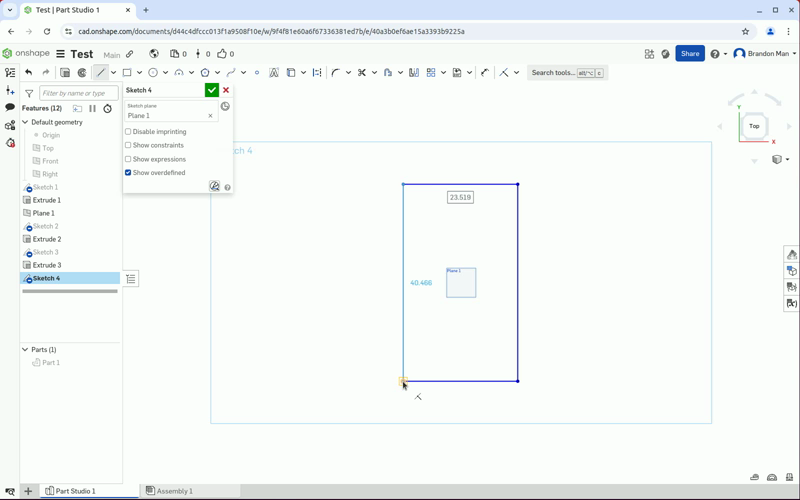
mouse_move(455, 345)
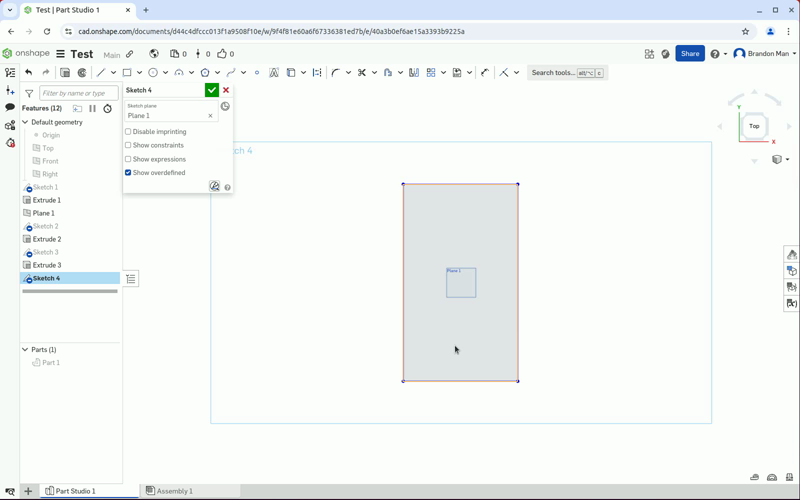
click(455, 345)
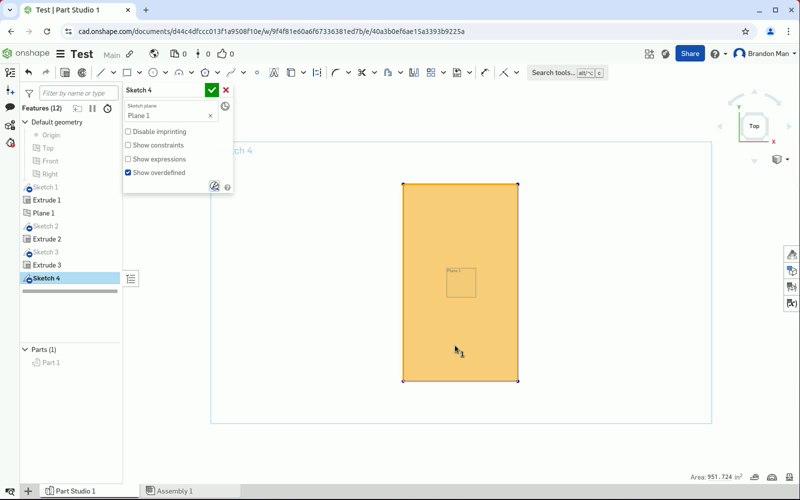
mouse_move(73, 352)
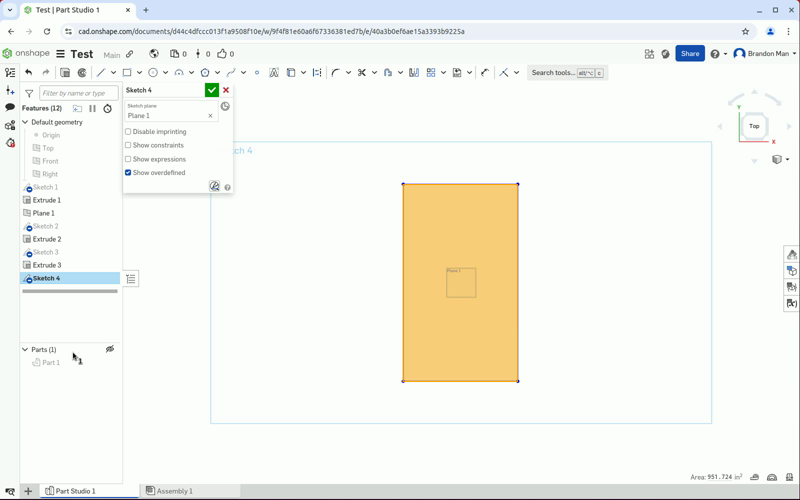
key(shift+y)
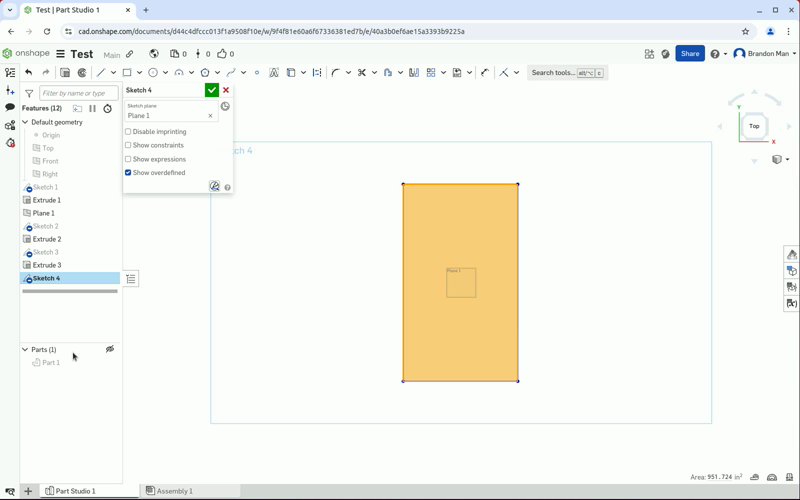
key(shift+e)
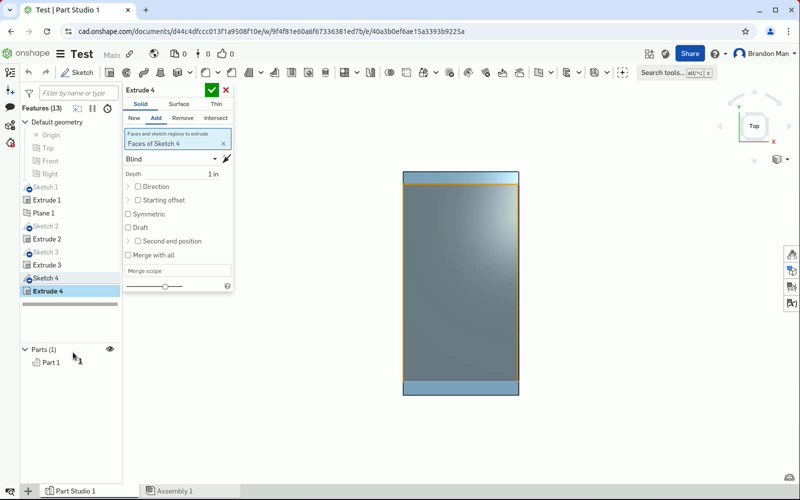
mouse_move(143, 106)
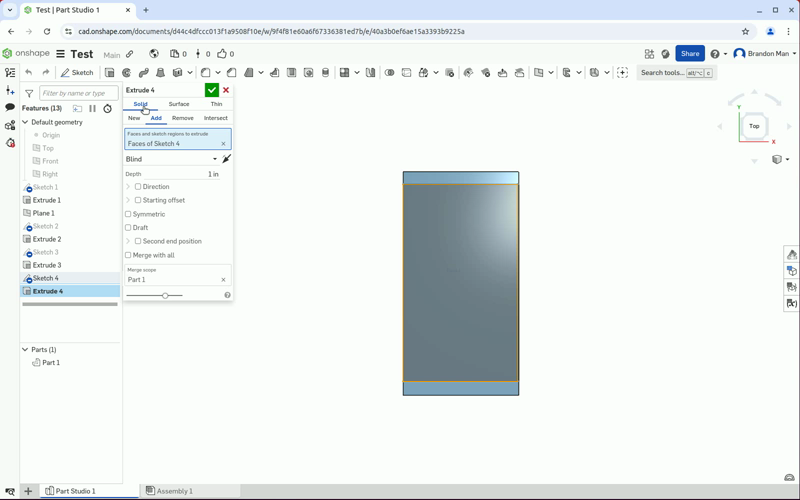
click(143, 106)
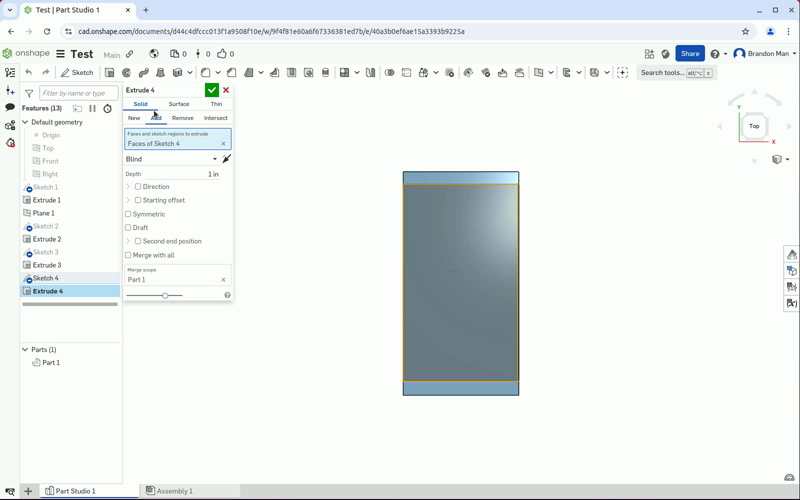
mouse_move(186, 120)
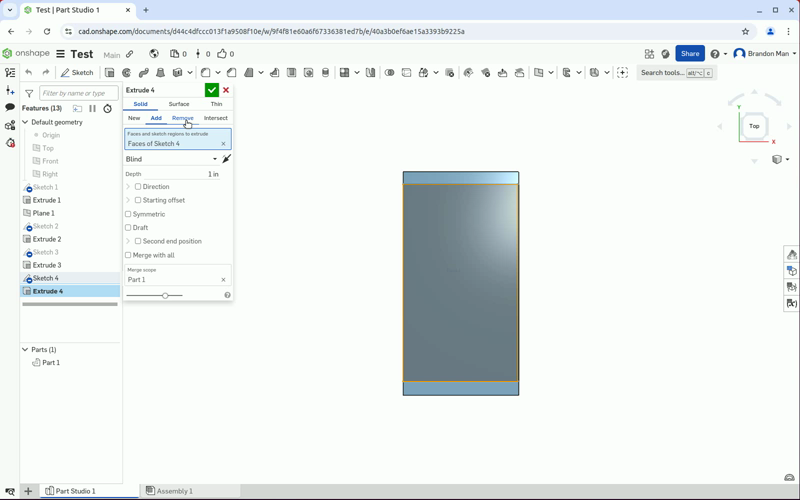
click(186, 120)
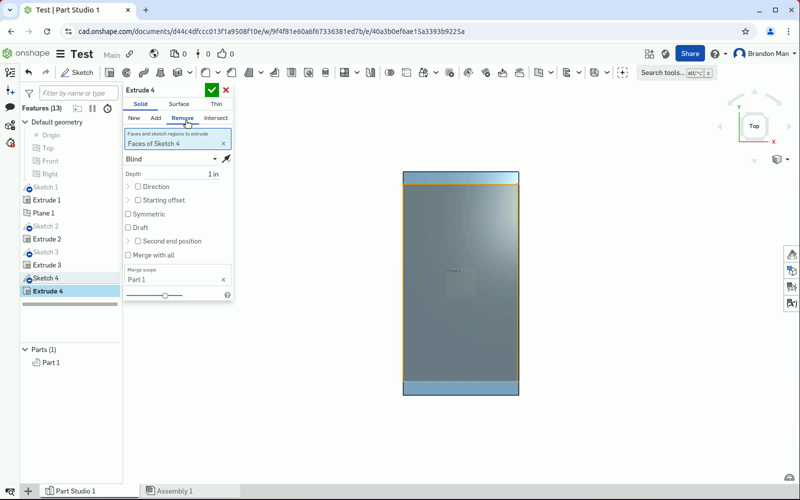
key(tab, 4)
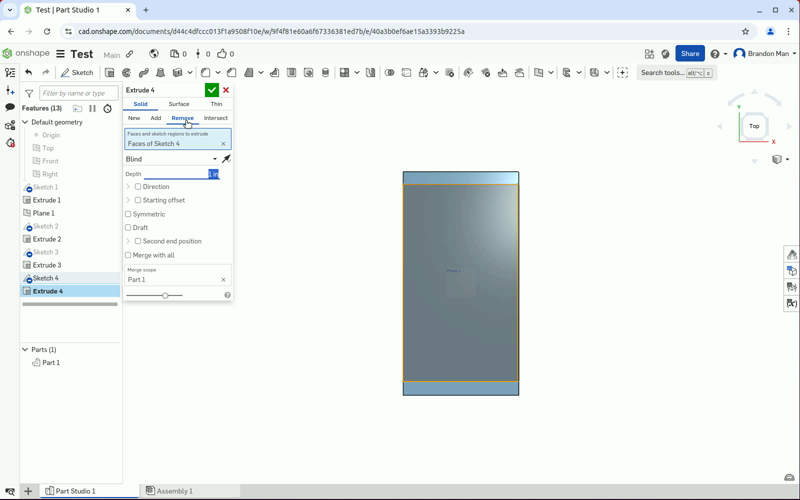
text(10.832)
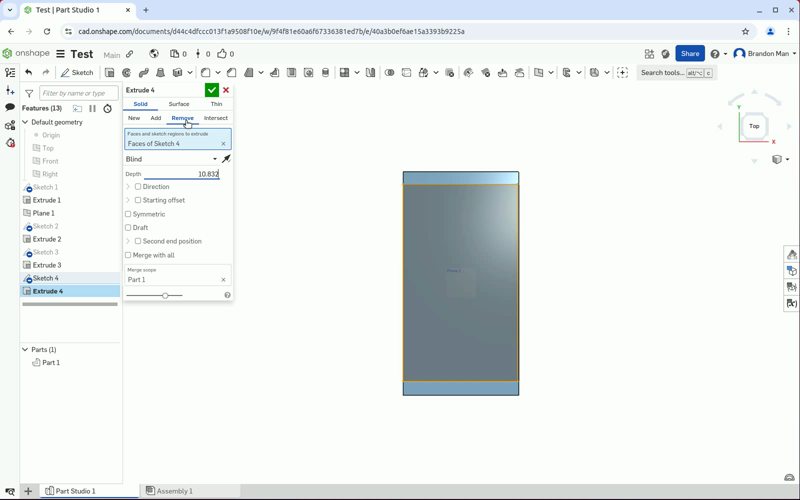
key(tab, 6)
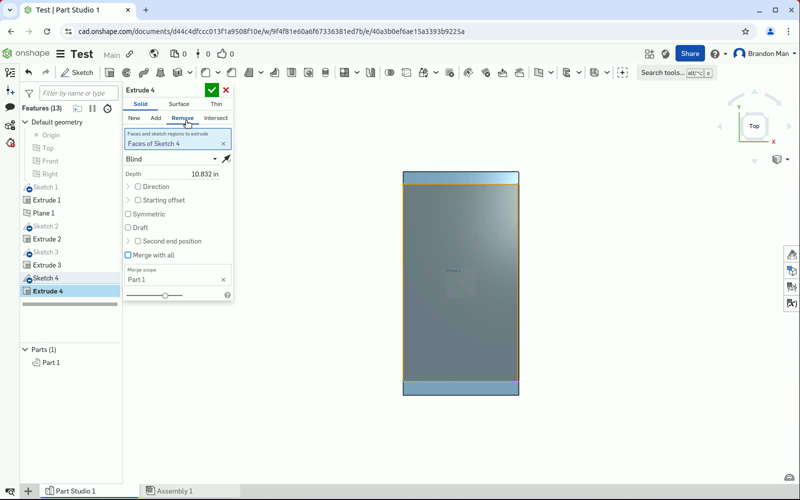
key(space)
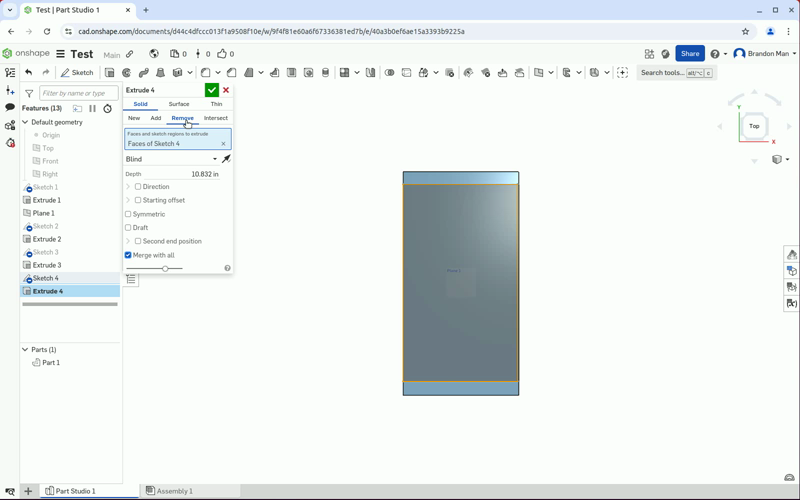
key(enter)
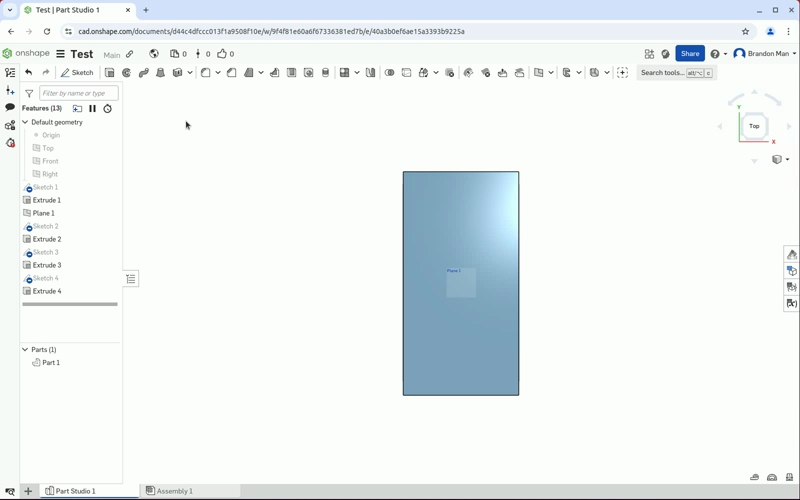
key(shift+h)
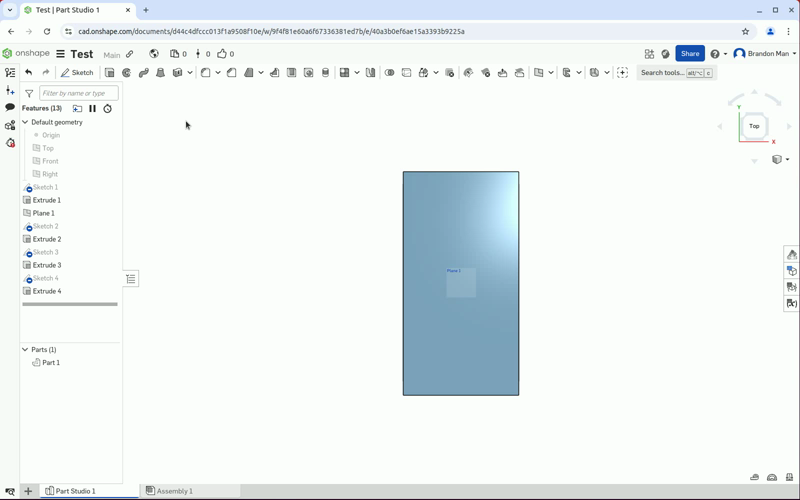
key(shift+h)
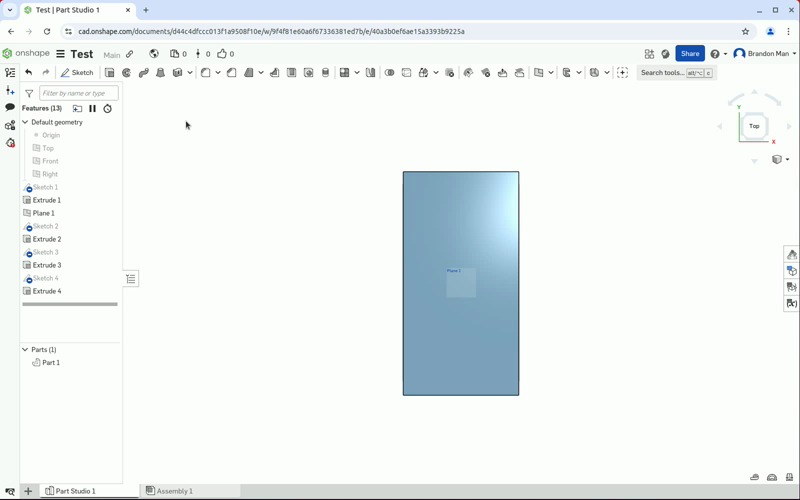
mouse_move(73, 189)
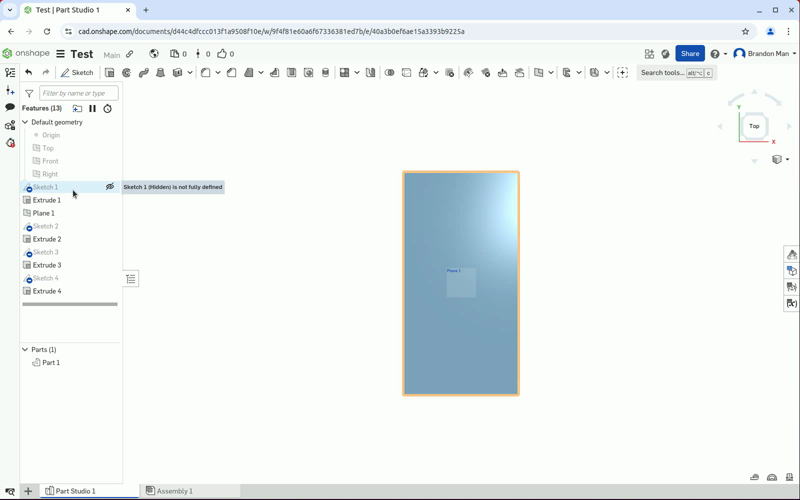
click(73, 189)
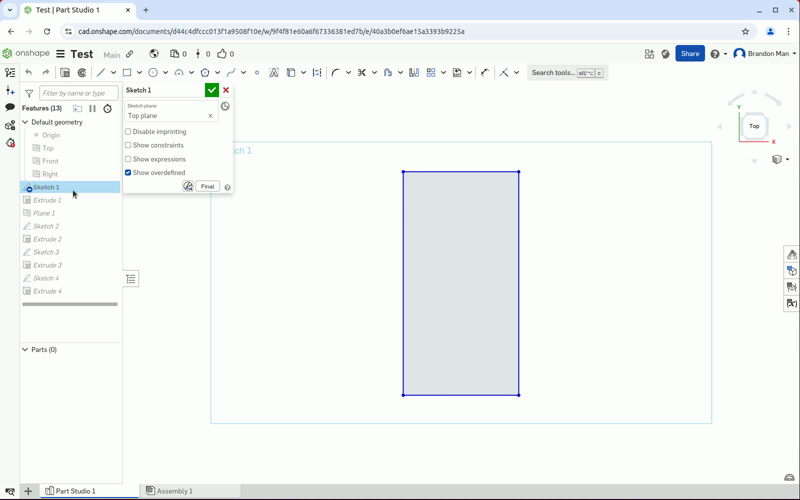
mouse_move(229, 92)
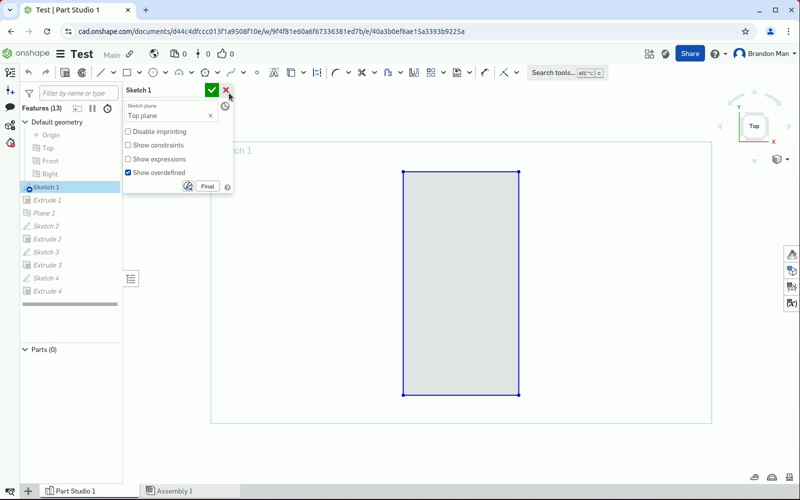
click(229, 92)
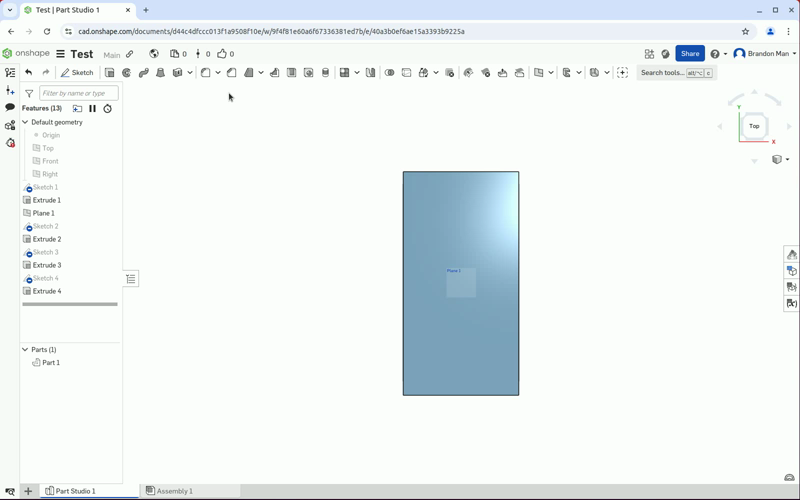
mouse_move(541, 75)
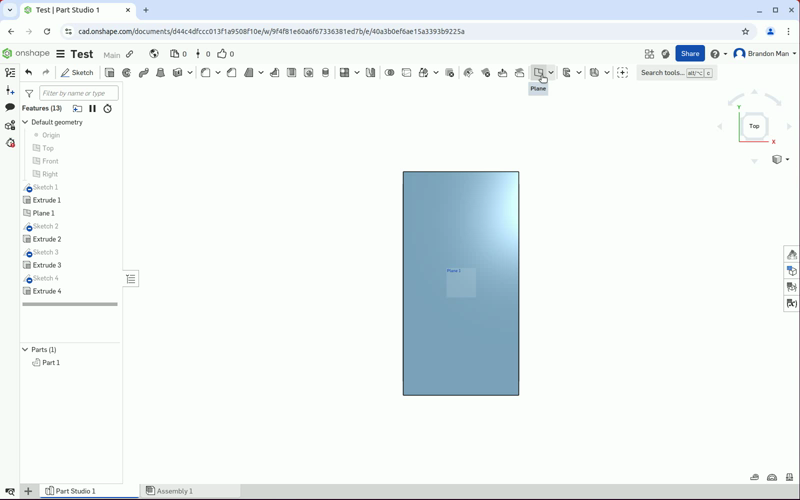
click(541, 75)
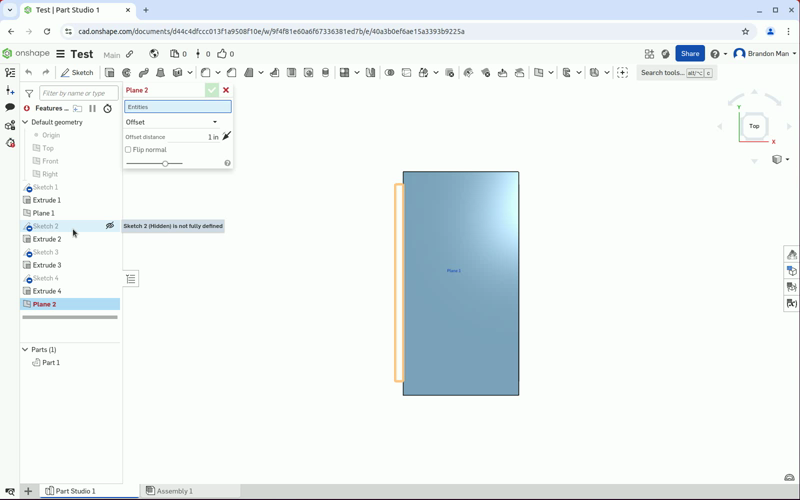
scroll(3)
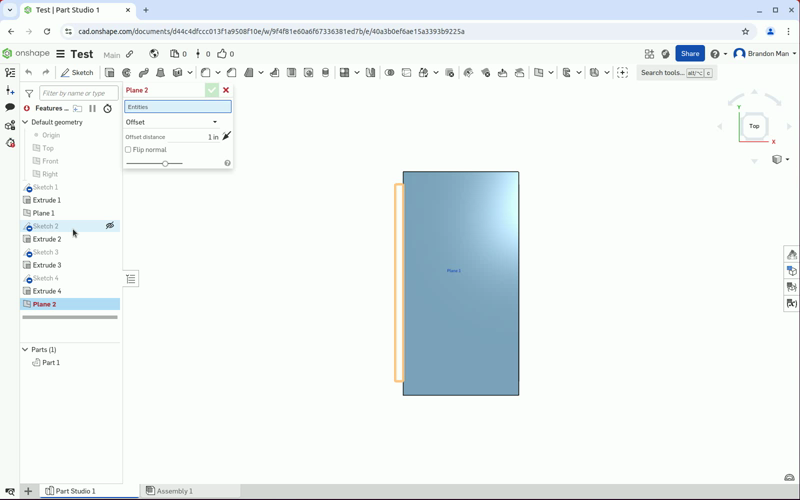
mouse_move(73, 150)
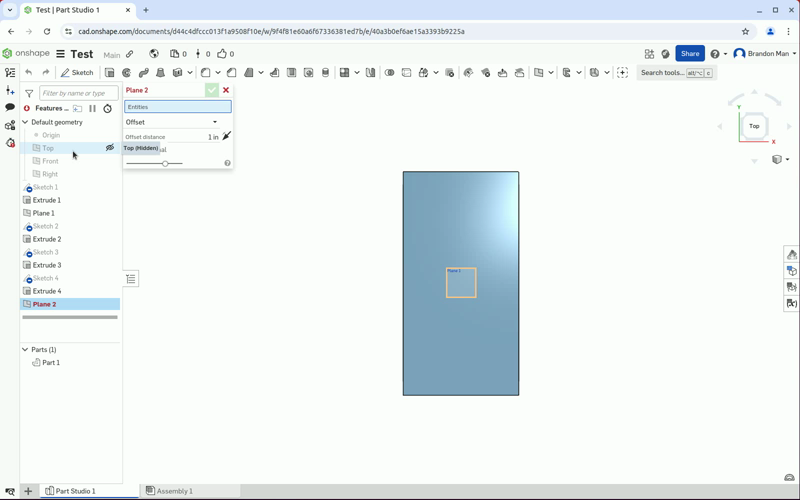
click(73, 150)
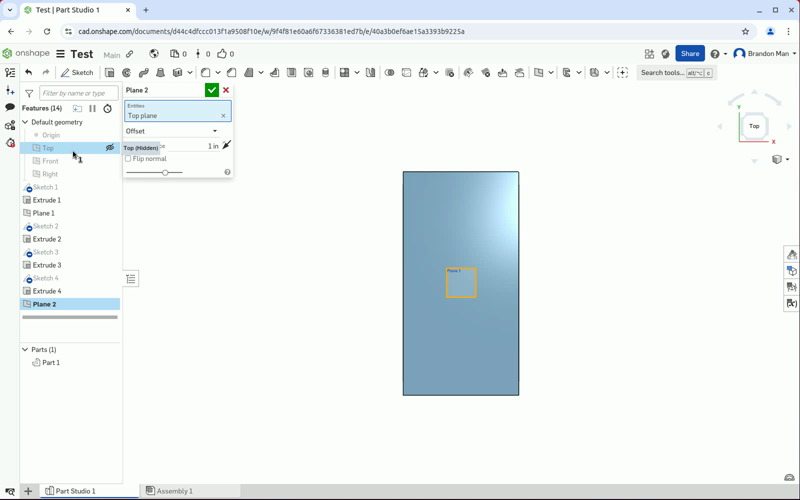
key(tab, 2)
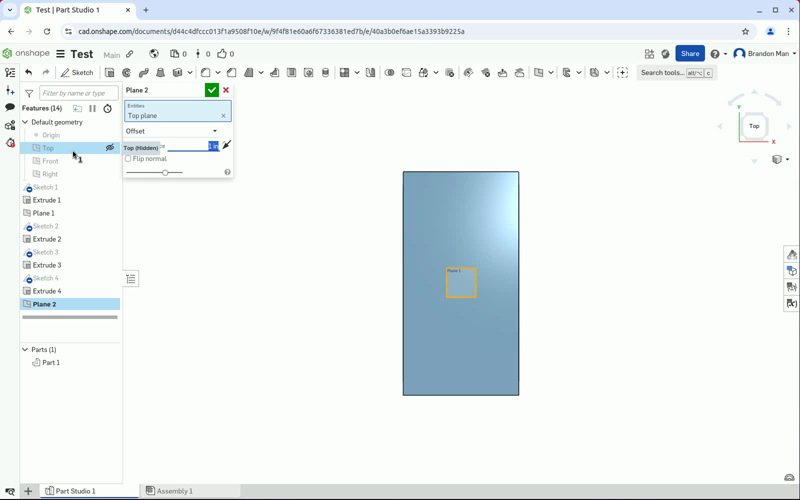
text(3.143)
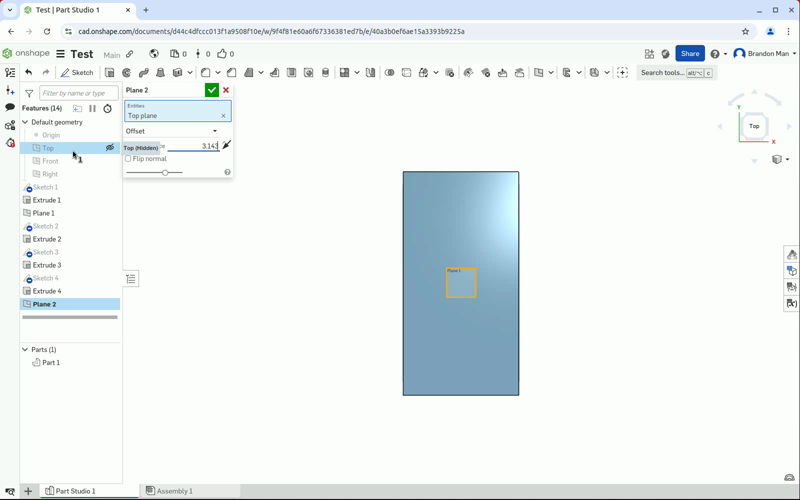
key(enter, 2)
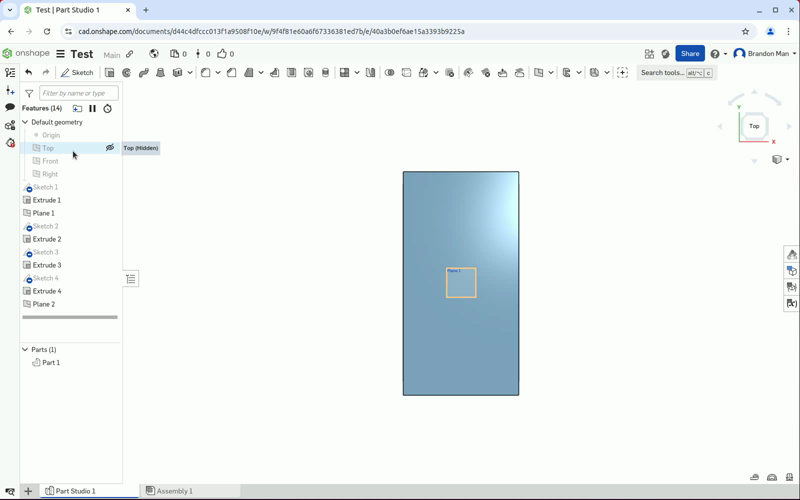
key(shift+s)
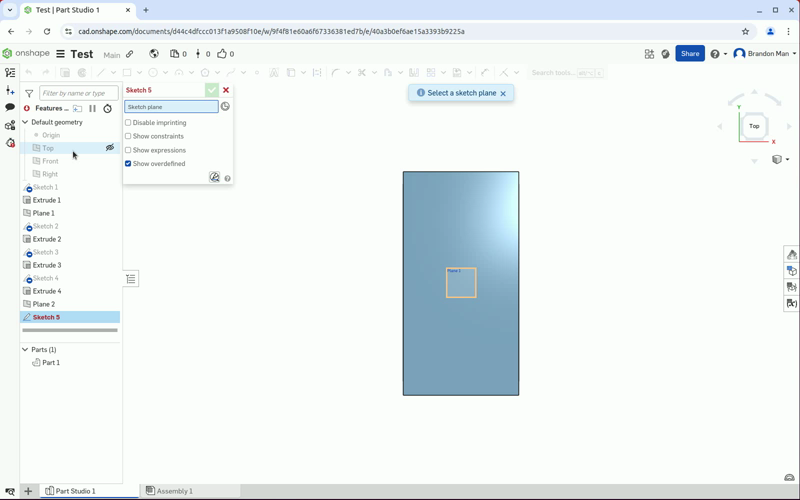
mouse_move(73, 306)
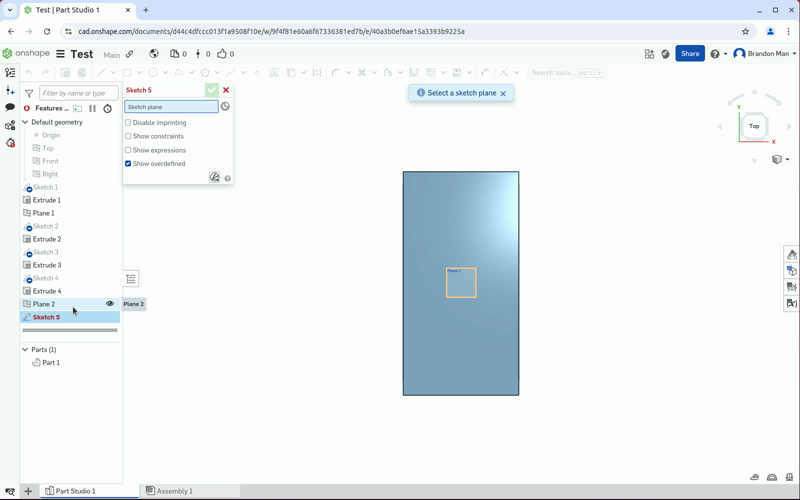
click(73, 306)
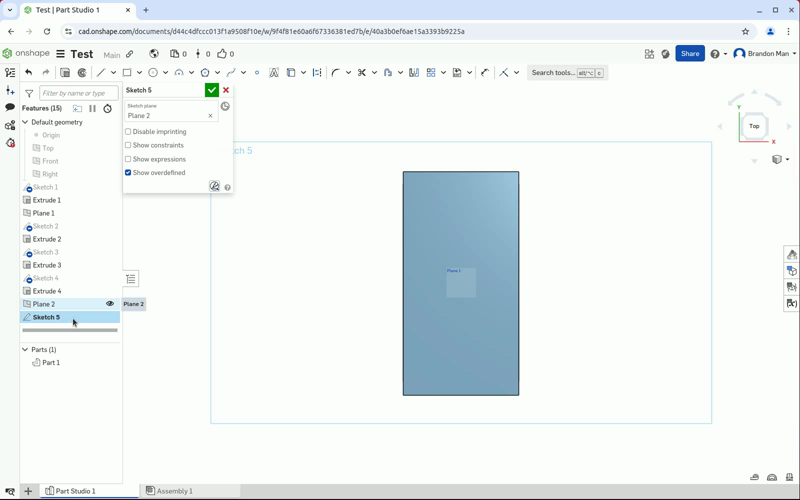
mouse_move(73, 352)
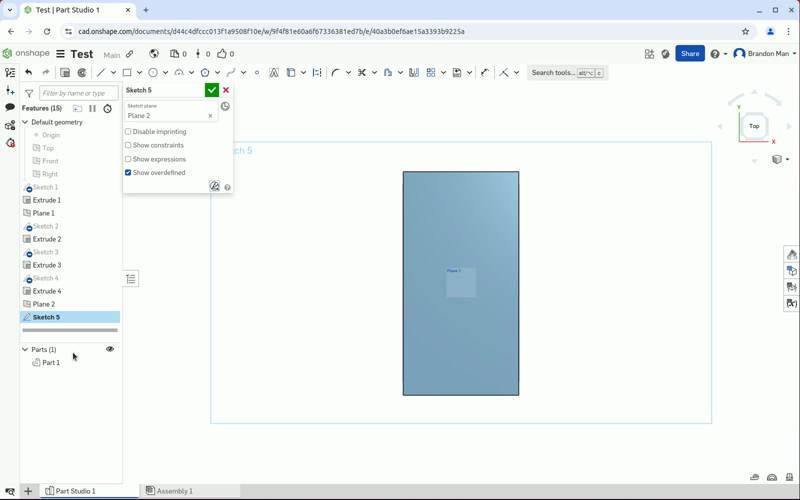
key(y)
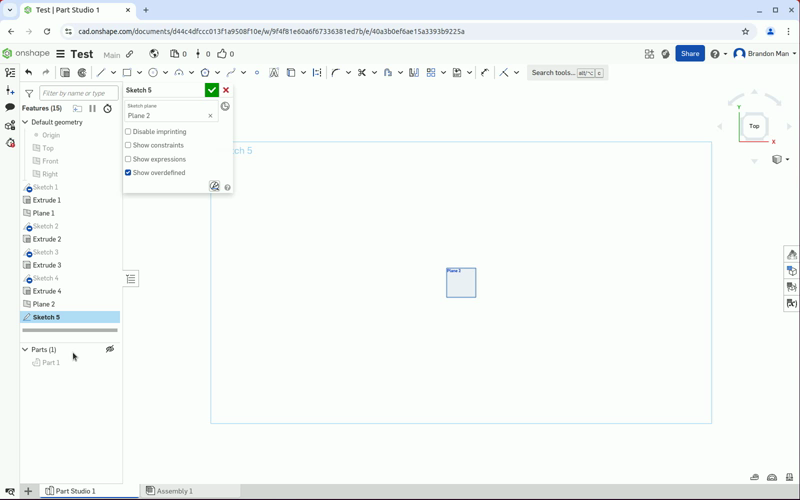
key(l)
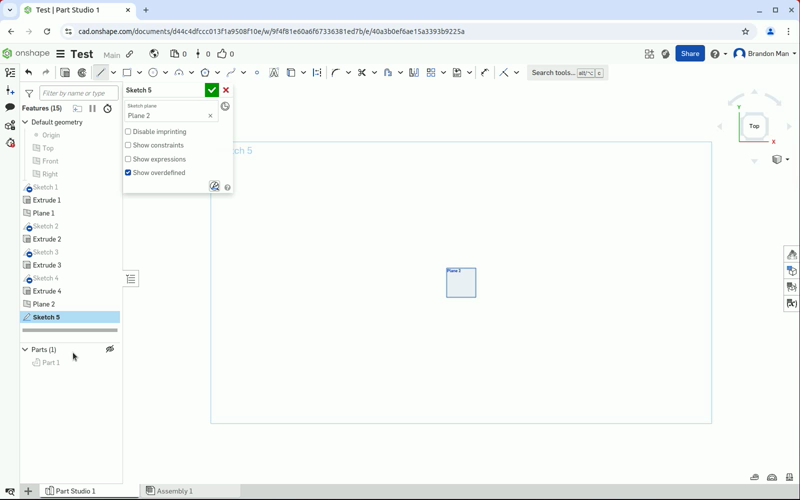
key_down(shift)
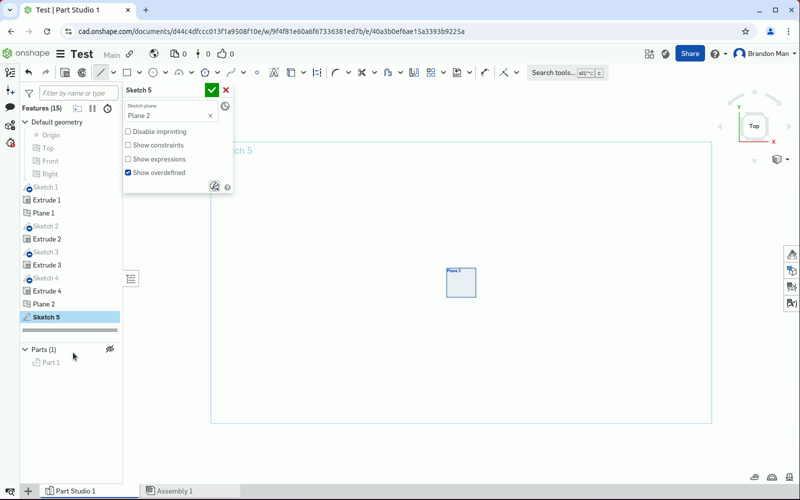
mouse_move(403, 381)
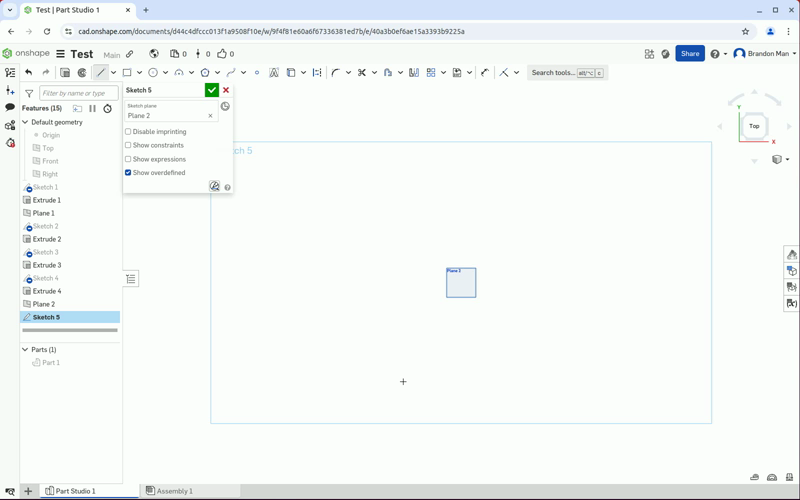
click(403, 381)
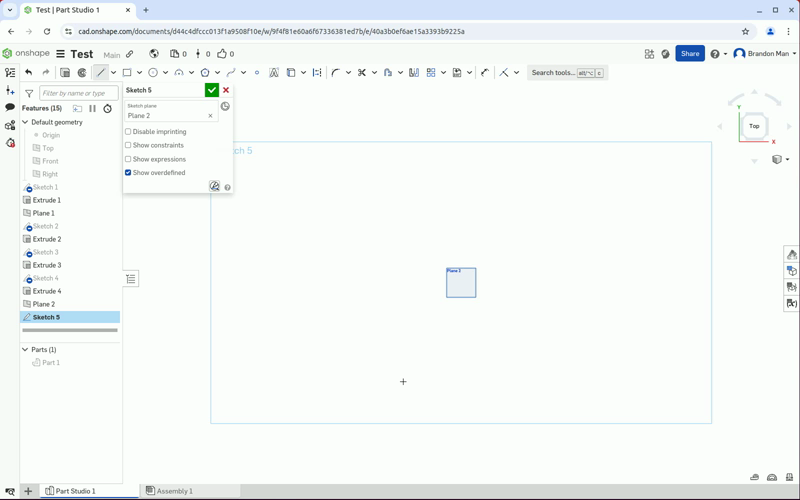
key_up(shift)
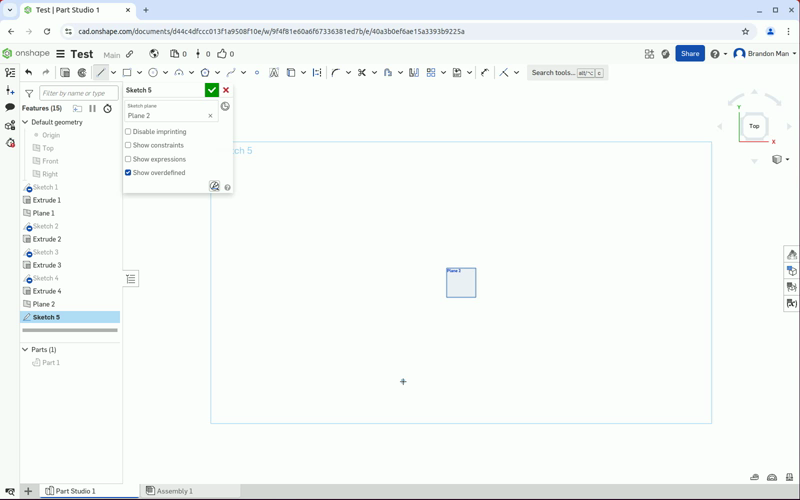
key_down(shift)
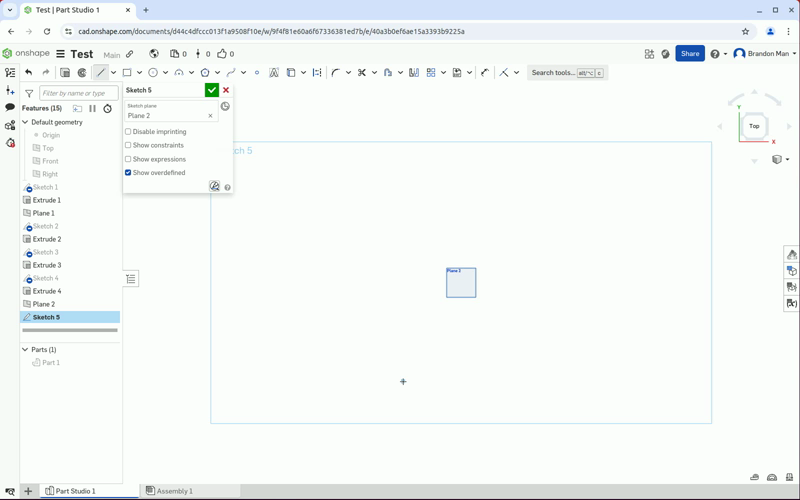
mouse_move(433, 381)
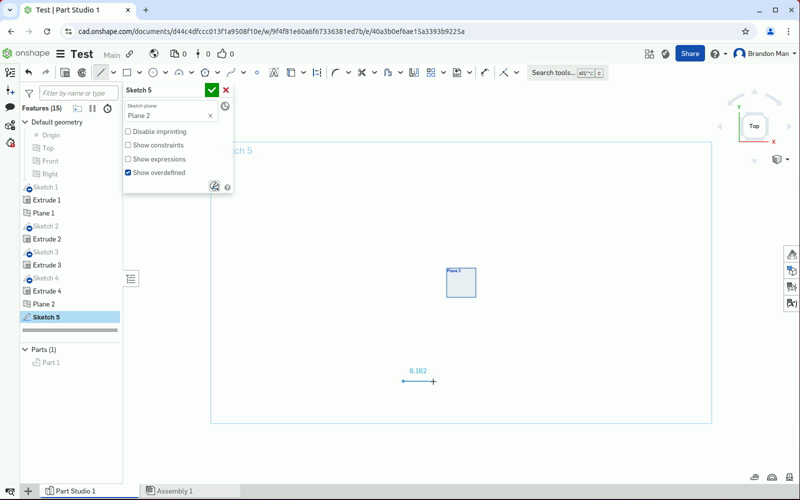
mouse_move(415, 381)
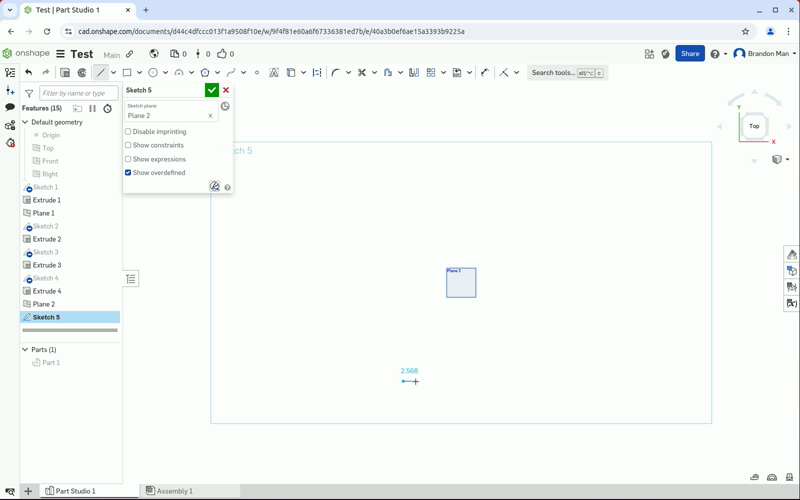
click(415, 381)
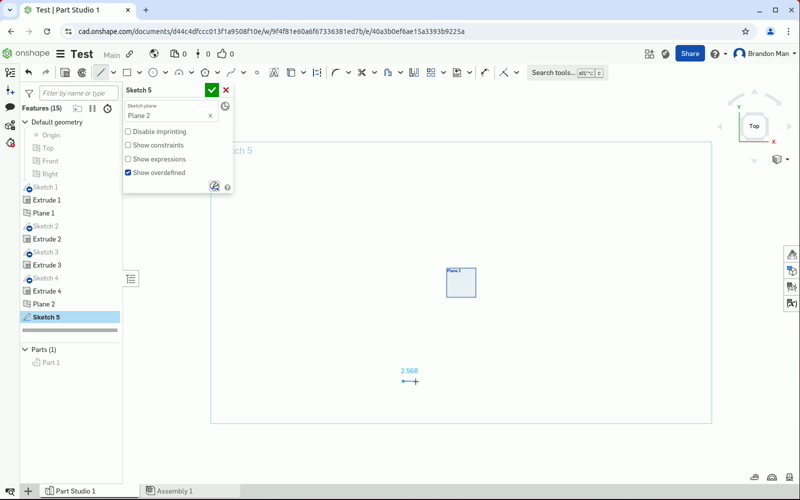
key_up(shift)
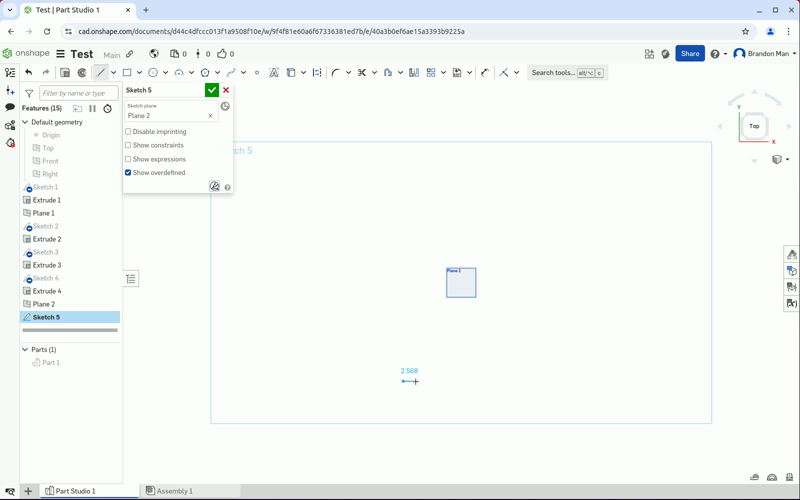
key_down(shift)
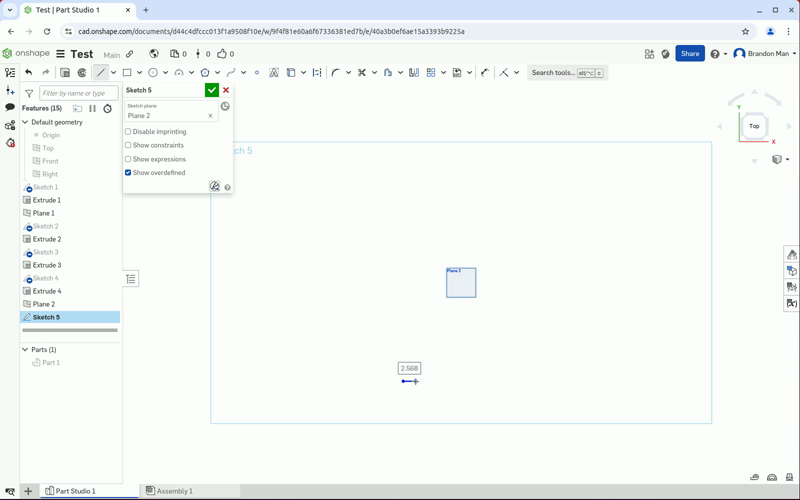
mouse_move(415, 184)
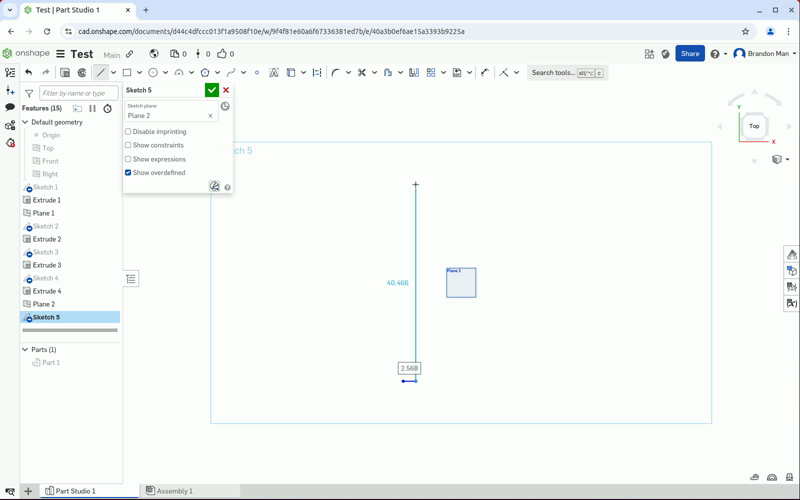
click(415, 184)
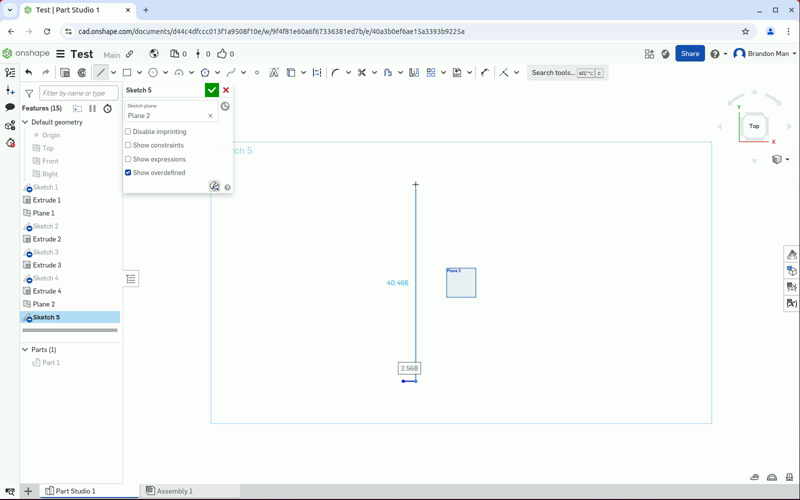
key_up(shift)
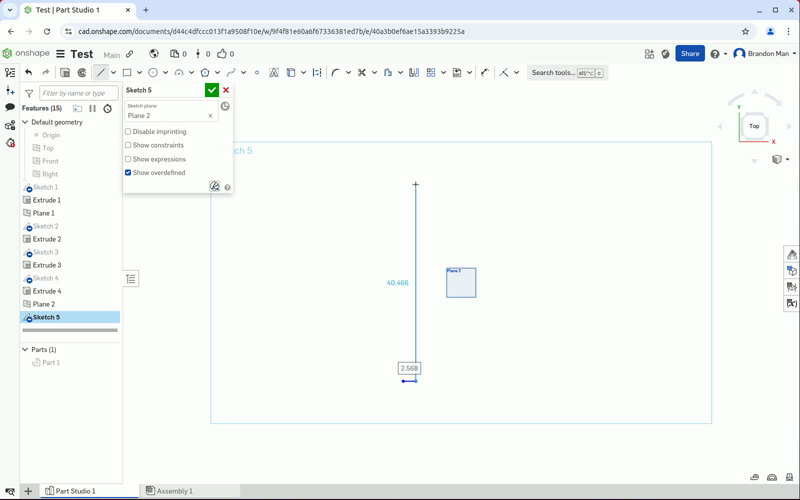
key_down(shift)
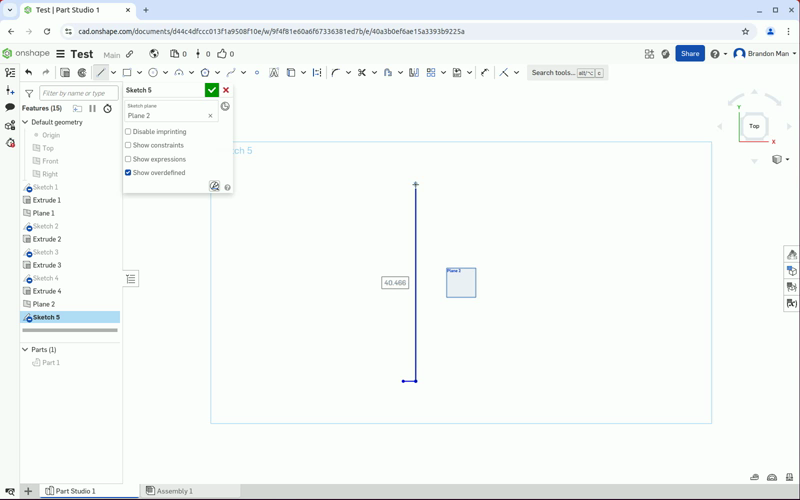
mouse_move(445, 184)
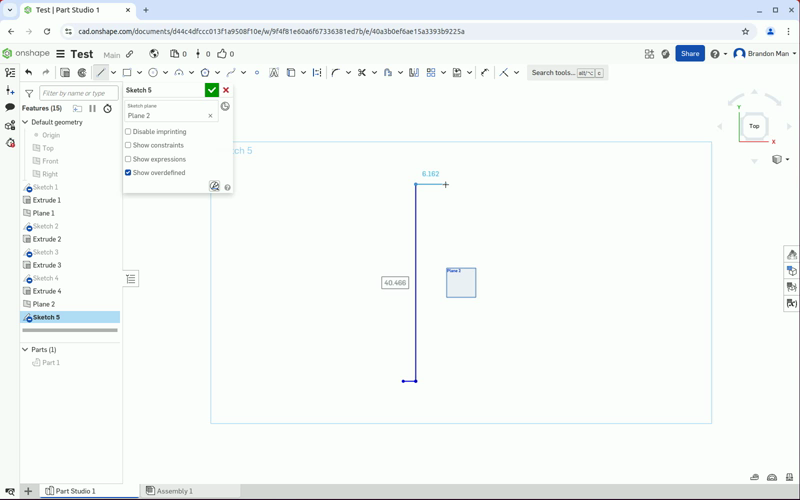
mouse_move(403, 184)
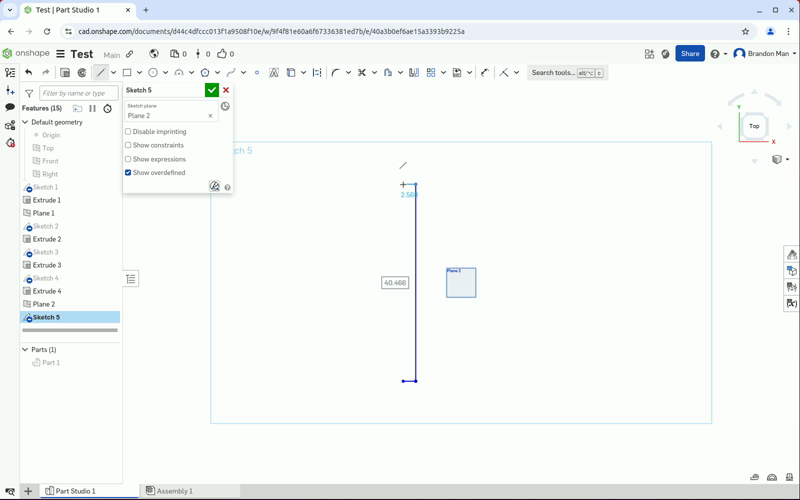
click(403, 184)
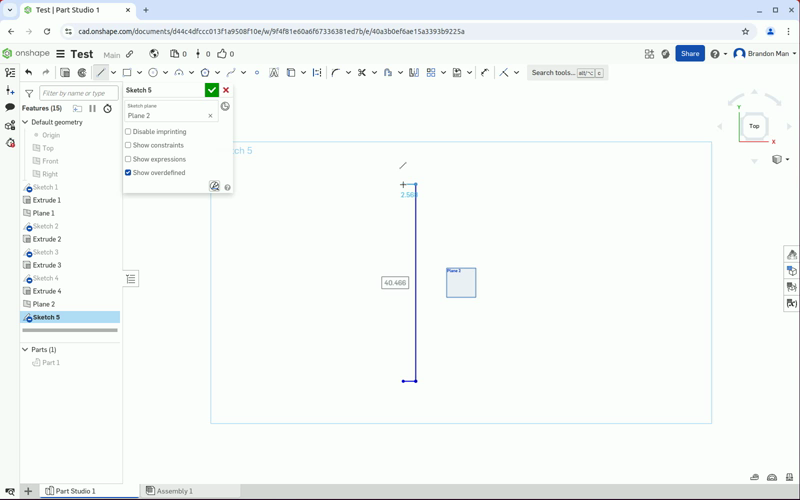
key_up(shift)
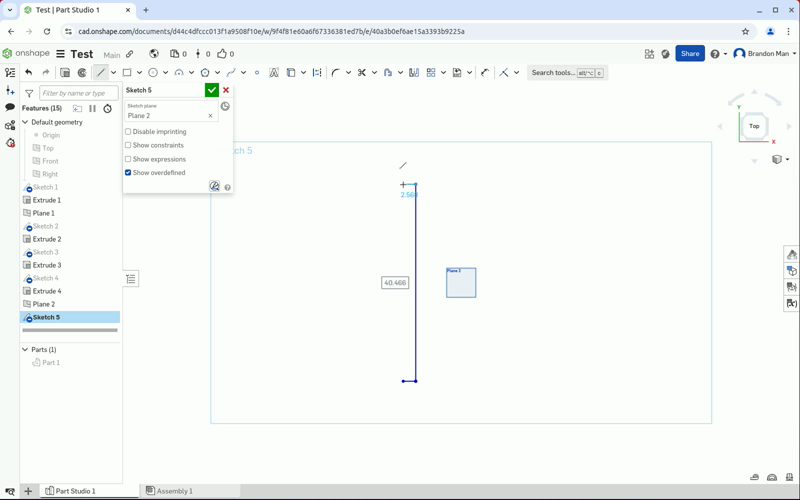
key_down(shift)
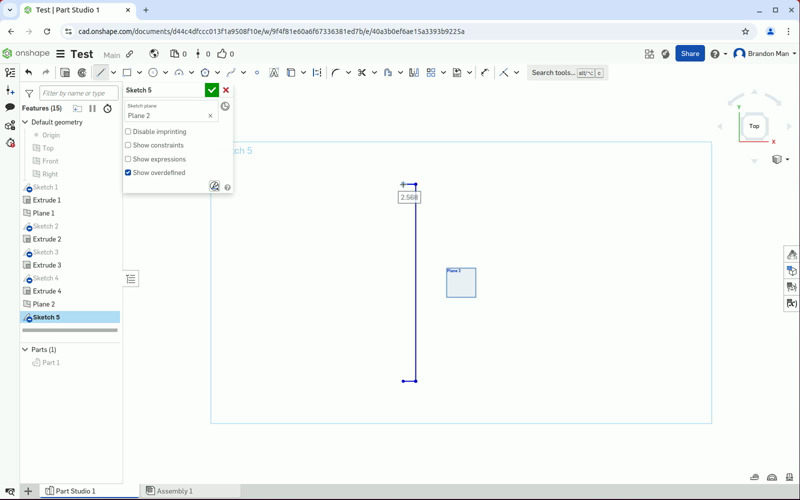
mouse_move(403, 381)
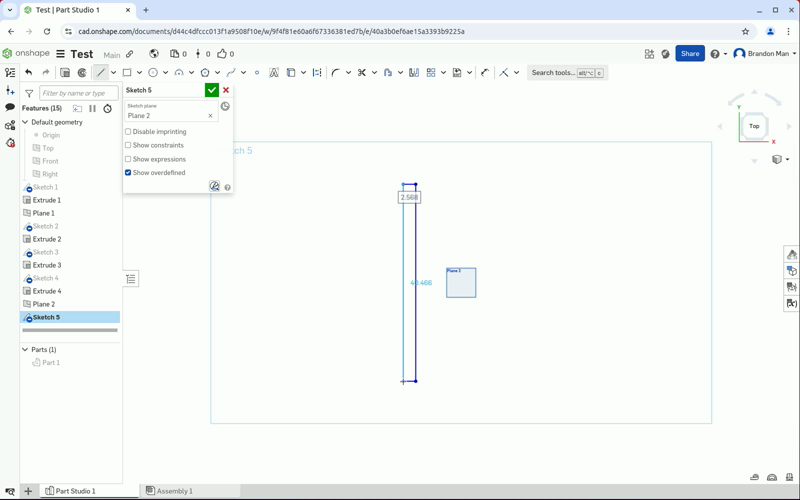
key_up(shift)
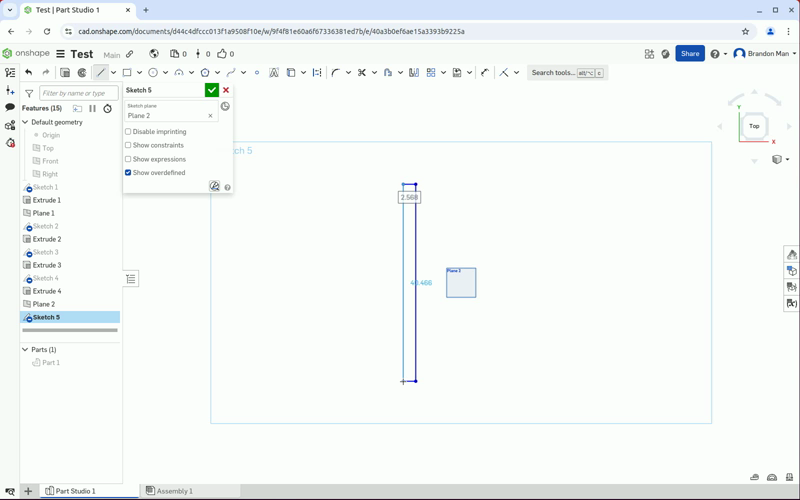
click(403, 381)
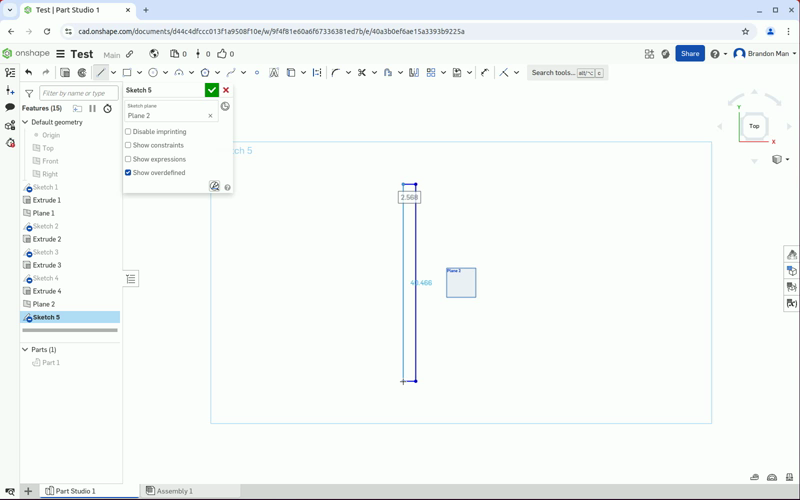
key(esc)
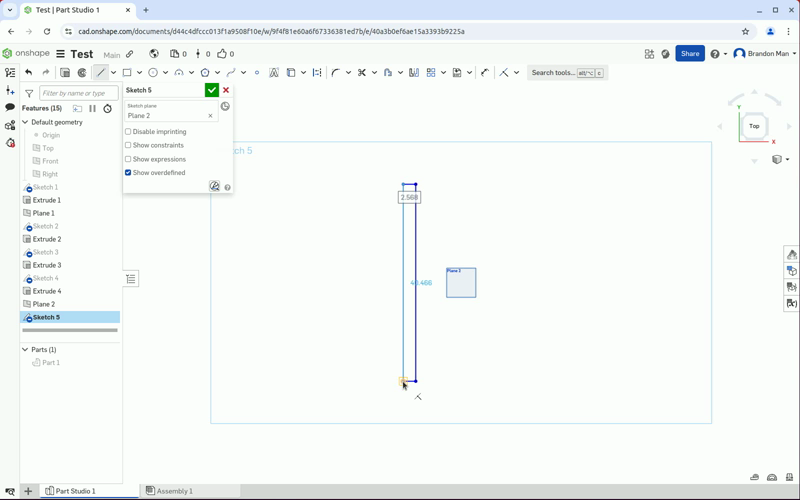
mouse_move(407, 282)
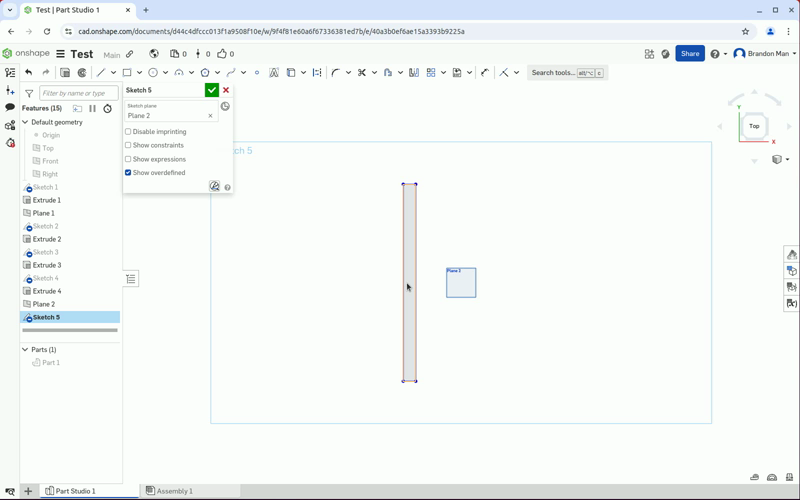
click(407, 282)
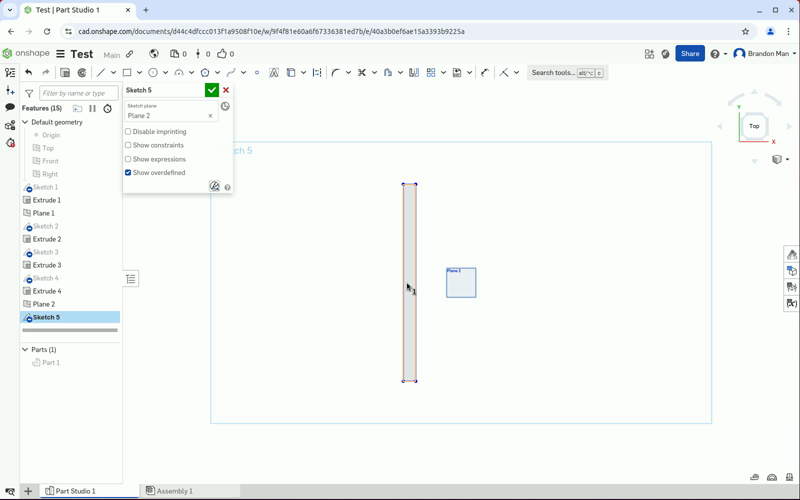
mouse_move(73, 352)
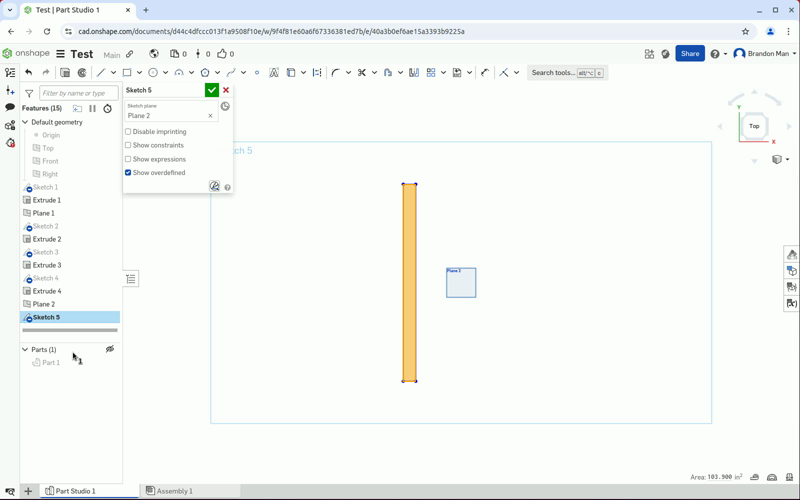
key(shift+y)
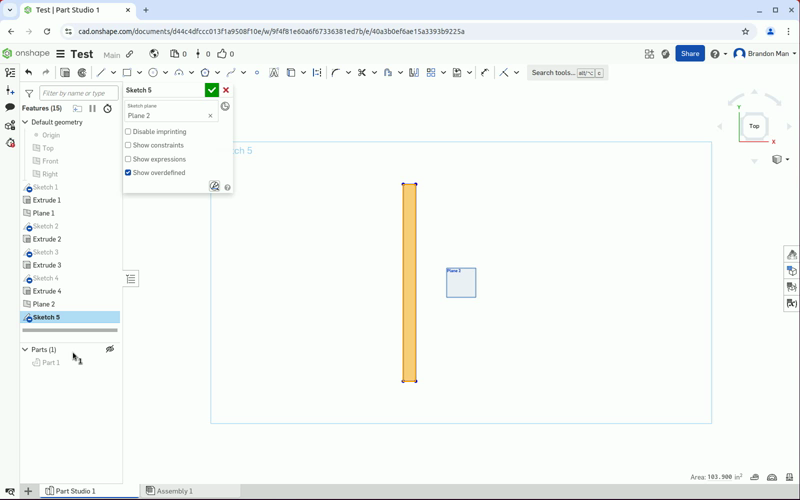
key(shift+e)
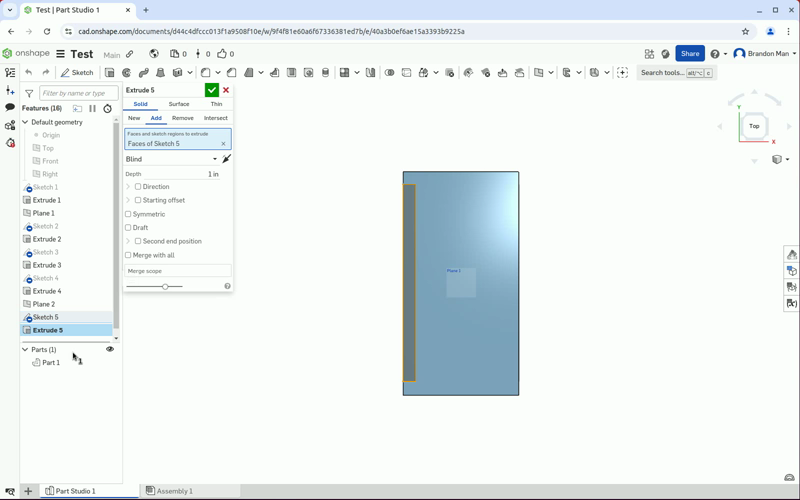
mouse_move(143, 106)
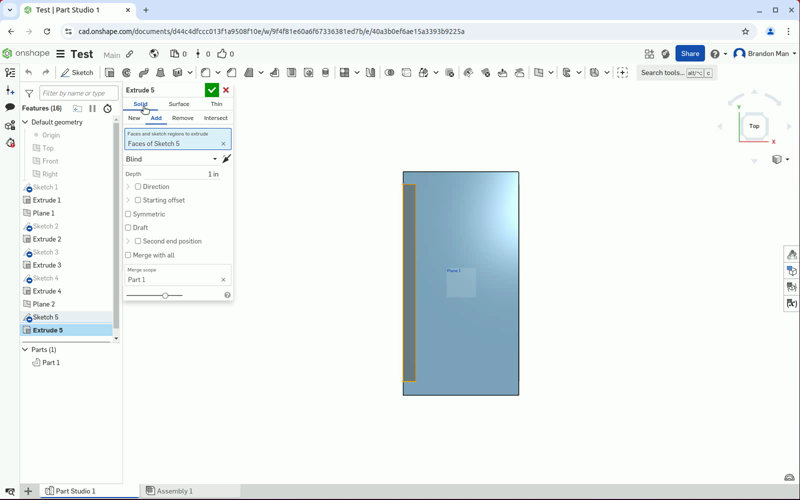
click(143, 106)
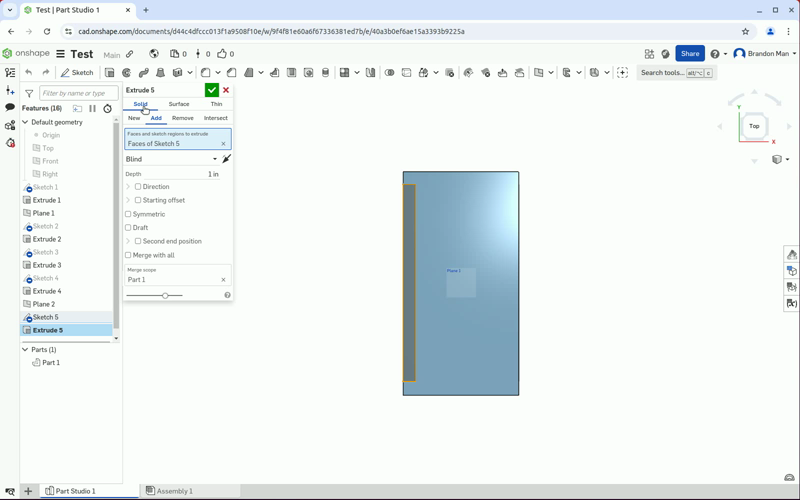
mouse_move(137, 120)
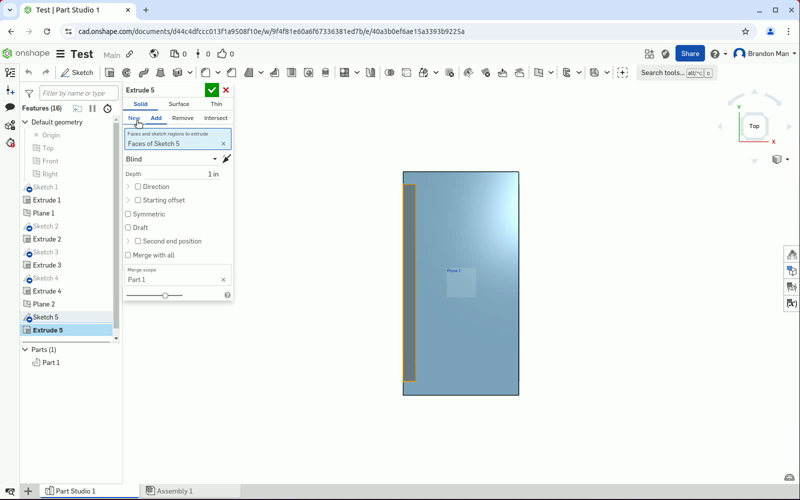
click(137, 120)
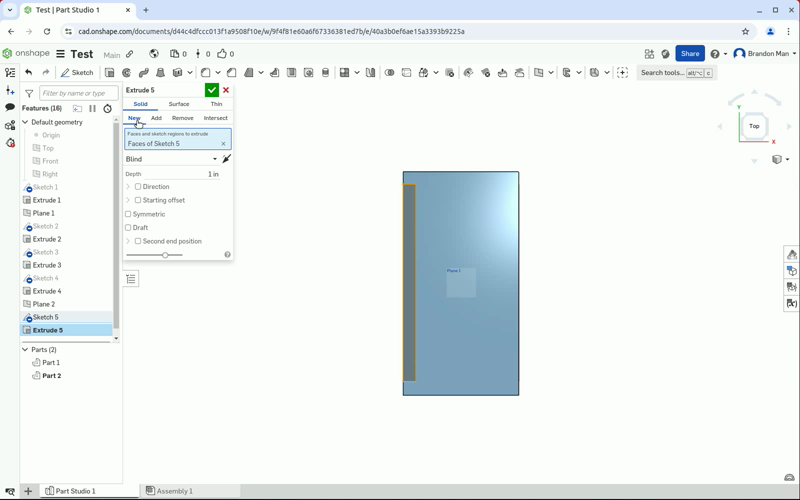
key(tab, 4)
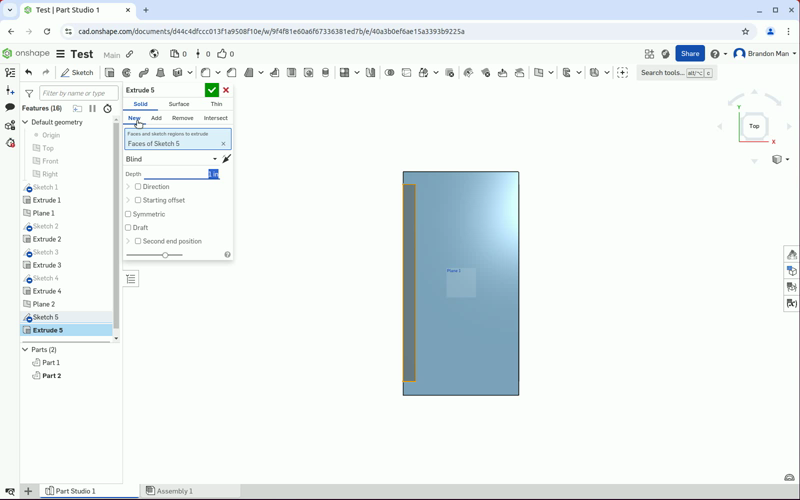
text(2.166)
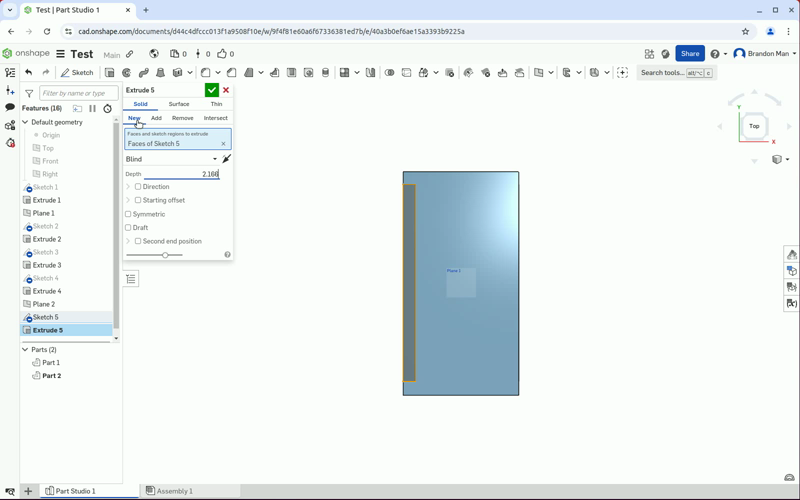
key(enter)
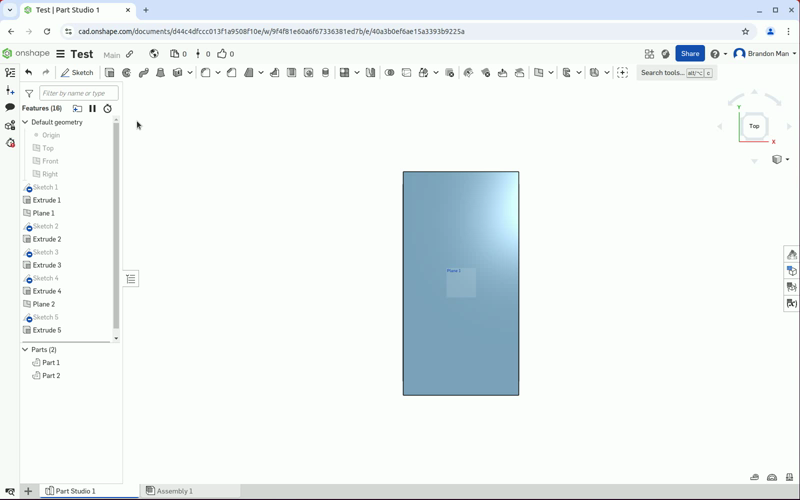
key(shift+h)
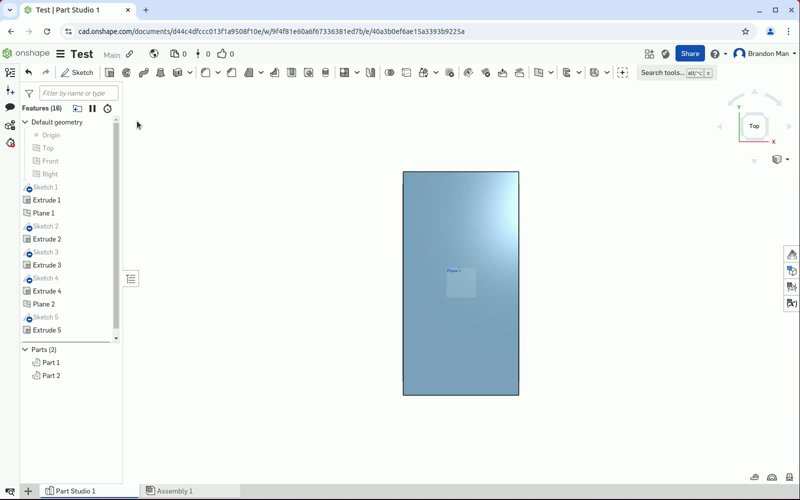
key(shift+h)
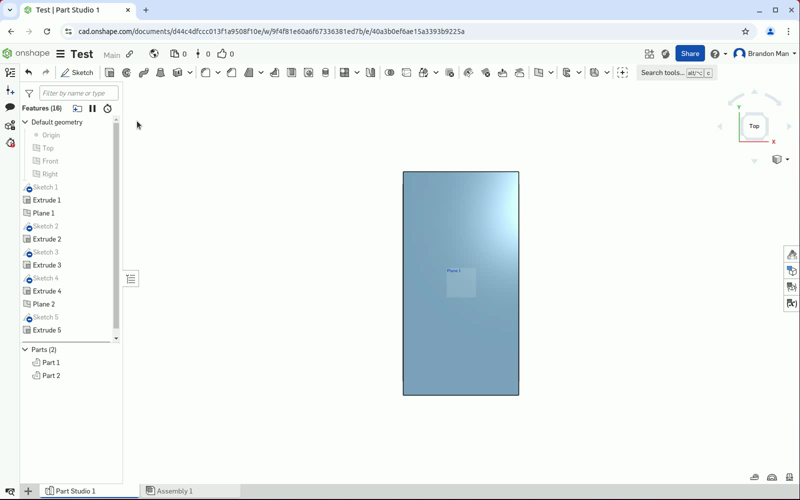
mouse_move(69, 189)
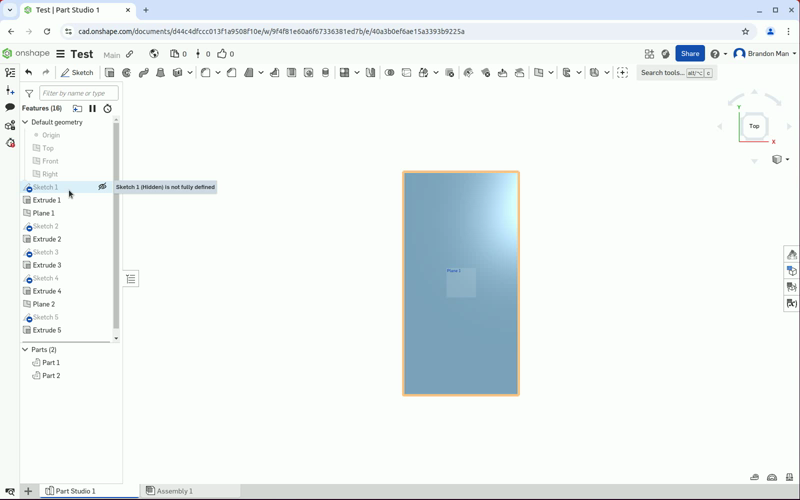
click(69, 189)
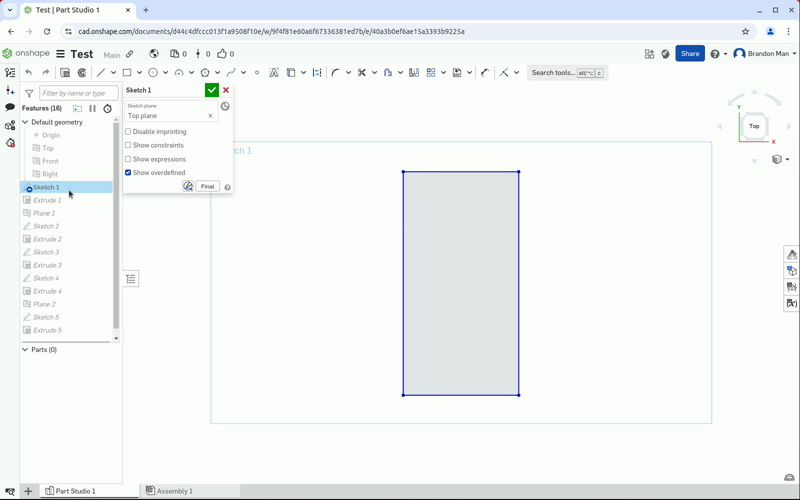
mouse_move(229, 92)
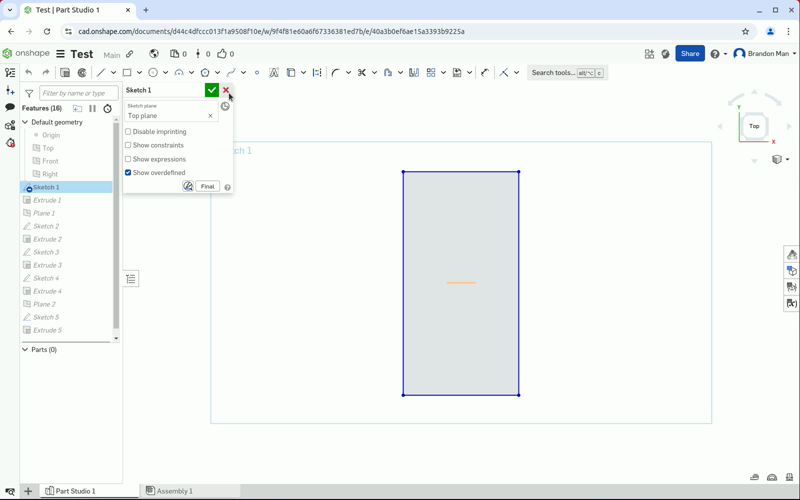
click(229, 92)
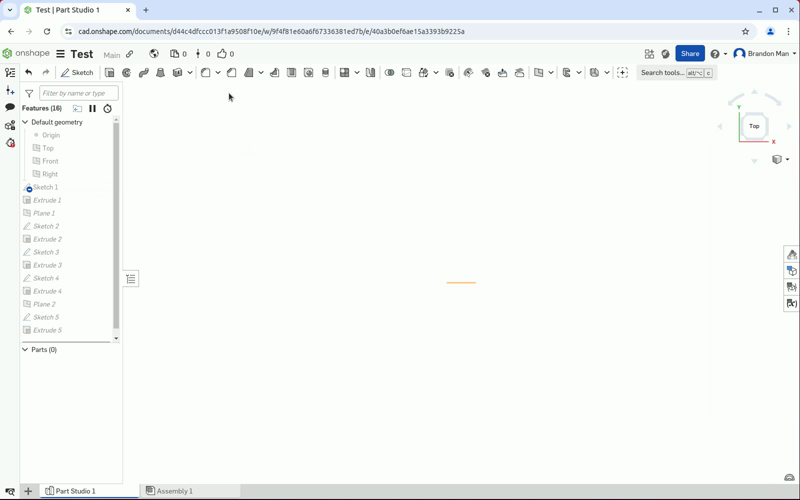
key(shift+s)
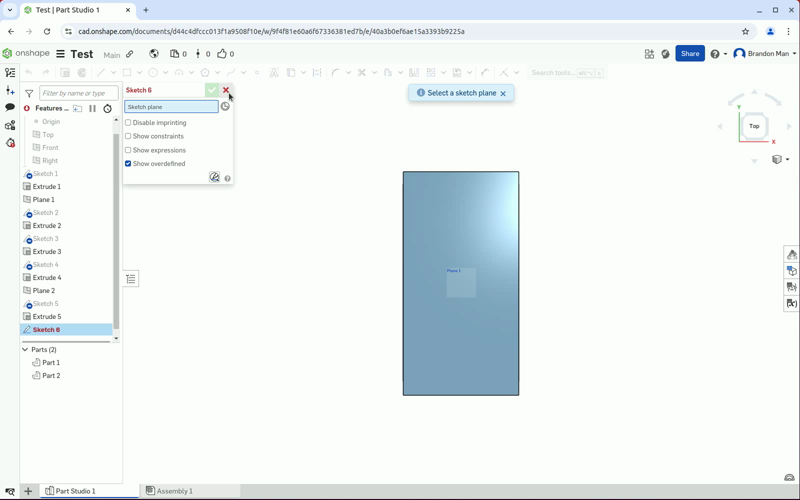
mouse_move(69, 293)
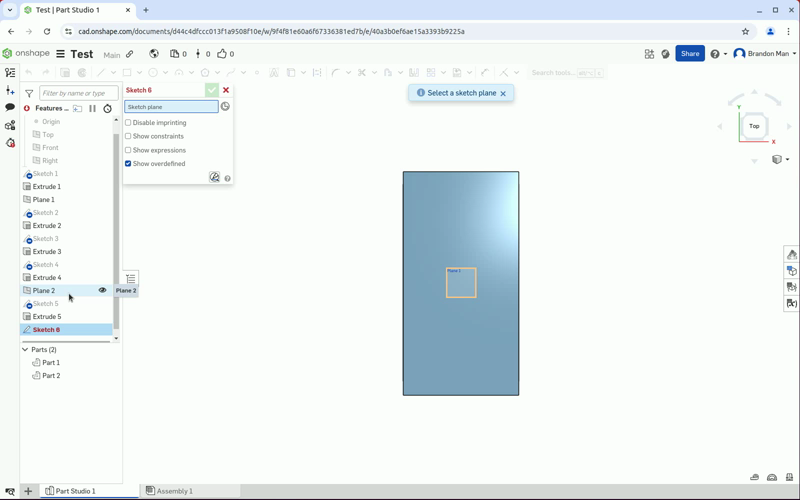
click(69, 293)
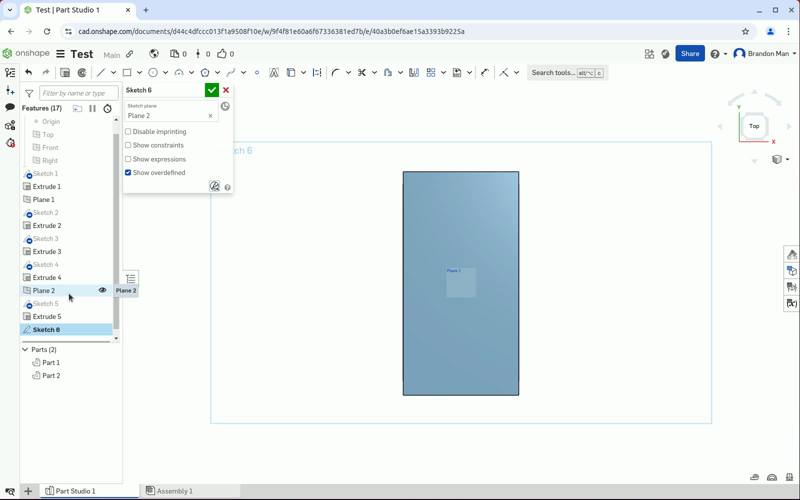
mouse_move(73, 352)
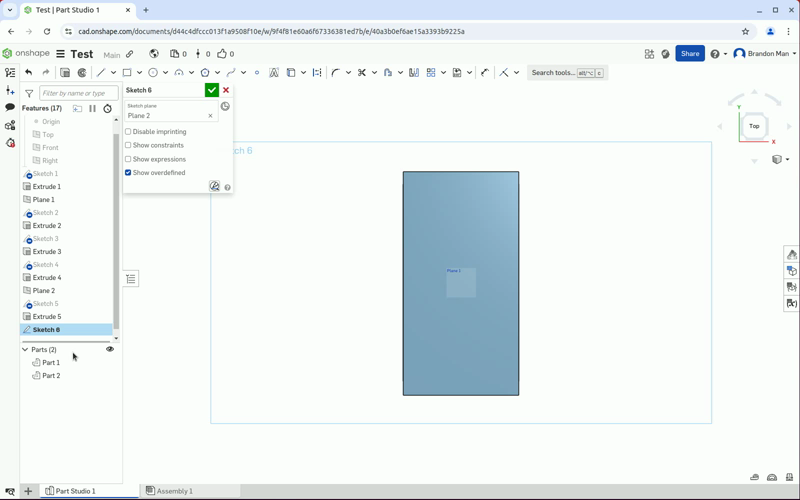
key(y)
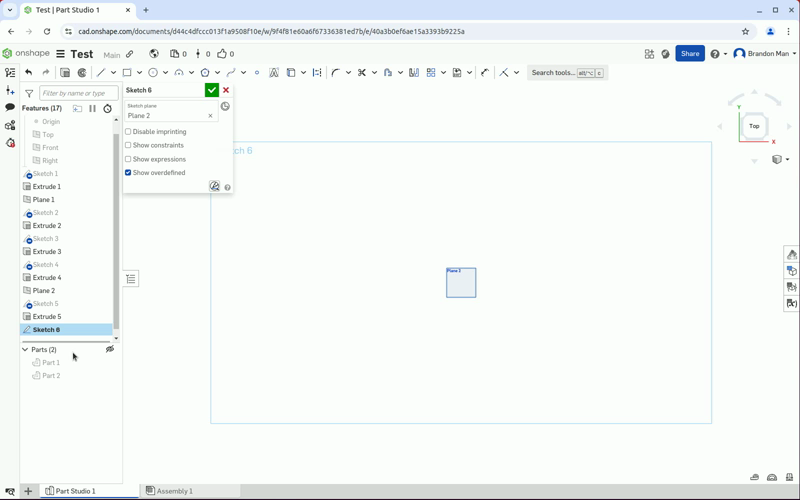
key(l)
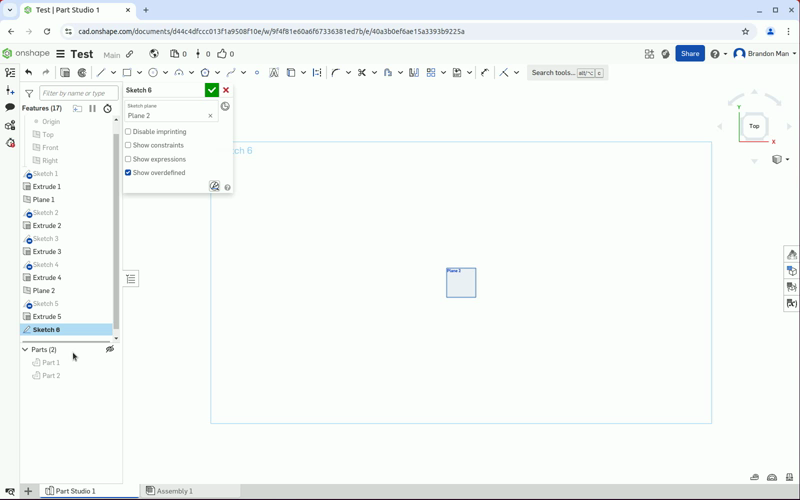
key_down(shift)
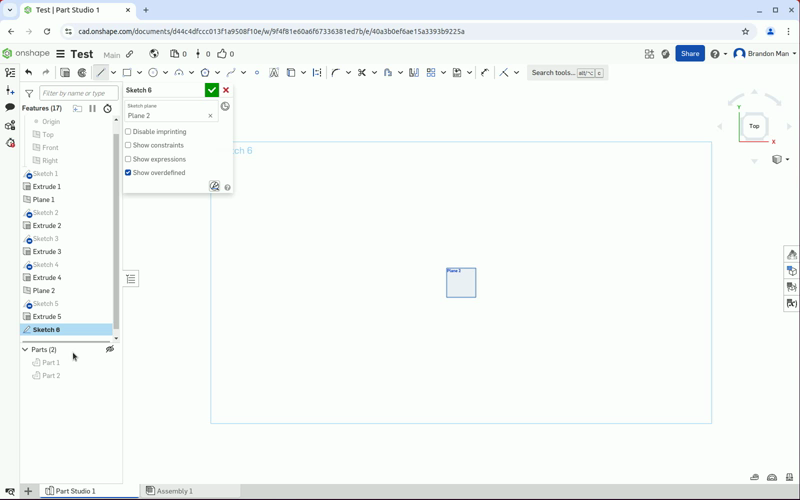
mouse_move(505, 381)
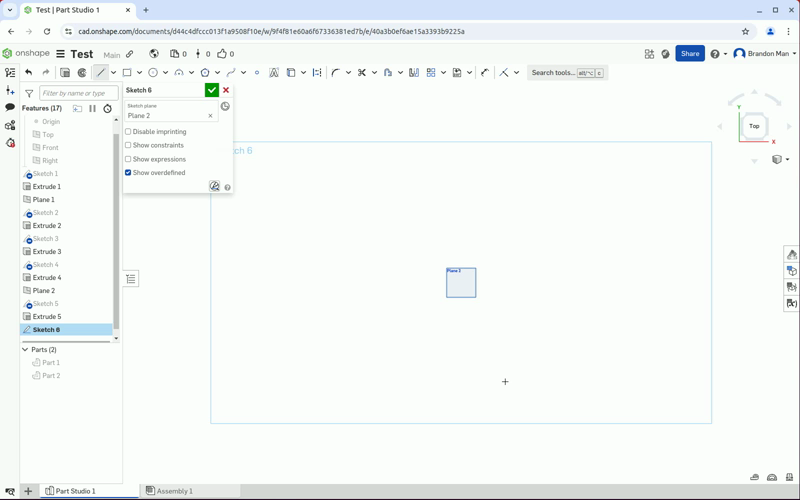
click(505, 381)
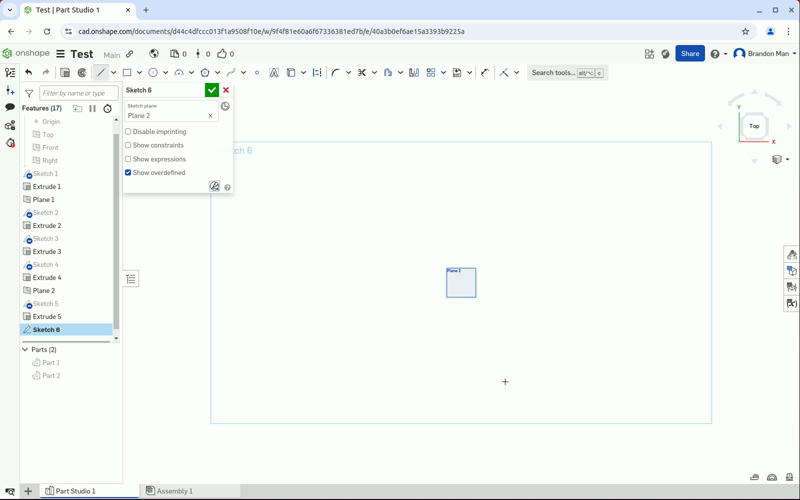
key_up(shift)
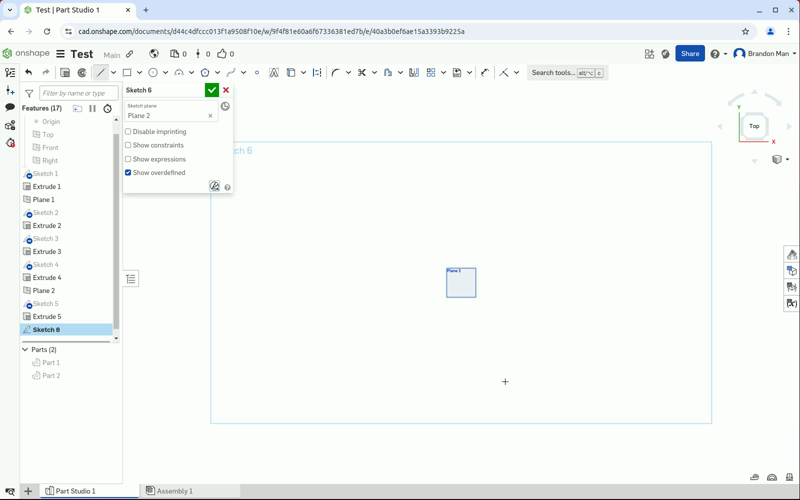
key_down(shift)
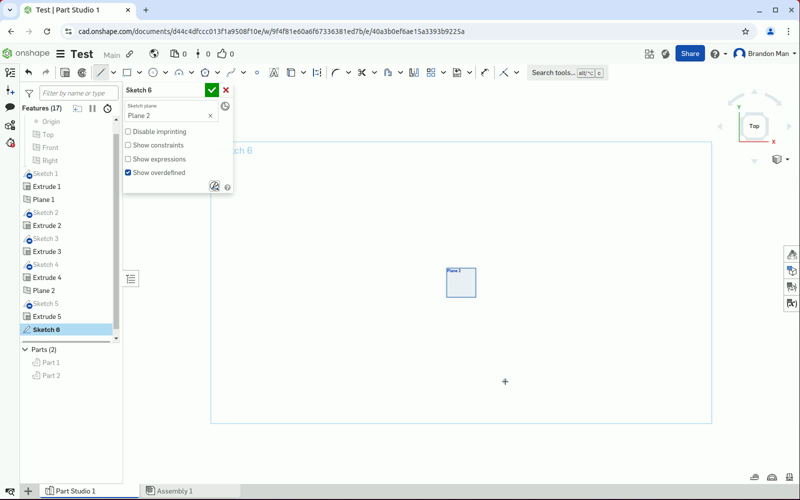
mouse_move(535, 381)
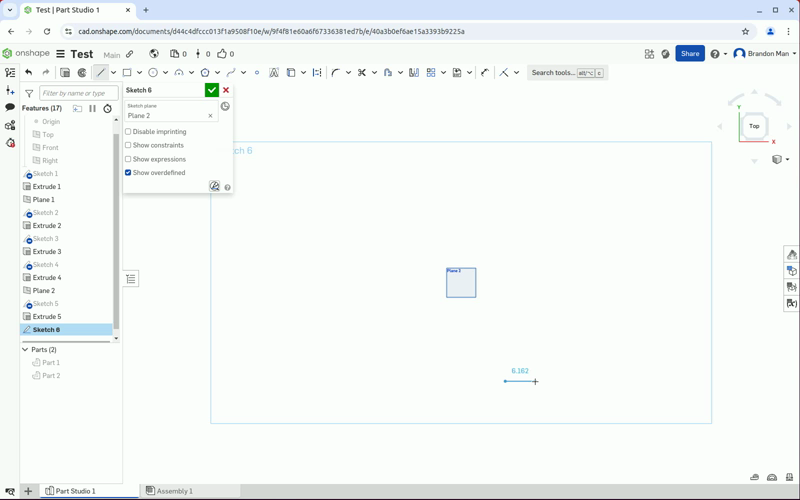
mouse_move(517, 381)
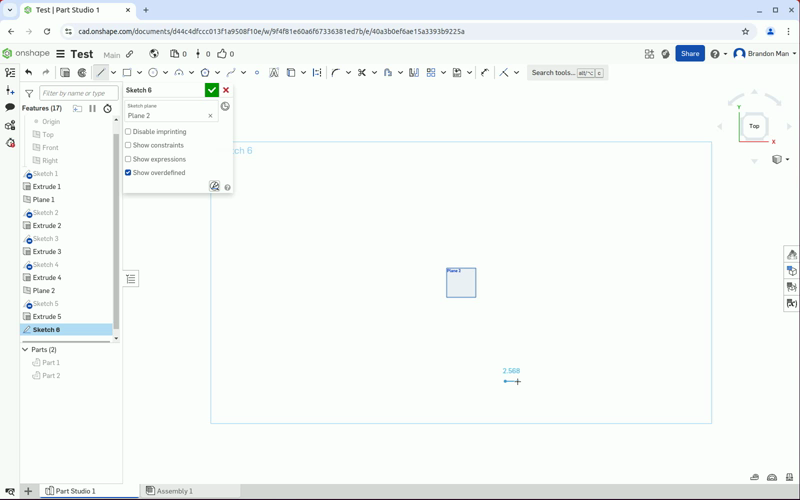
click(517, 381)
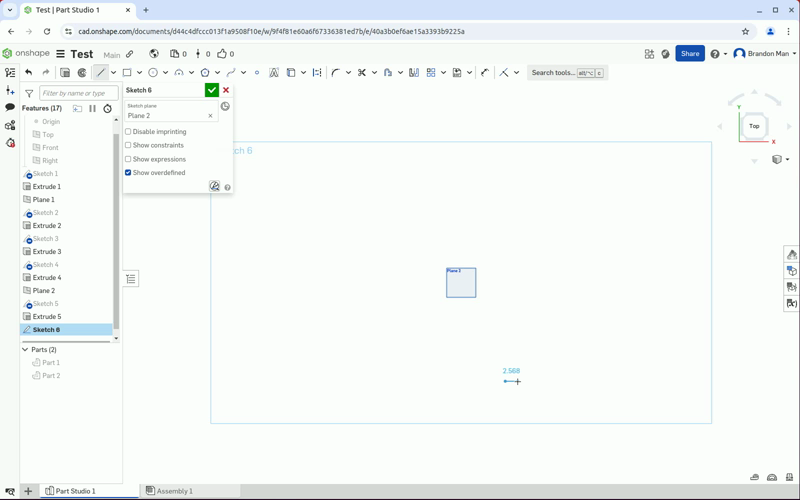
key_up(shift)
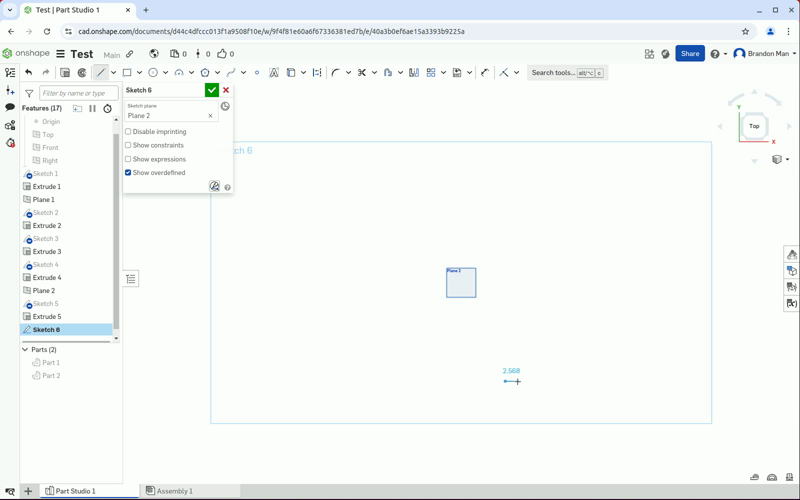
key_down(shift)
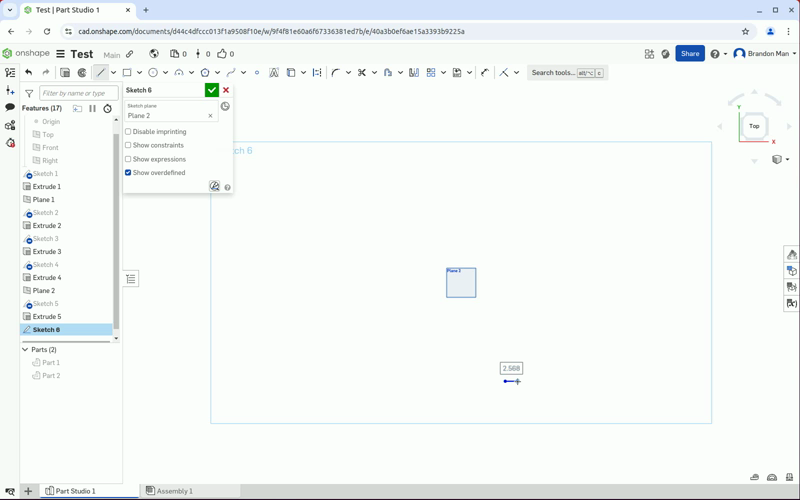
mouse_move(517, 184)
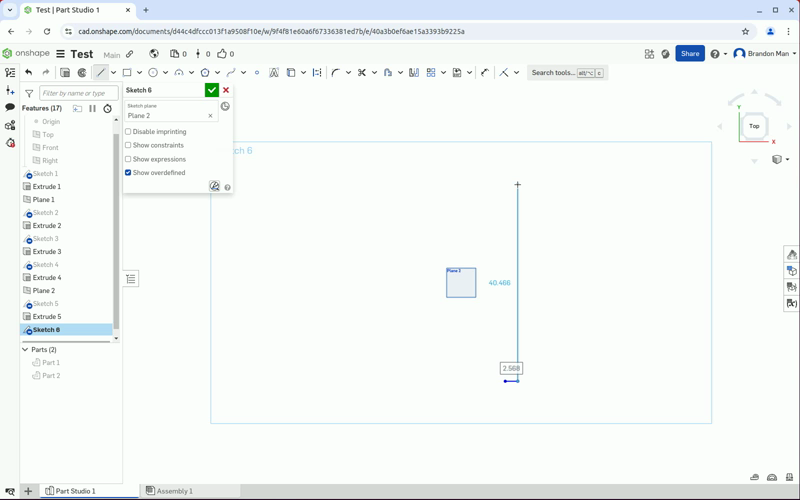
click(517, 184)
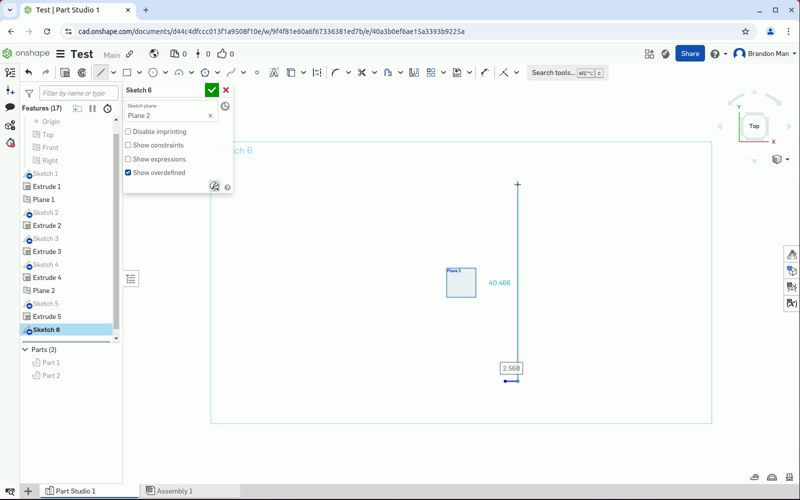
key_up(shift)
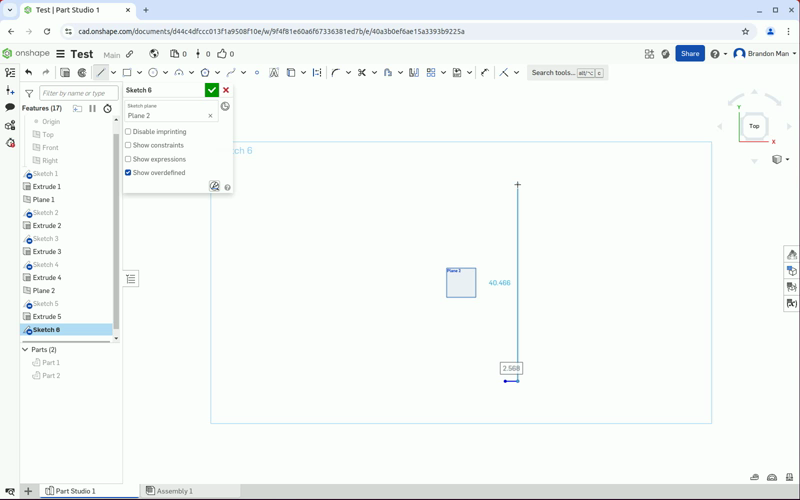
key_down(shift)
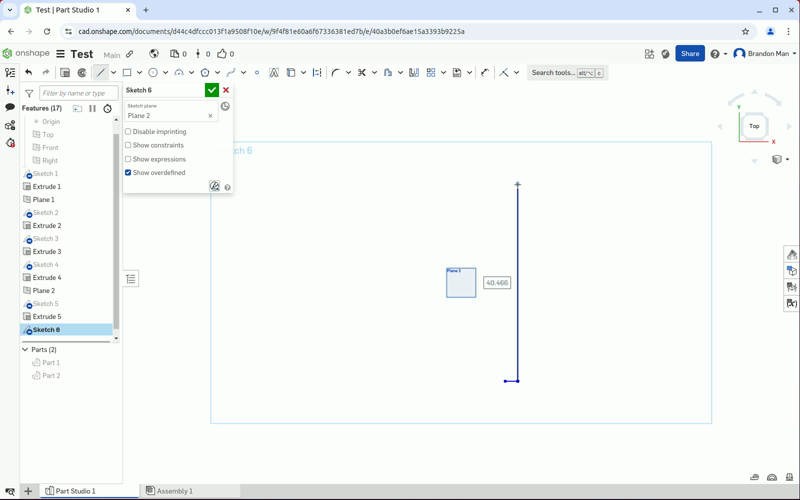
mouse_move(547, 184)
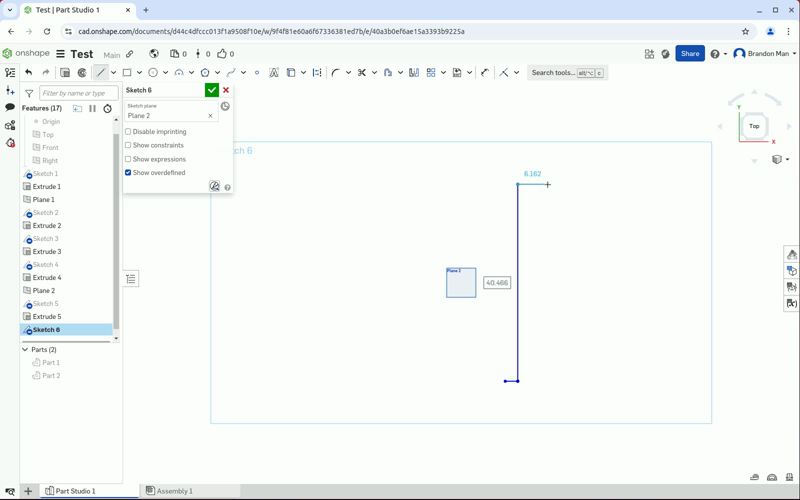
mouse_move(505, 184)
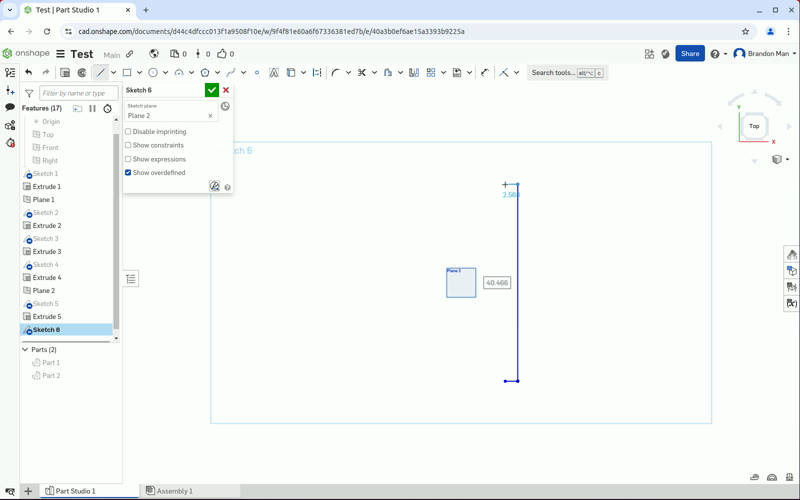
click(505, 184)
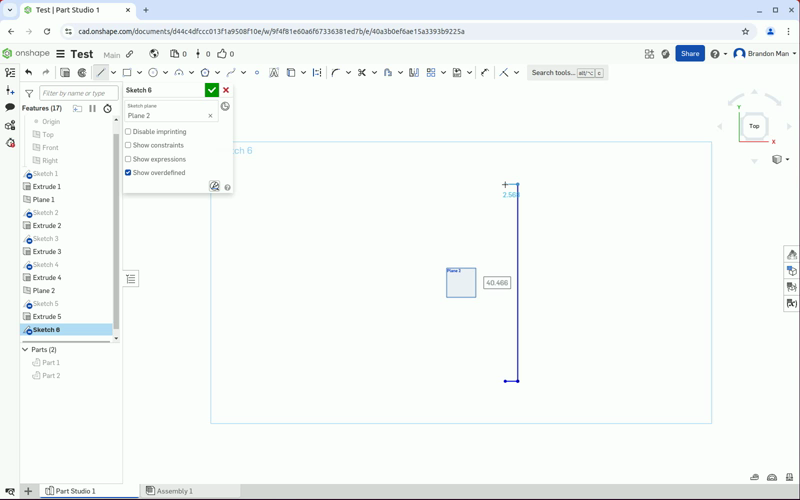
key_up(shift)
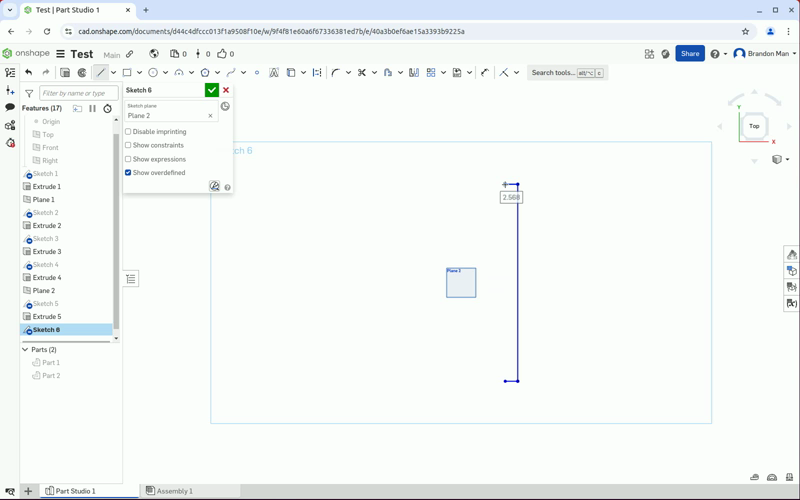
key_down(shift)
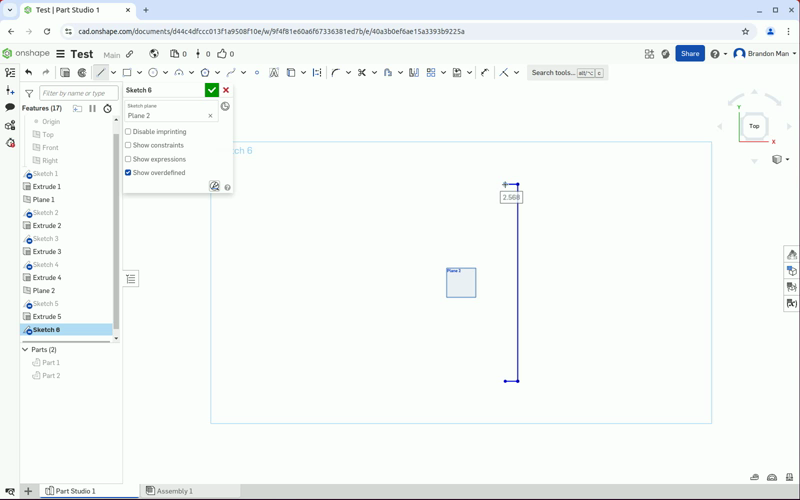
mouse_move(505, 381)
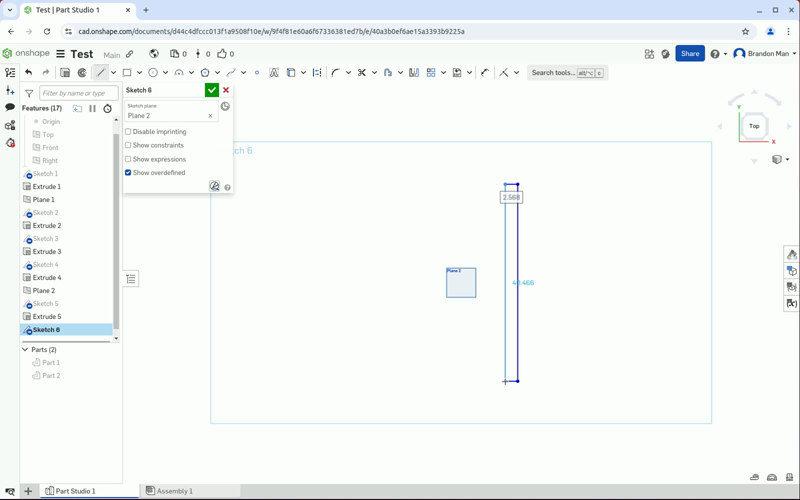
key_up(shift)
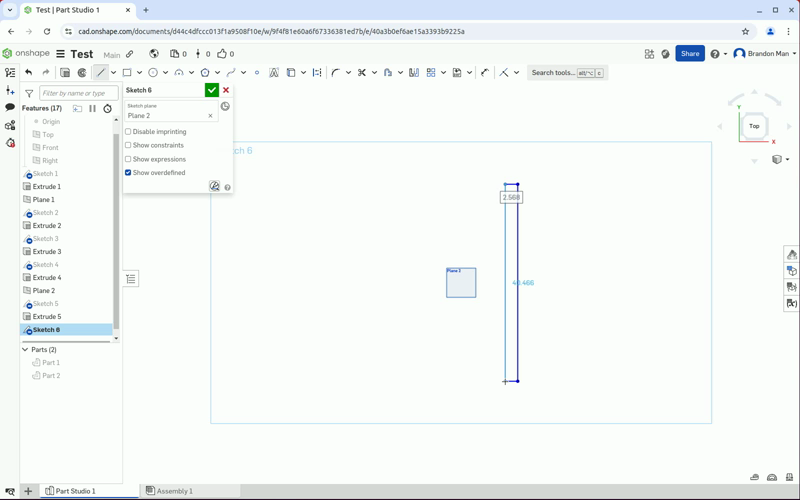
click(505, 381)
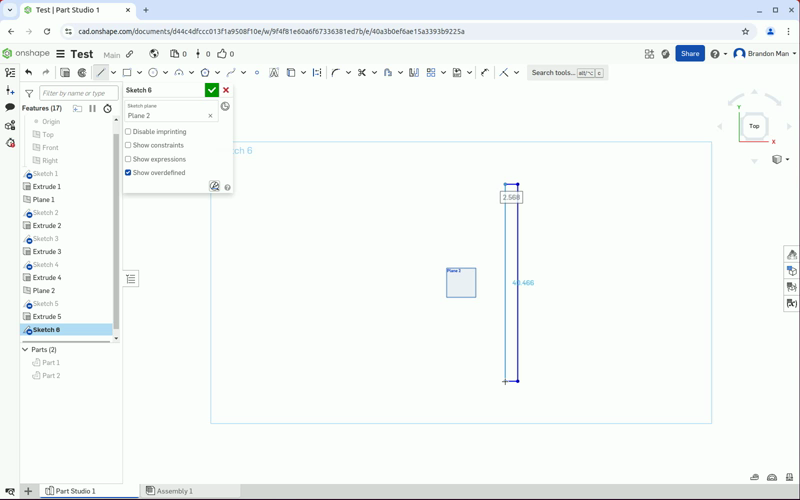
key(esc)
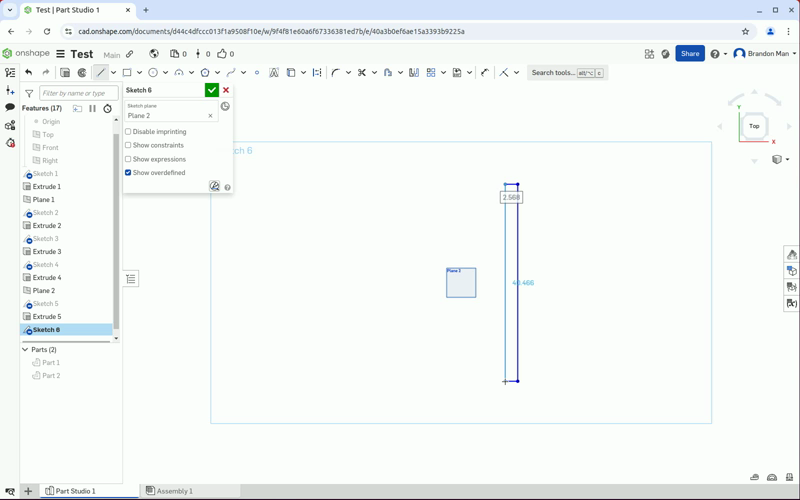
mouse_move(512, 362)
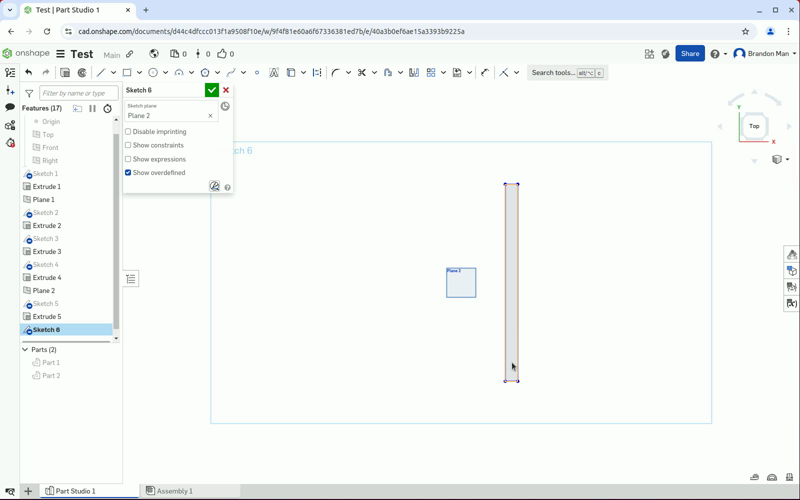
click(512, 362)
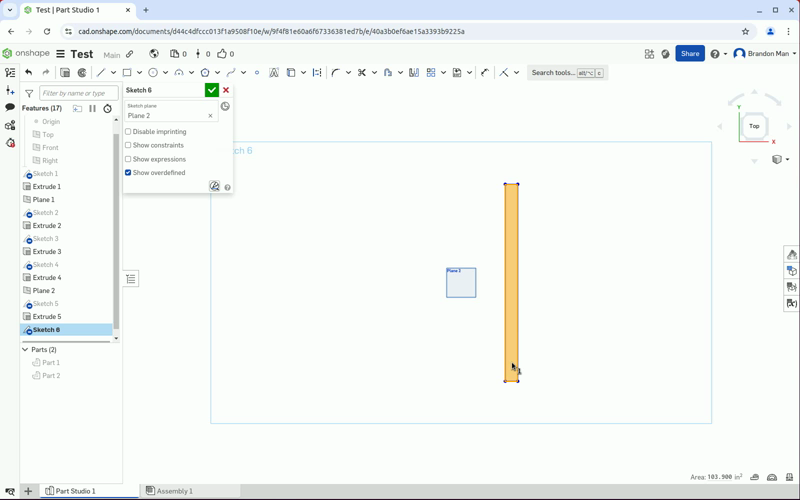
mouse_move(73, 352)
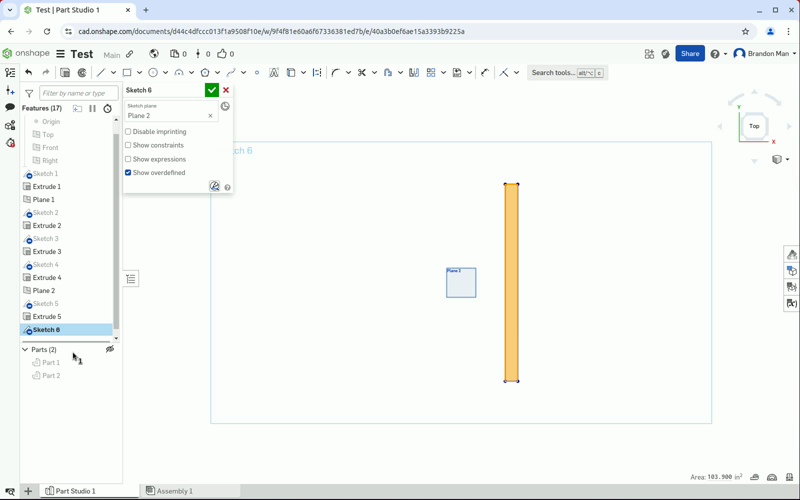
key(shift+y)
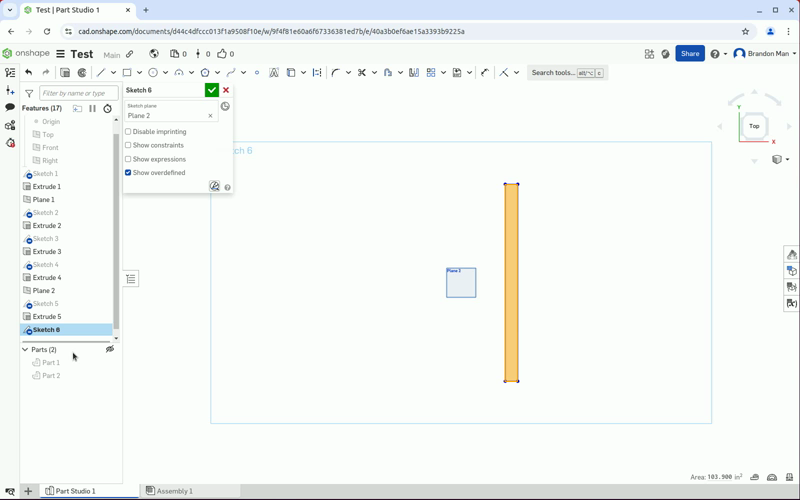
key(shift+e)
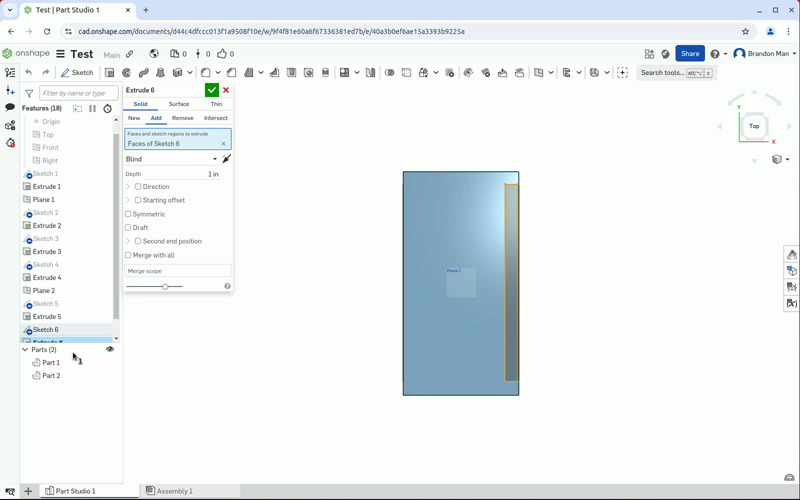
mouse_move(143, 106)
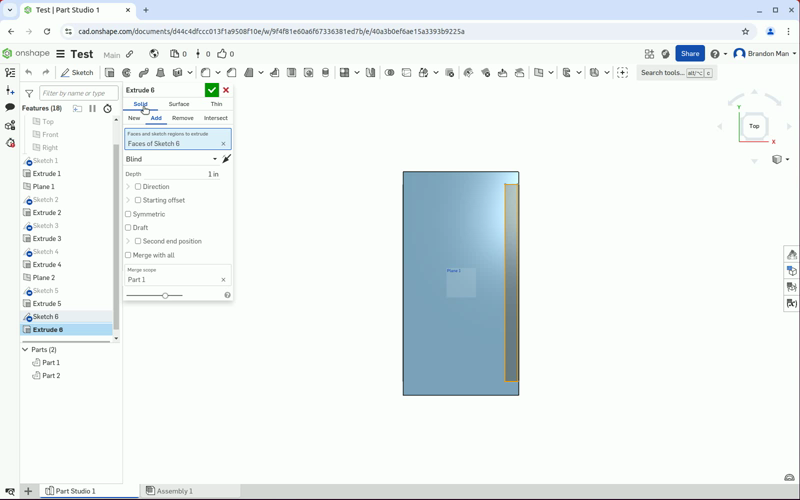
click(143, 106)
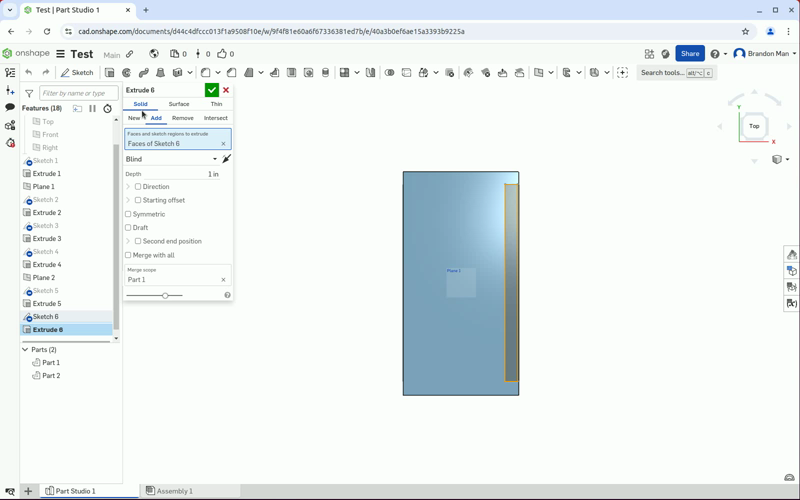
mouse_move(137, 120)
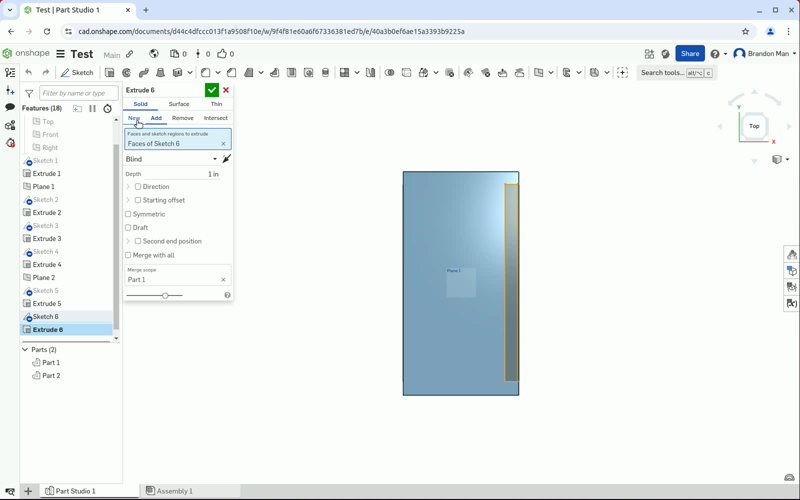
click(137, 120)
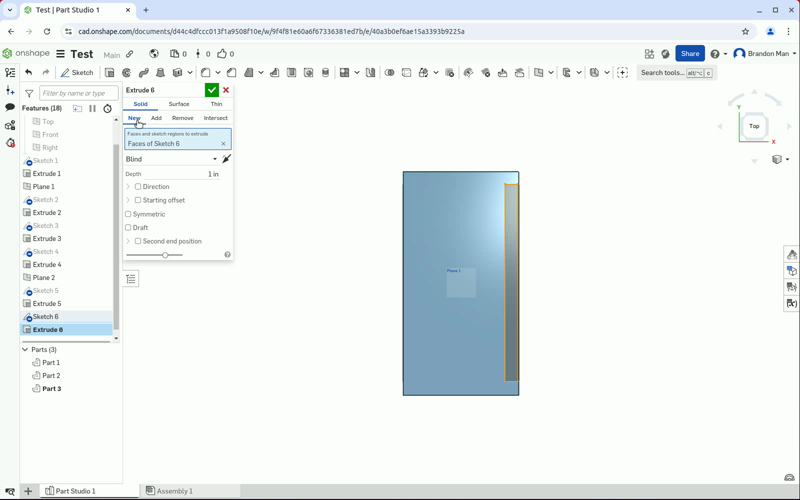
key(tab, 4)
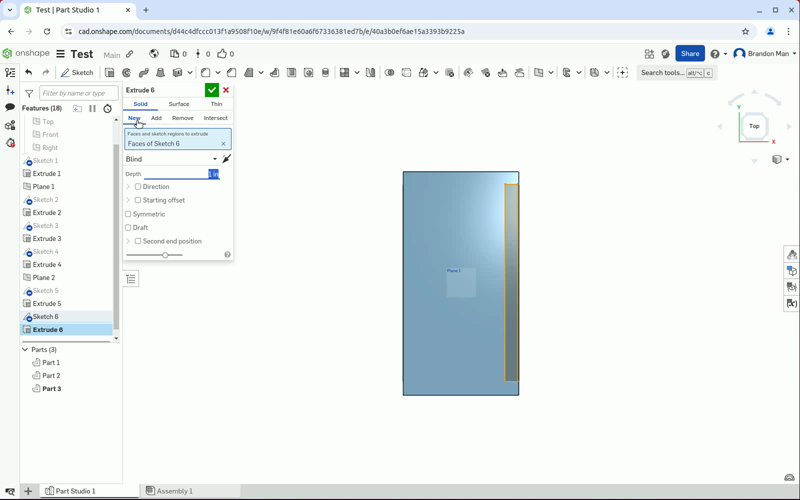
text(2.166)
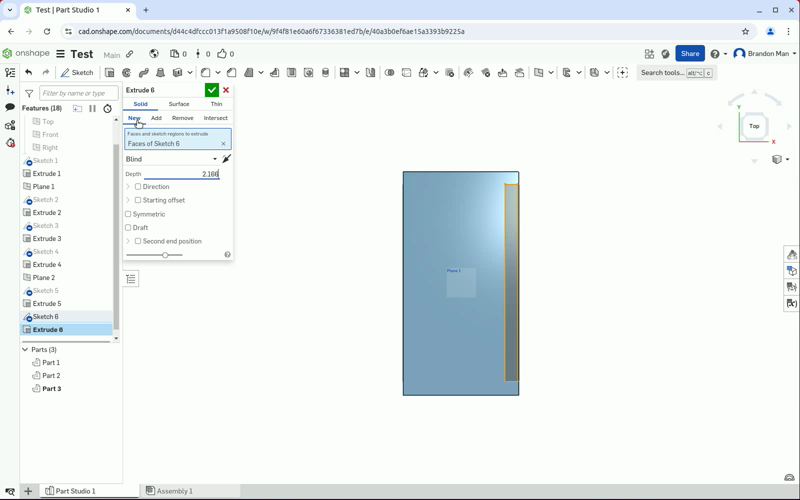
key(enter)
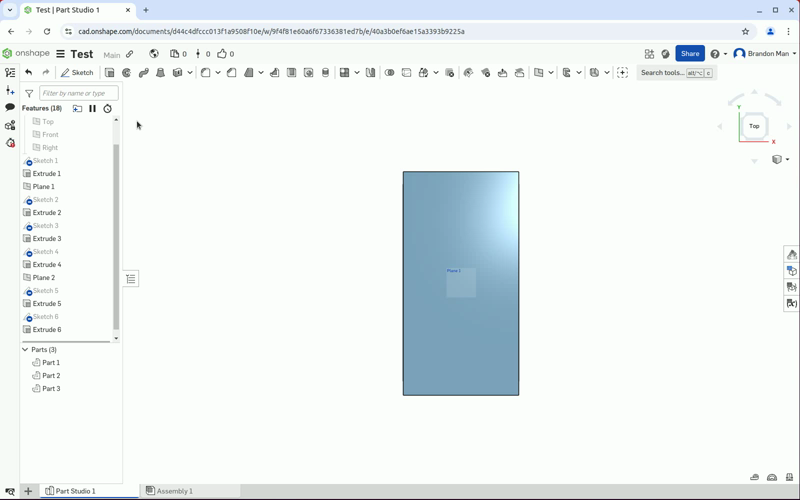
key(shift+h)
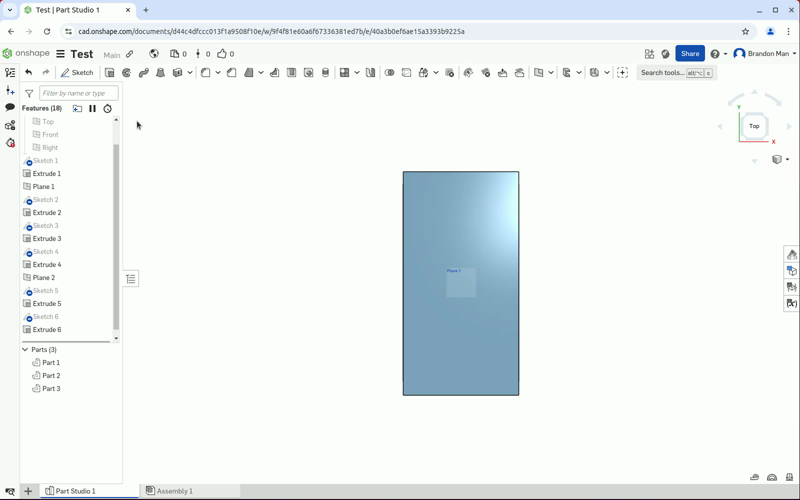
key(shift+h)
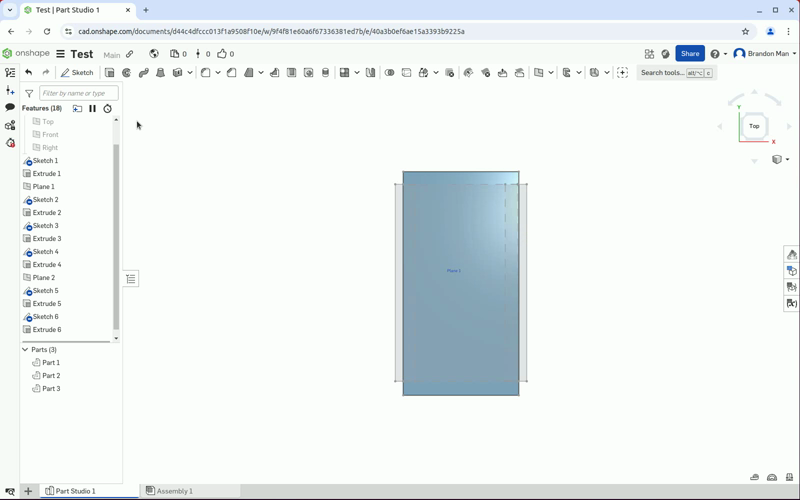
key(shift+7)
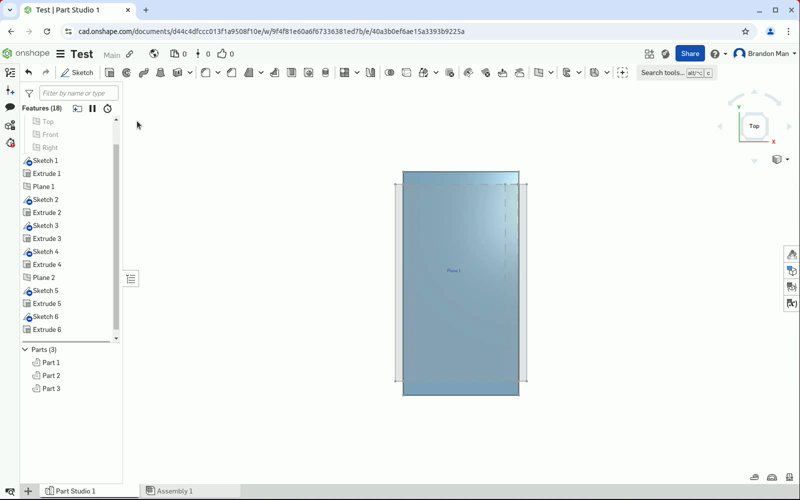
key(up, 3)
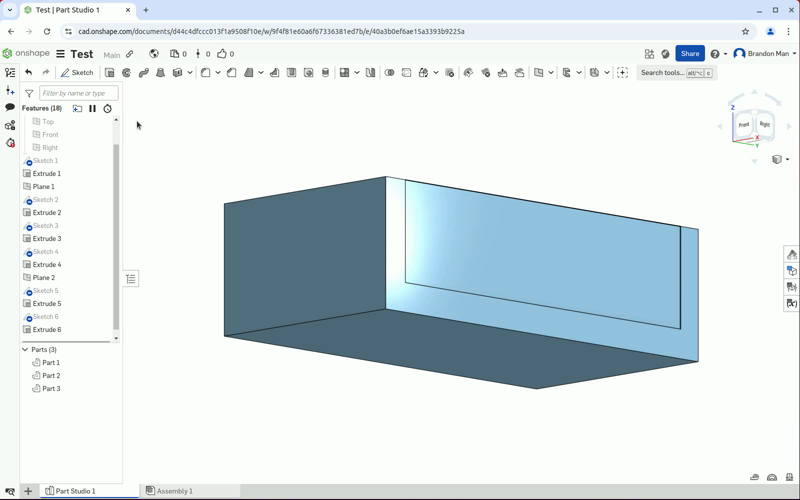
key(left, 3)
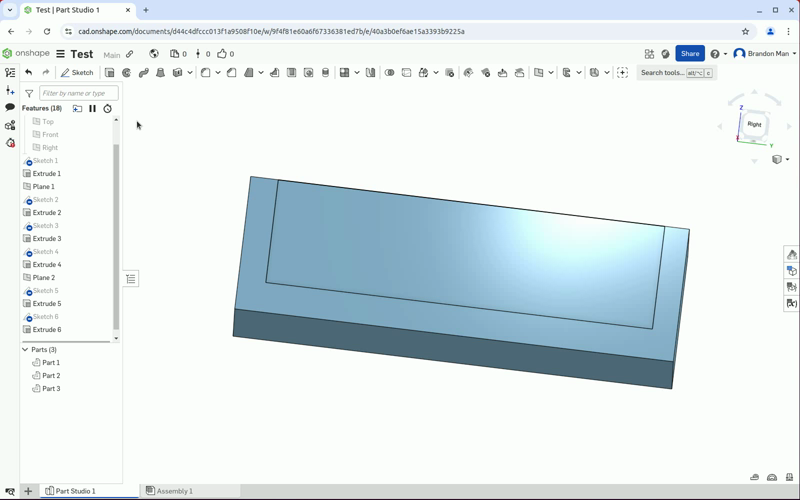
key(right, 3)
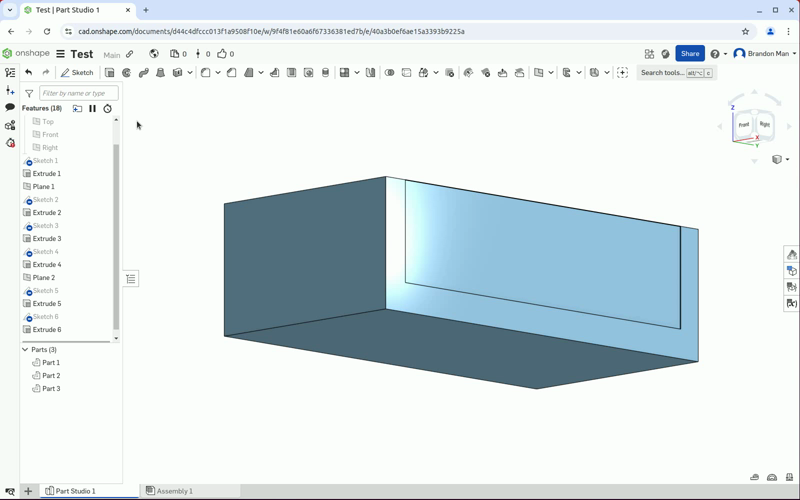
key(down, 3)
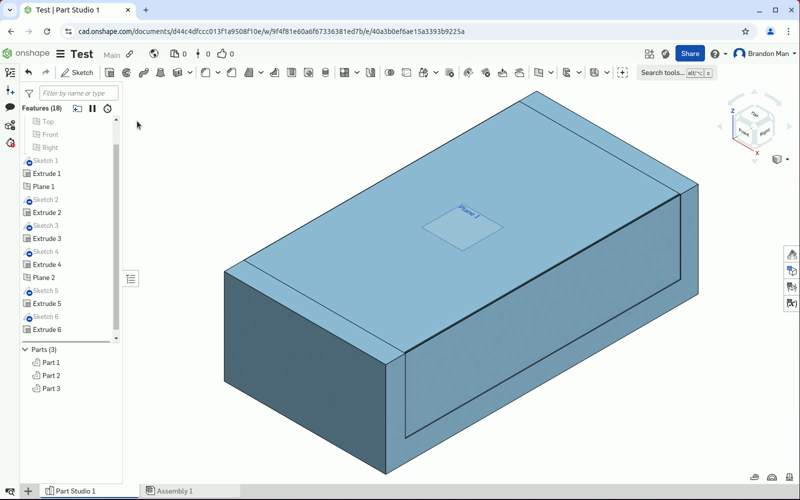
mouse_move(69, 163)
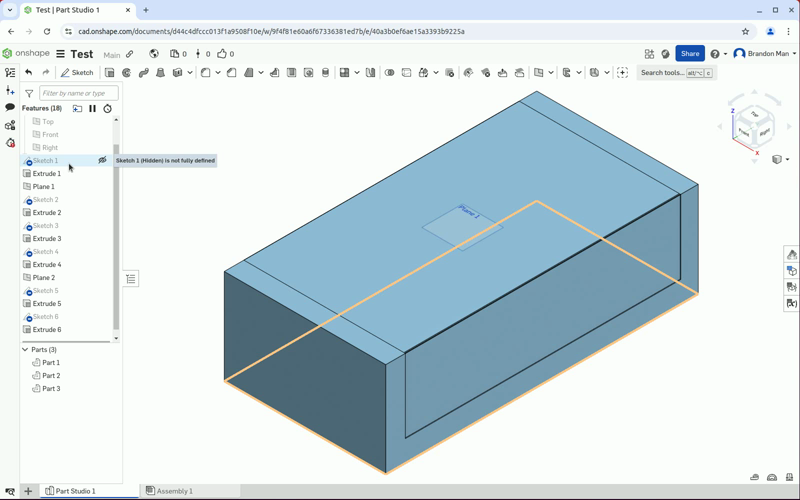
click(69, 163)